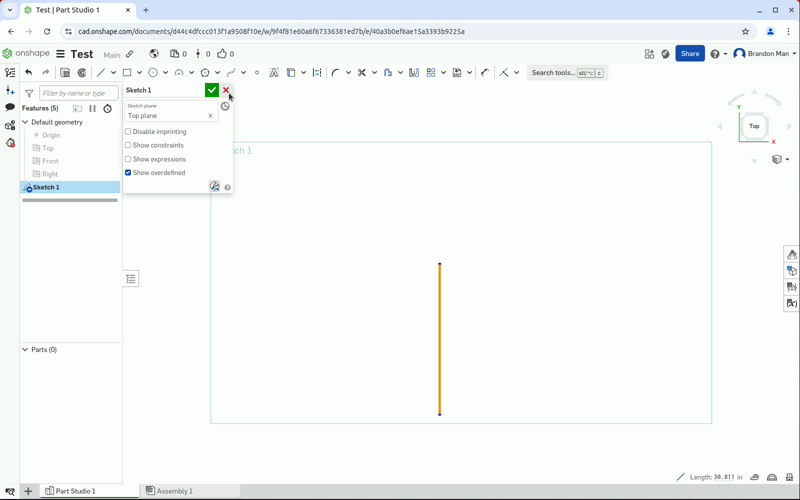
key(shift+h)
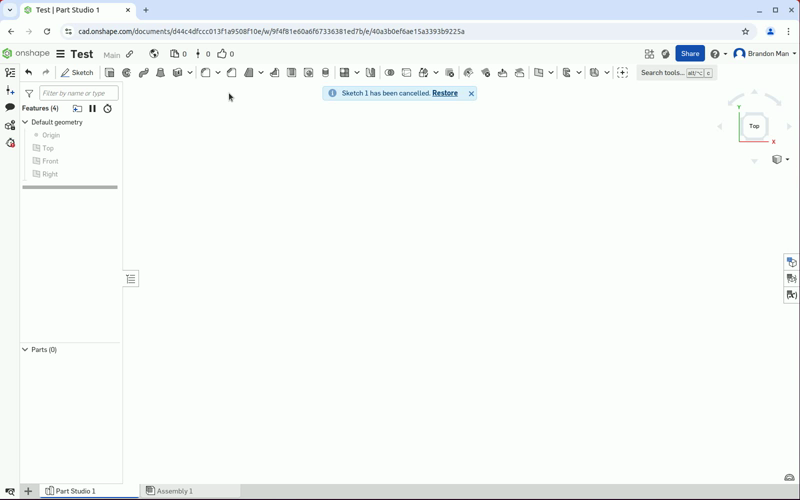
mouse_move(73, 352)
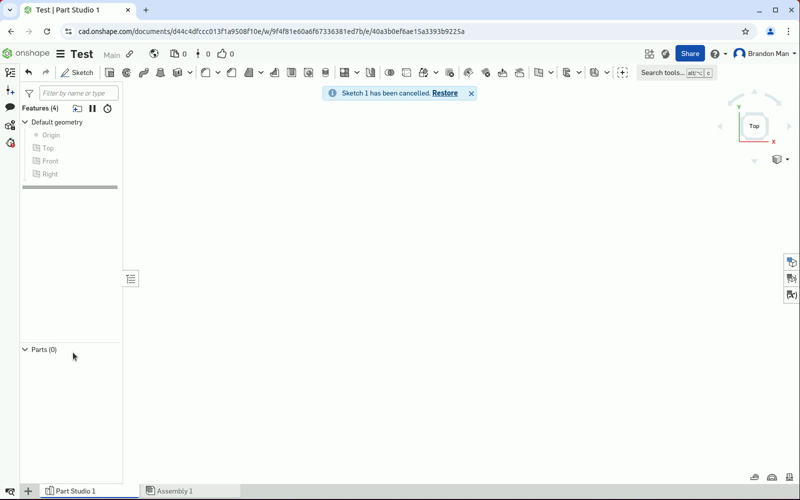
key(y)
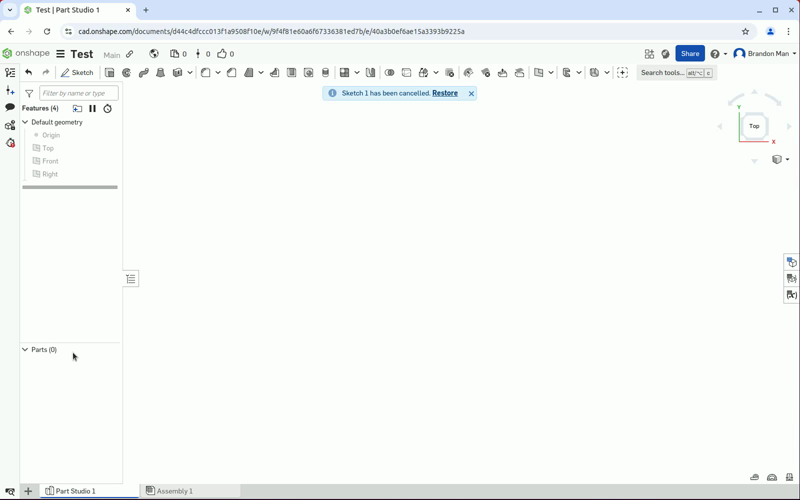
key(shift+p)
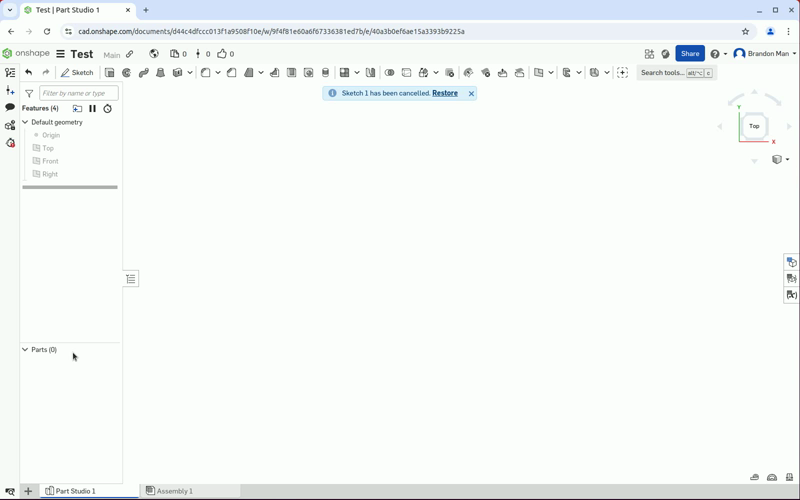
key(space)
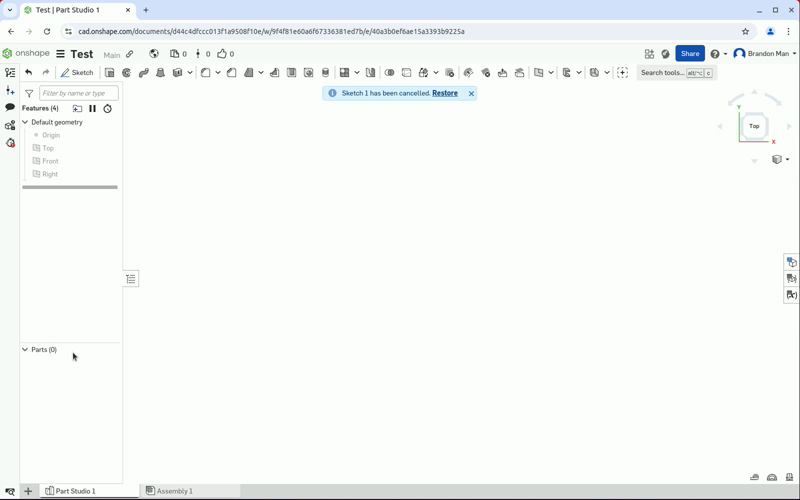
key_down(shift)
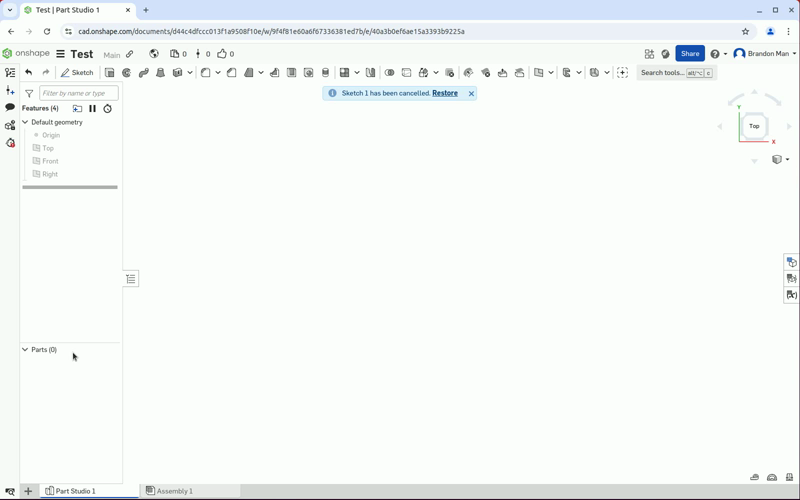
key(up)
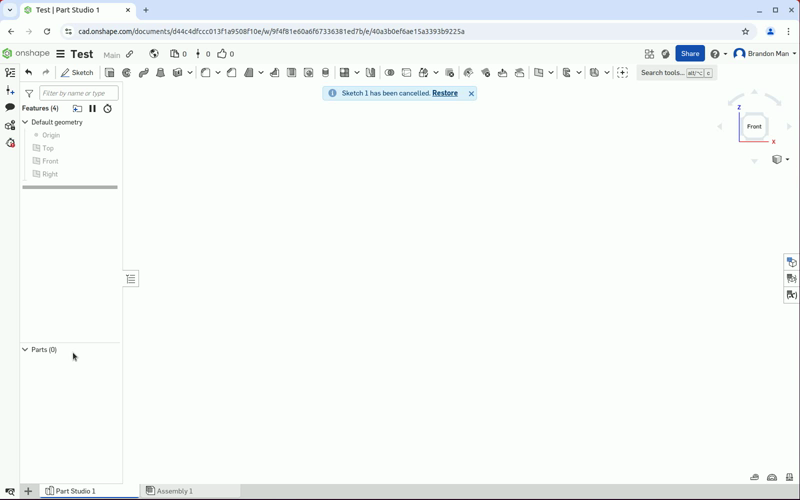
key_up(shift)
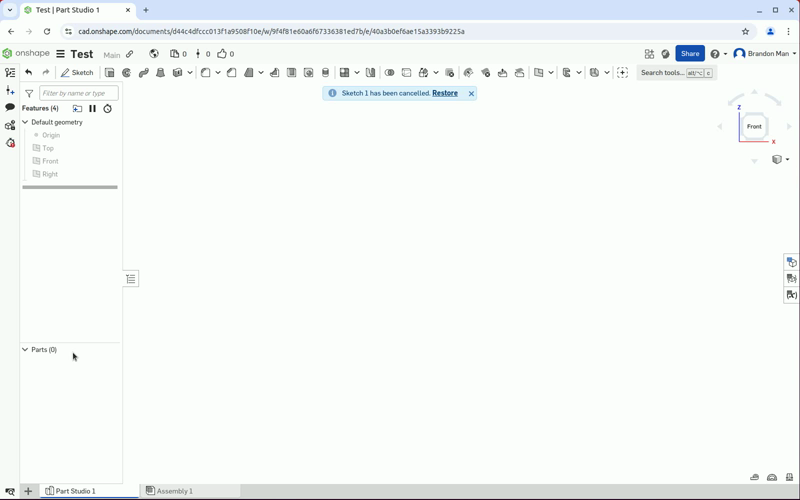
mouse_move(73, 352)
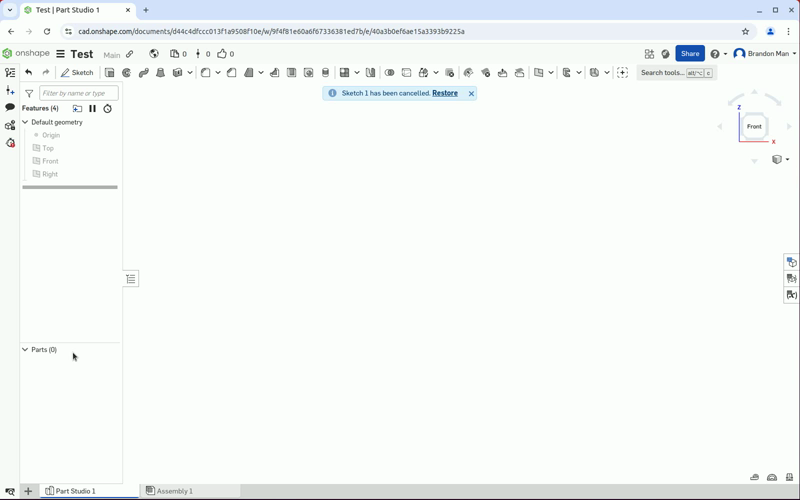
key(shift+y)
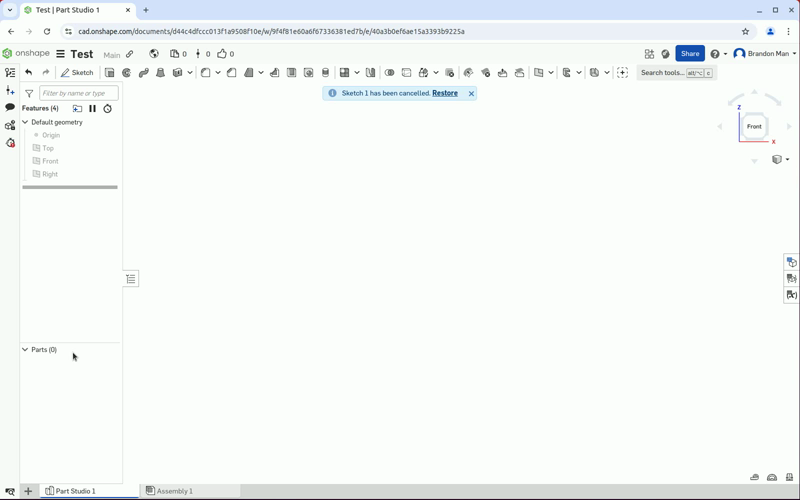
key(shift+s)
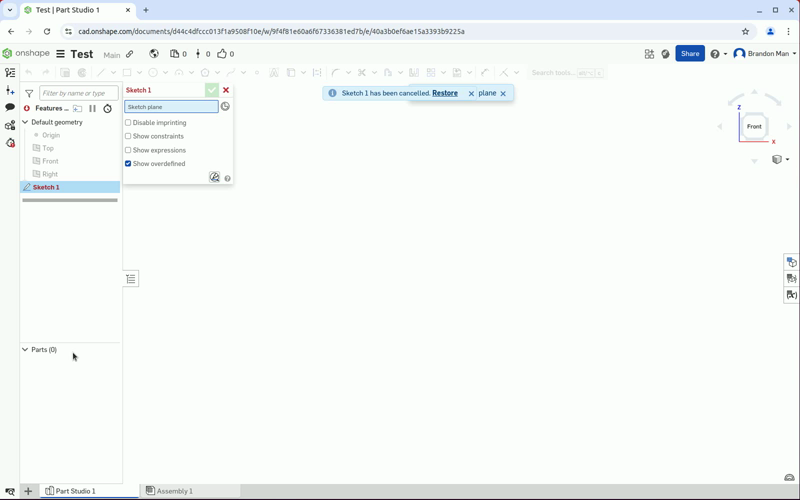
mouse_move(73, 163)
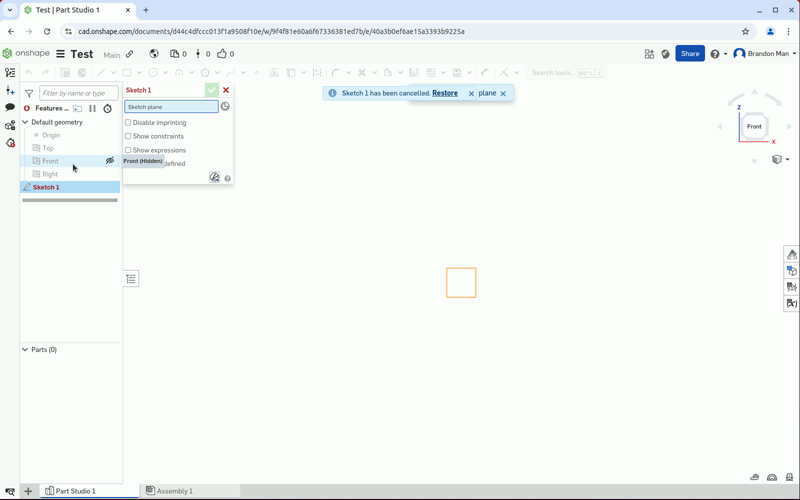
click(73, 163)
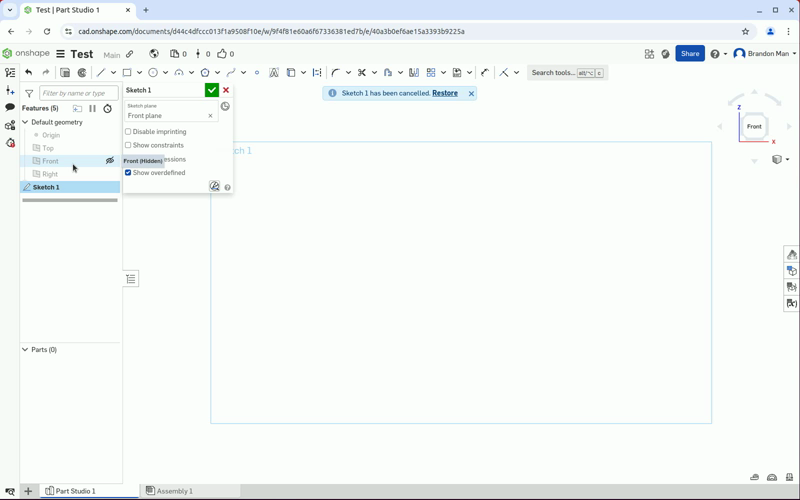
mouse_move(73, 352)
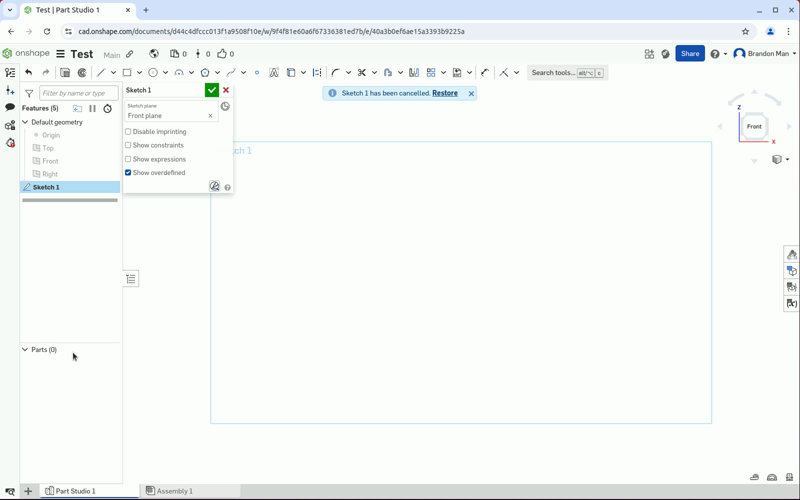
key(y)
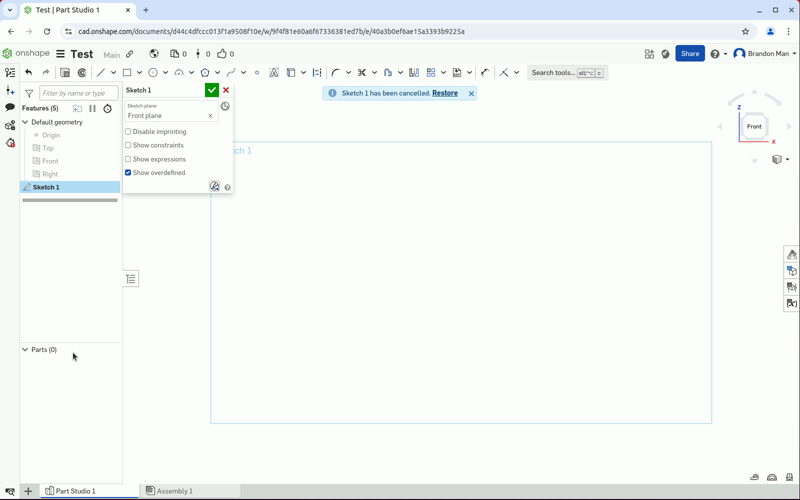
key(l)
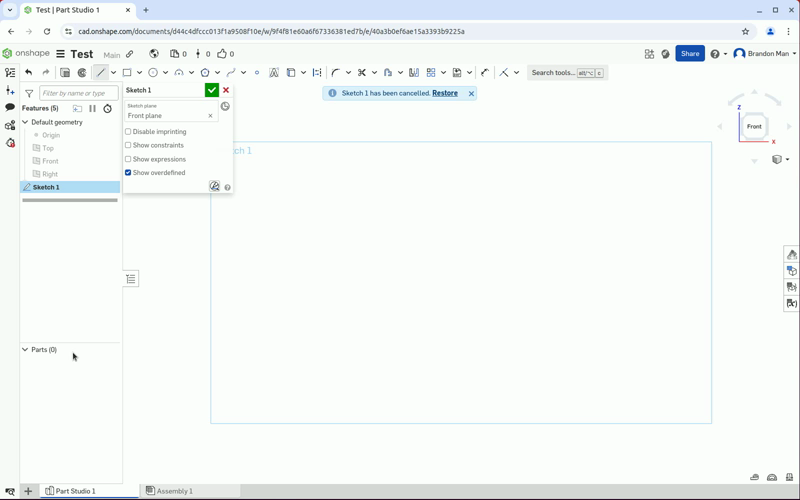
key_down(shift)
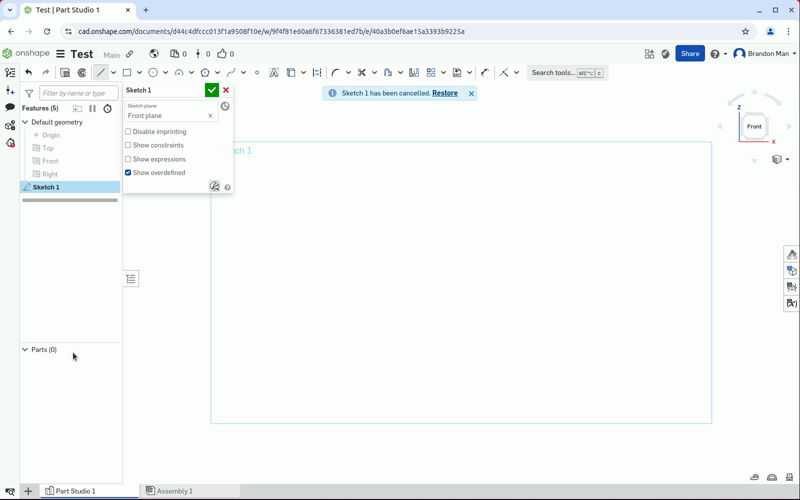
mouse_move(424, 209)
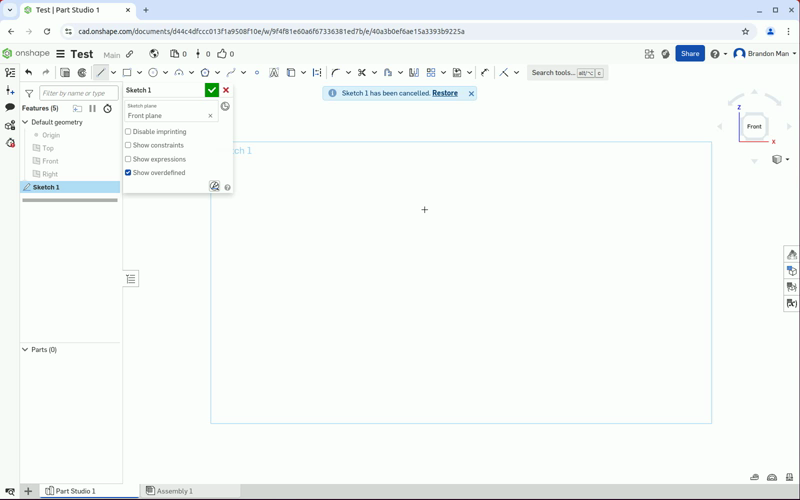
click(424, 209)
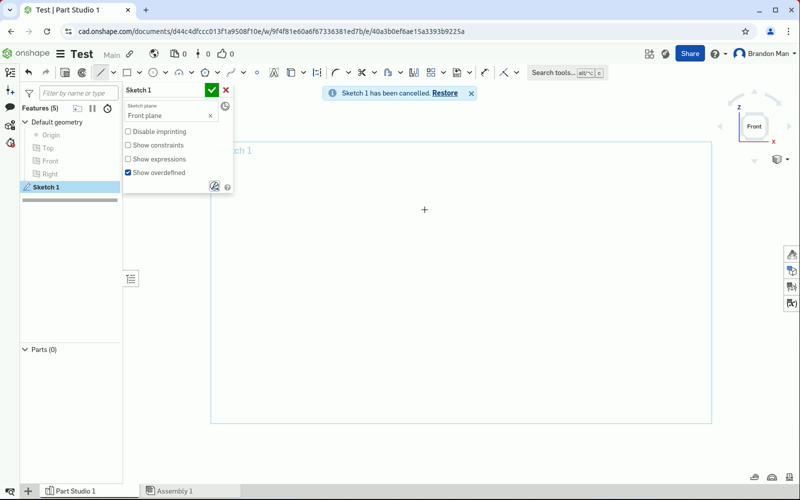
key_up(shift)
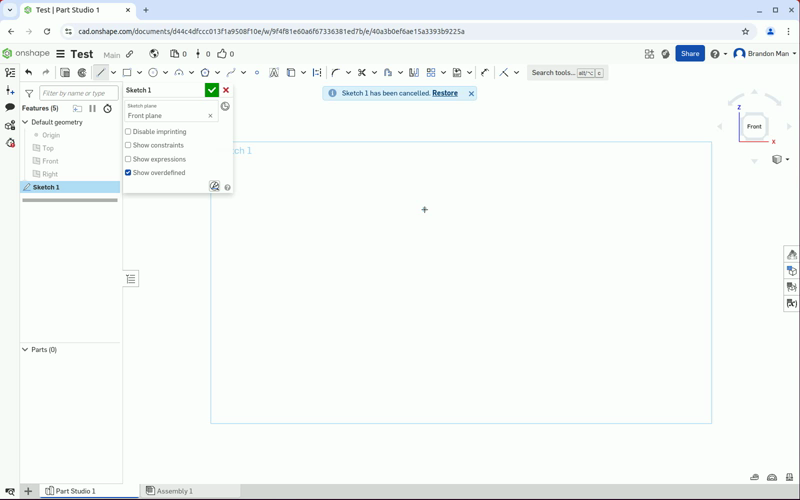
key_down(shift)
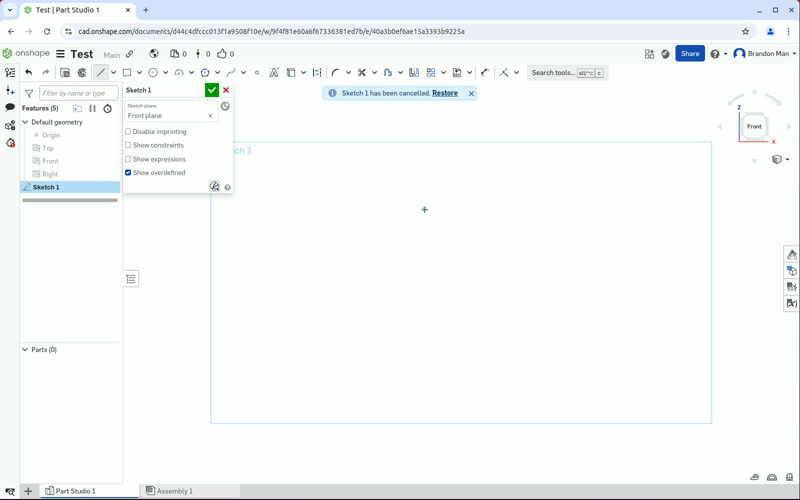
mouse_move(454, 209)
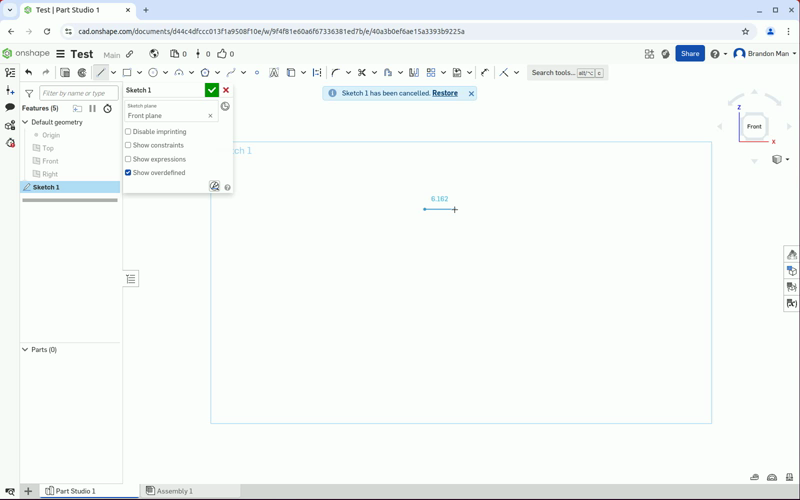
mouse_move(461, 209)
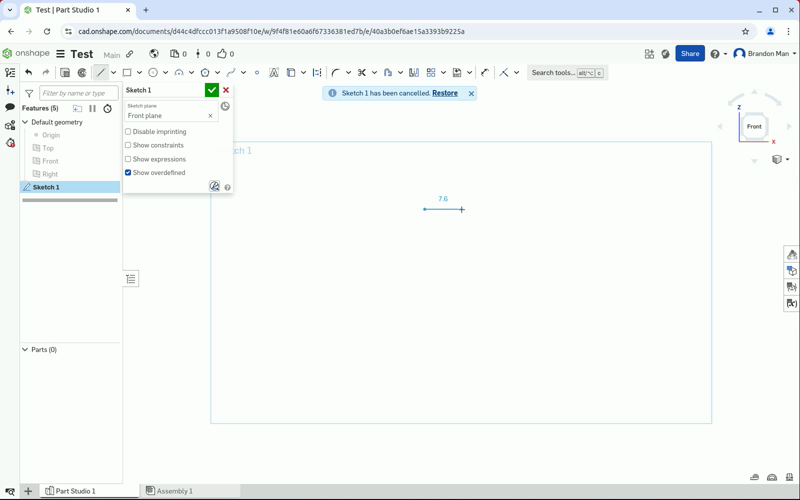
click(461, 209)
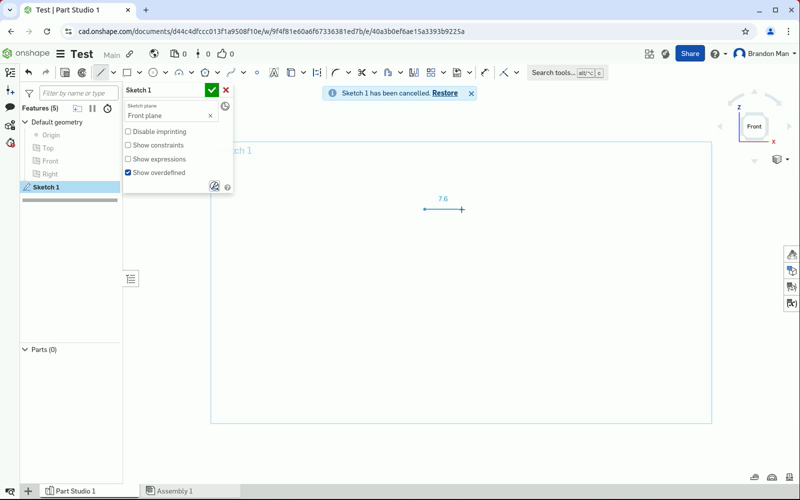
key_up(shift)
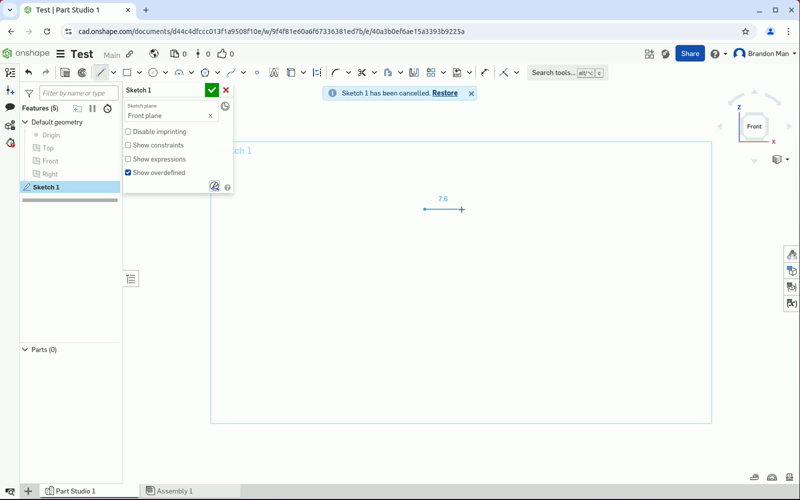
key_down(shift)
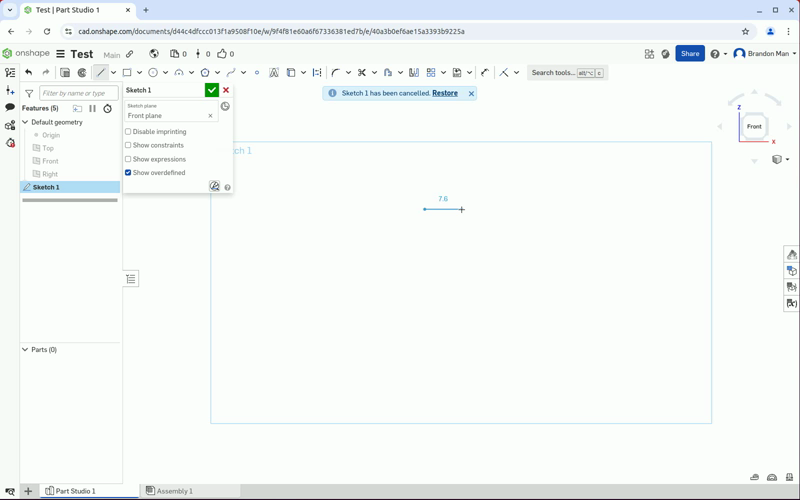
mouse_move(492, 209)
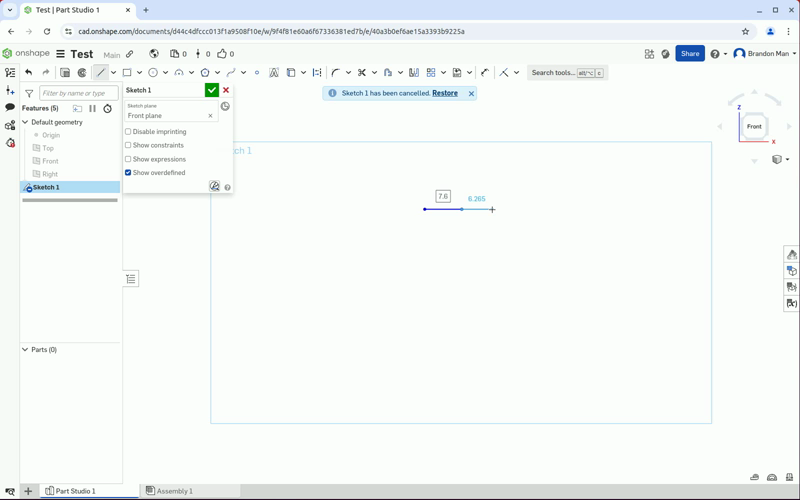
mouse_move(461, 169)
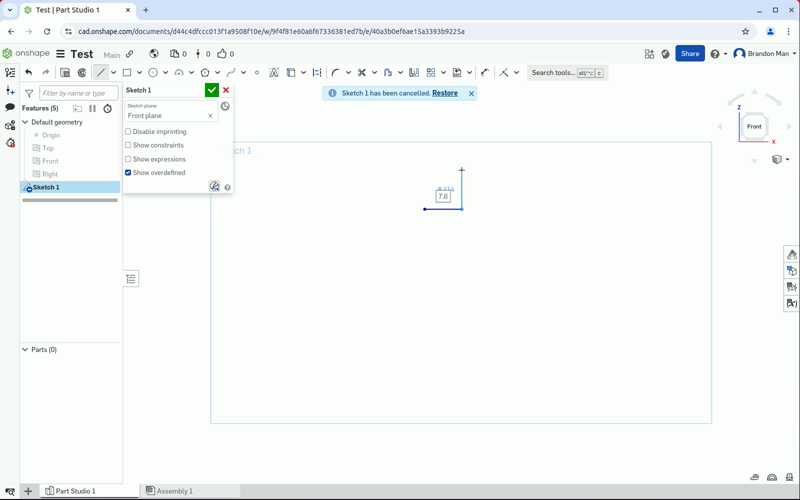
click(461, 169)
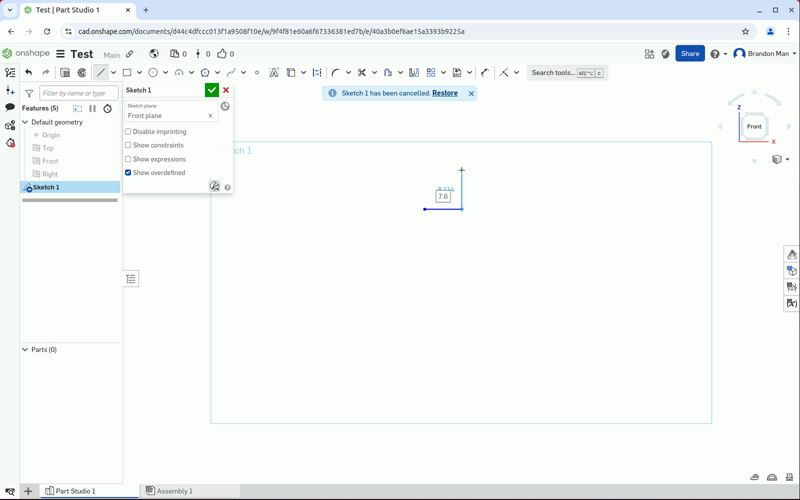
key_up(shift)
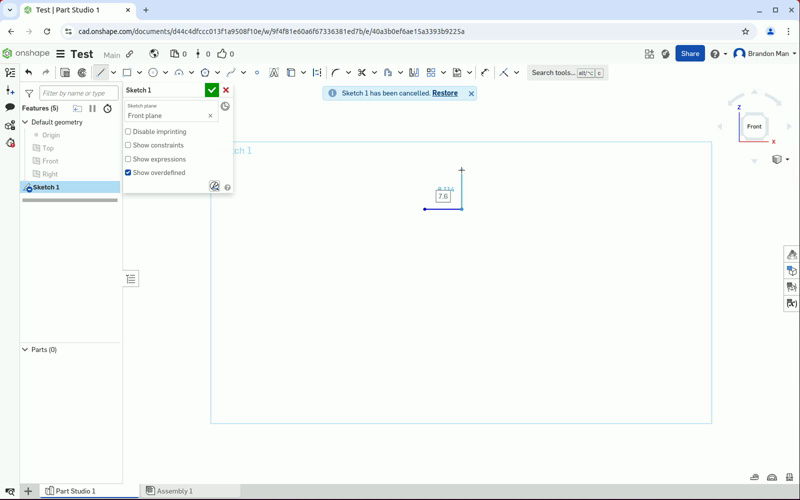
key_down(shift)
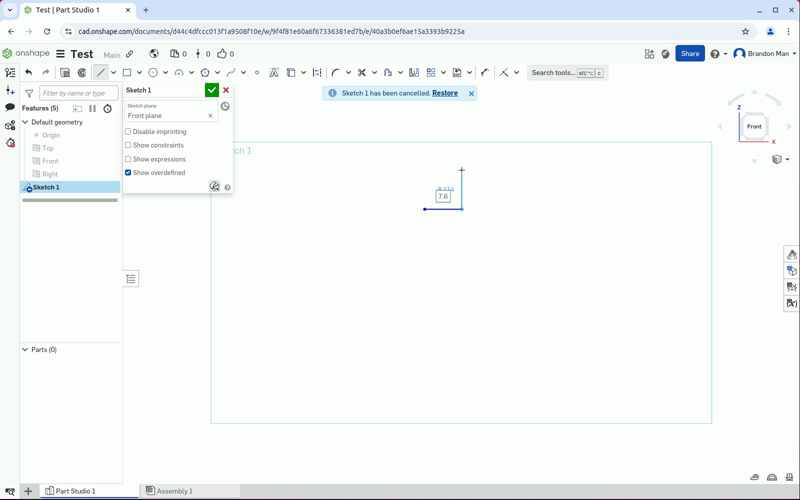
mouse_move(492, 169)
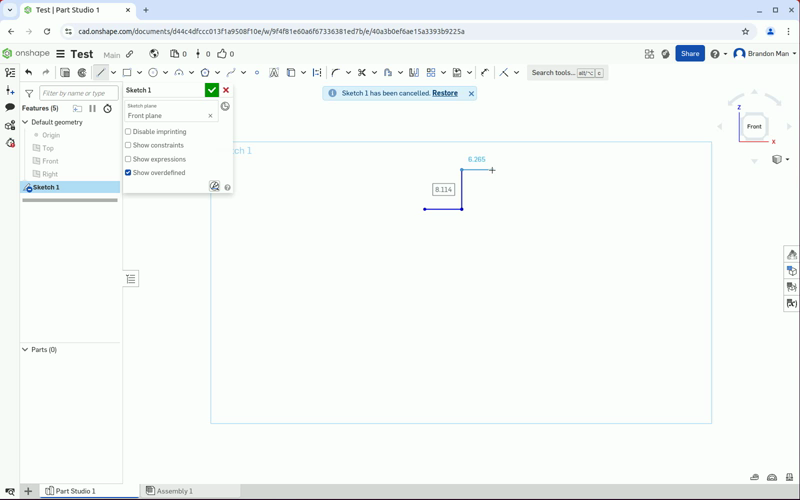
mouse_move(424, 169)
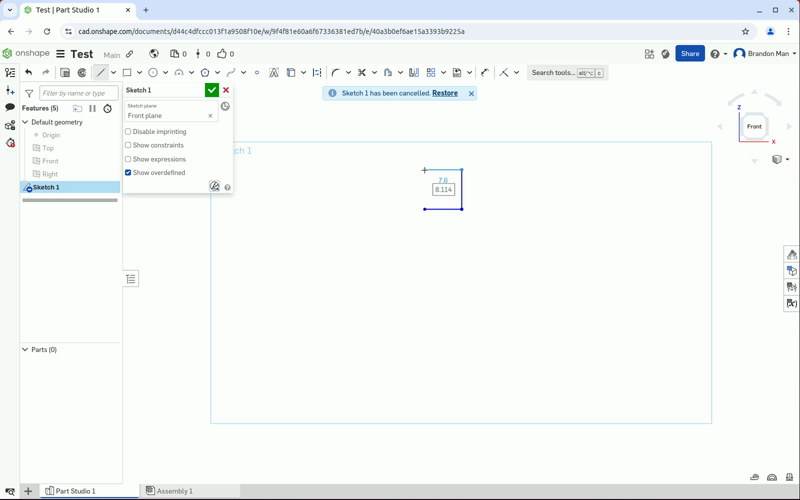
click(424, 169)
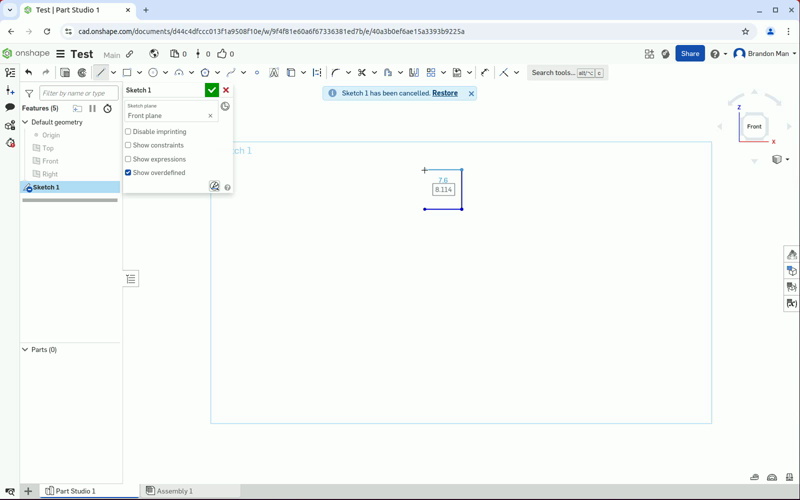
key_up(shift)
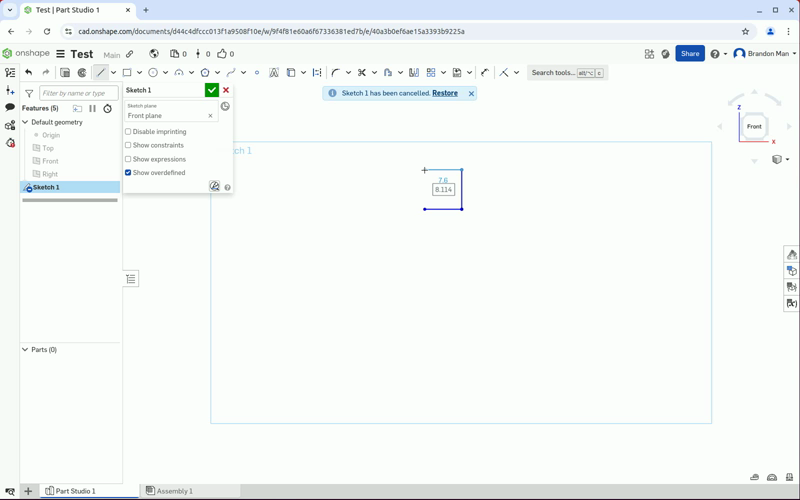
mouse_move(454, 169)
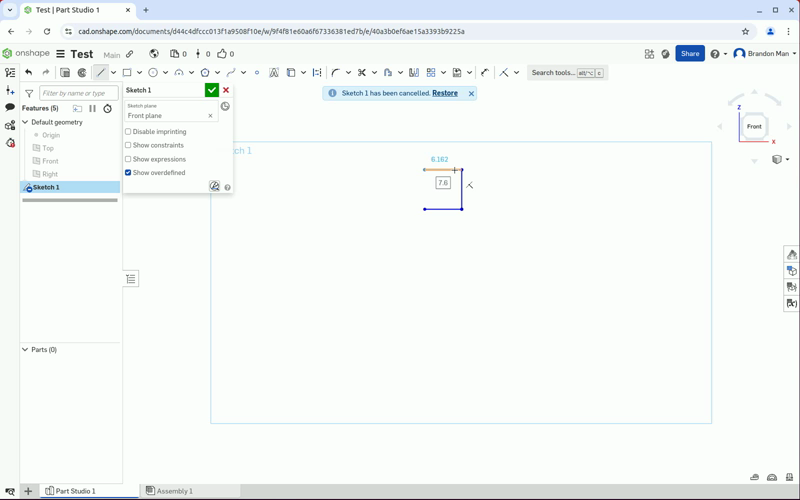
key_down(shift)
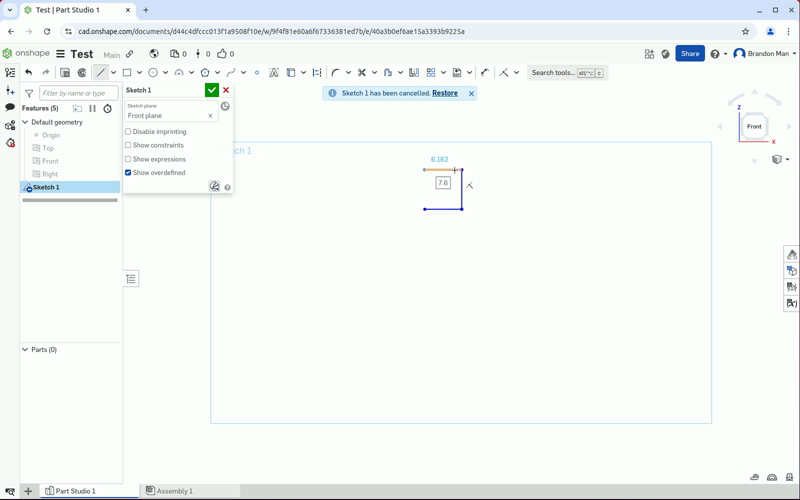
mouse_move(424, 209)
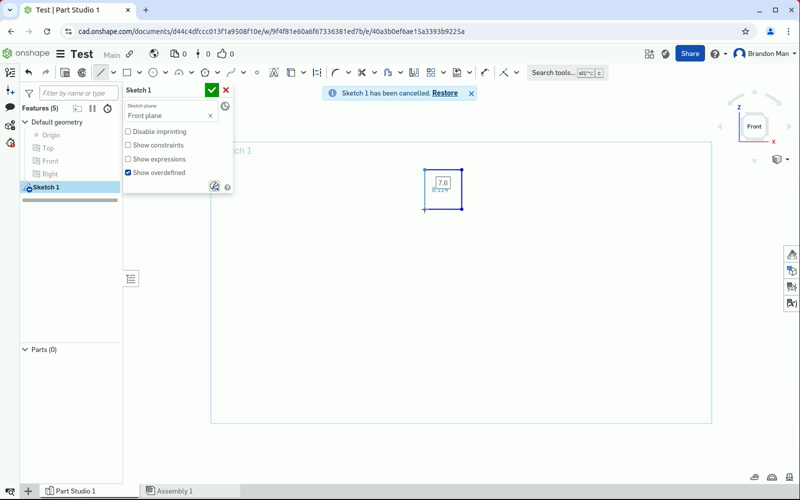
key_up(shift)
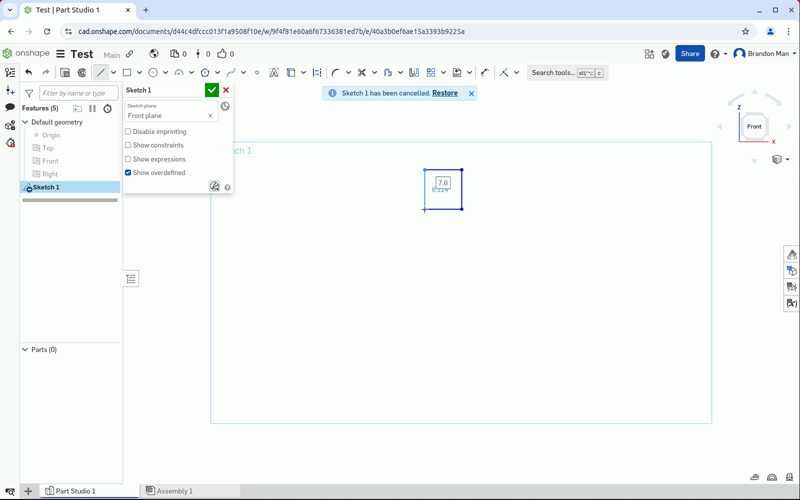
click(424, 209)
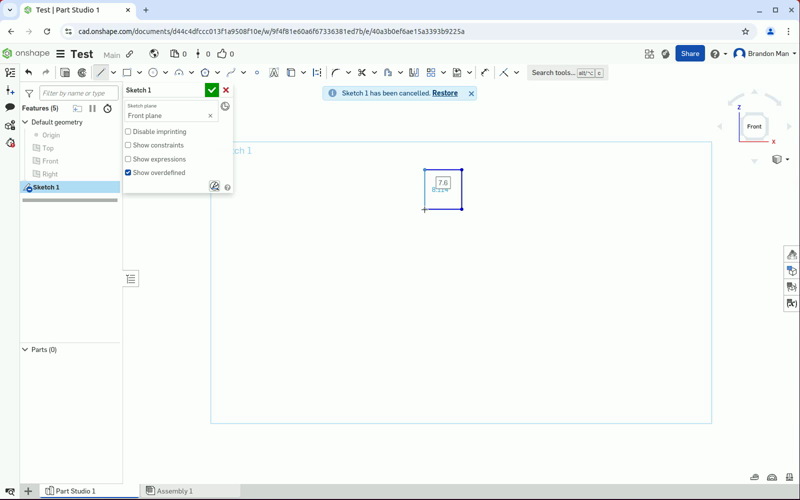
key(esc)
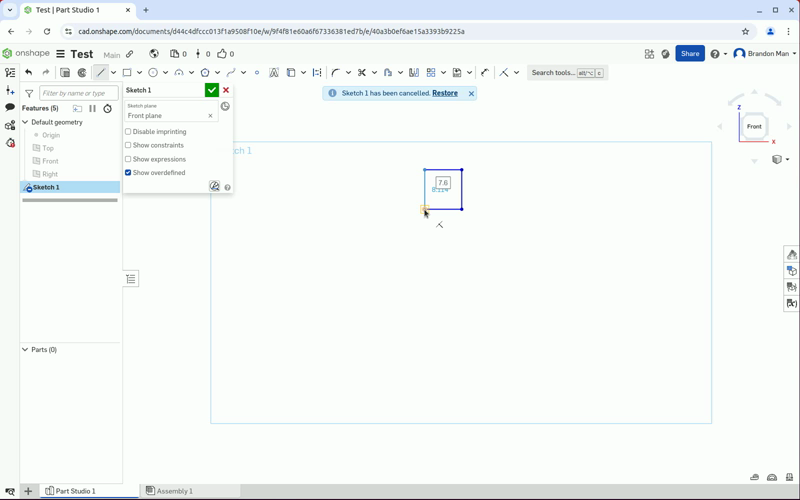
mouse_move(428, 198)
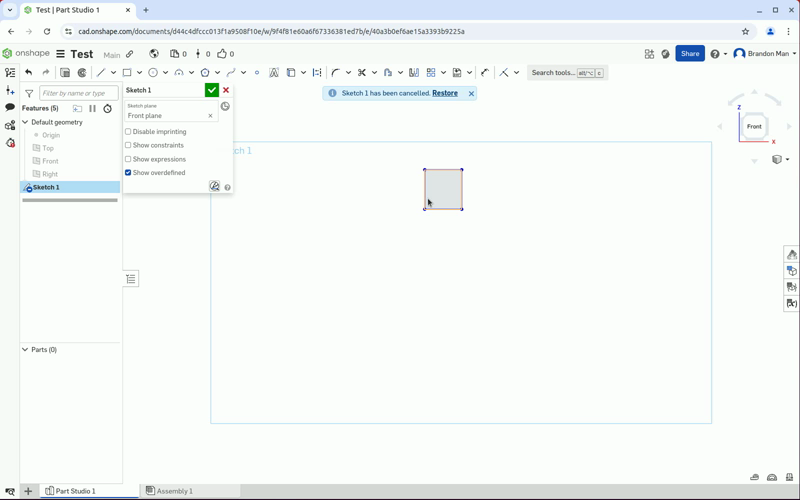
scroll(6)
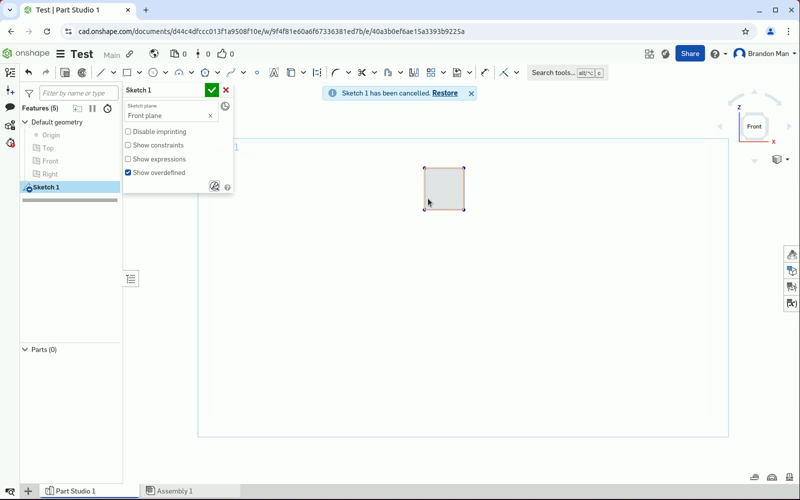
scroll(6)
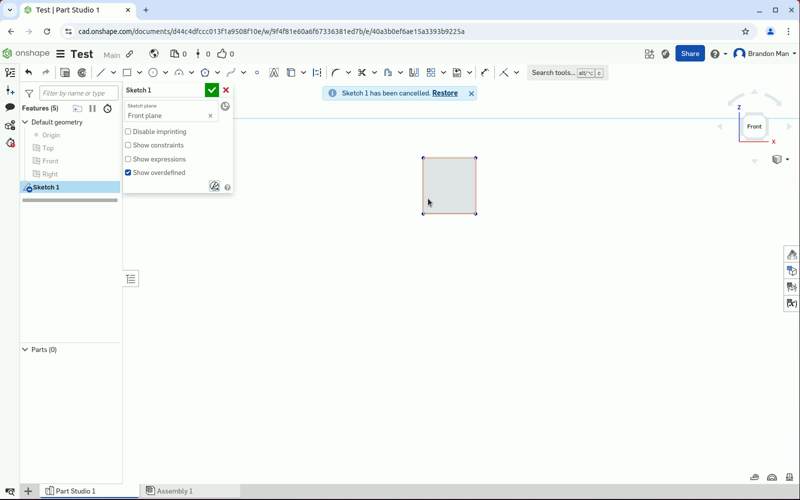
scroll(6)
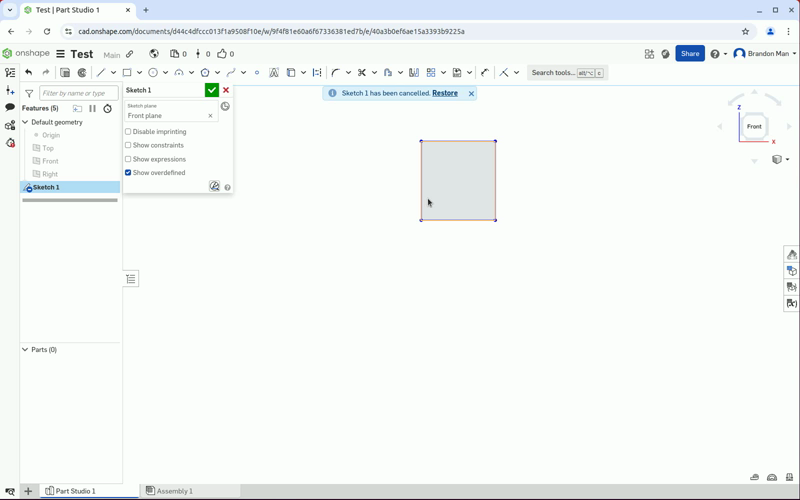
scroll(6)
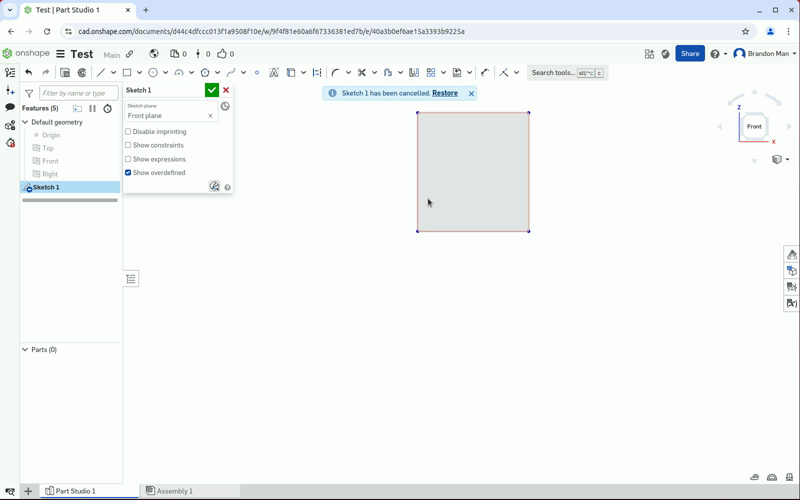
scroll(6)
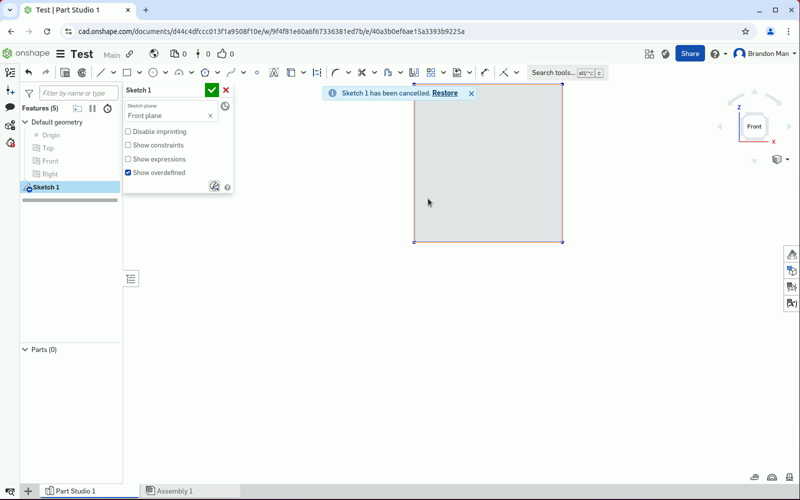
scroll(6)
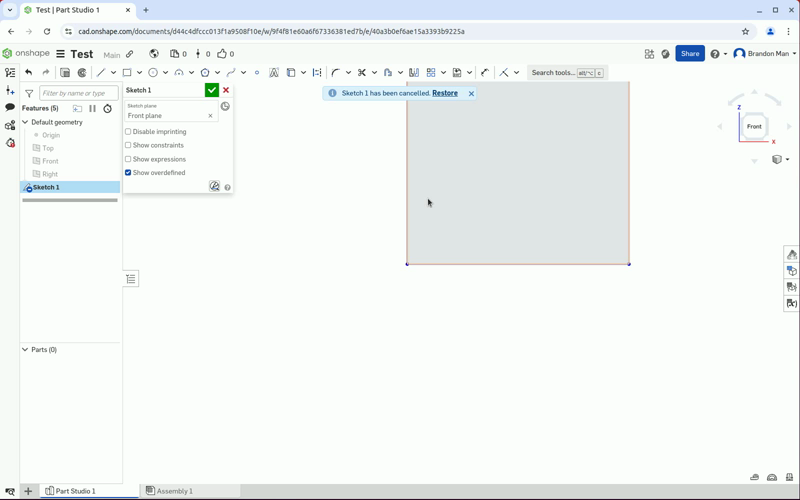
scroll(6)
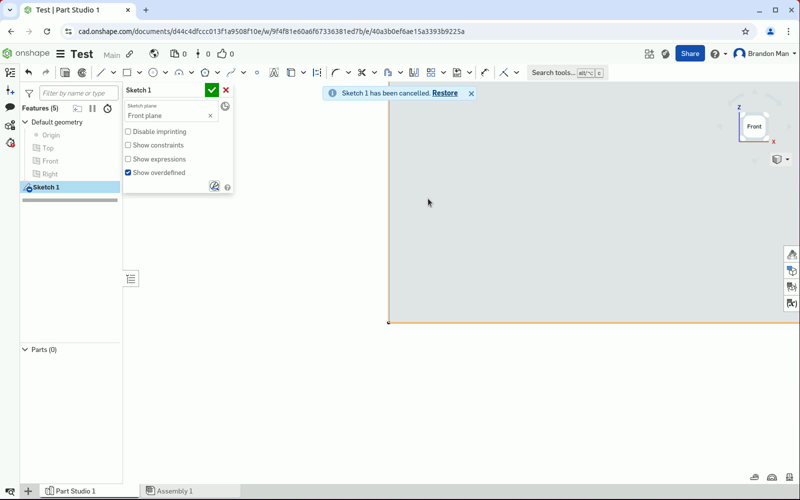
click(428, 198)
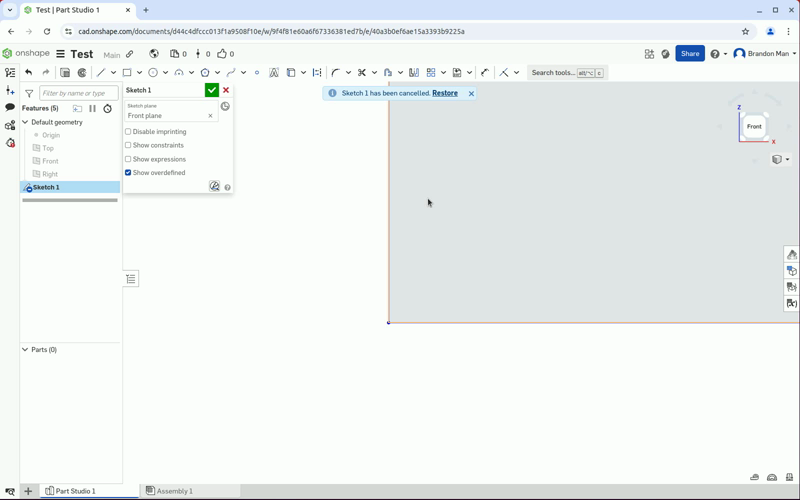
scroll(-6)
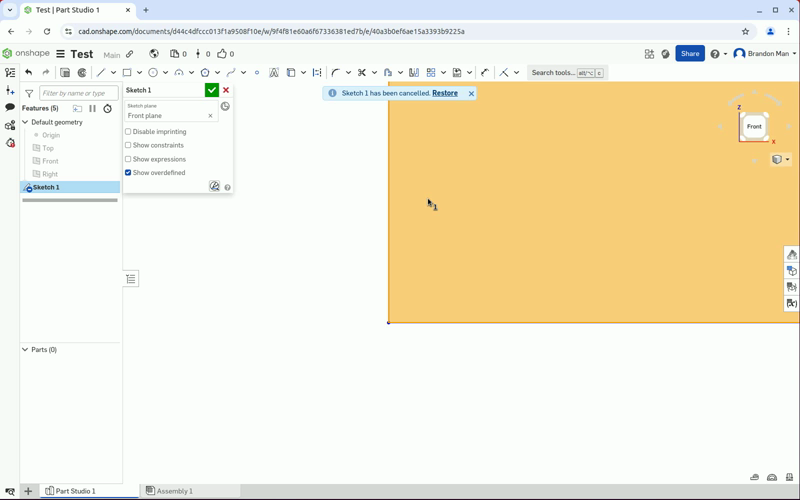
scroll(-6)
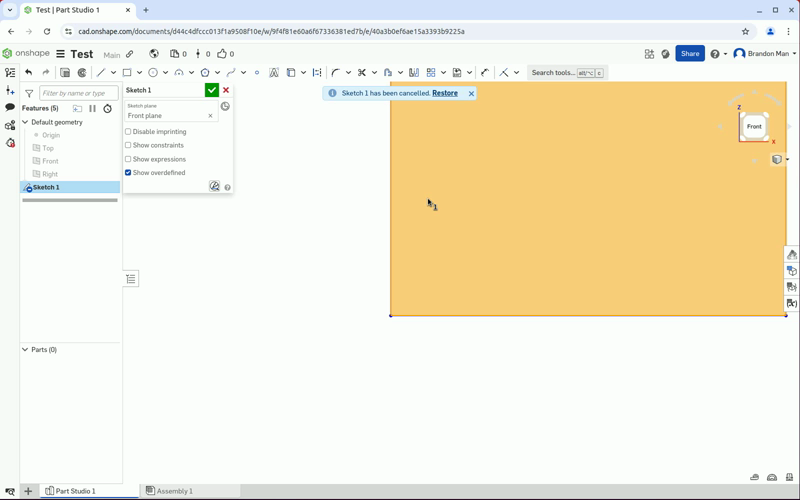
scroll(-6)
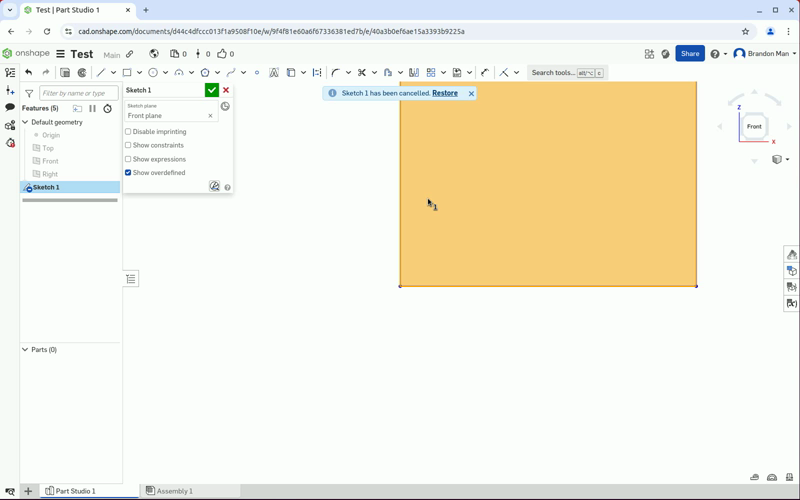
scroll(-6)
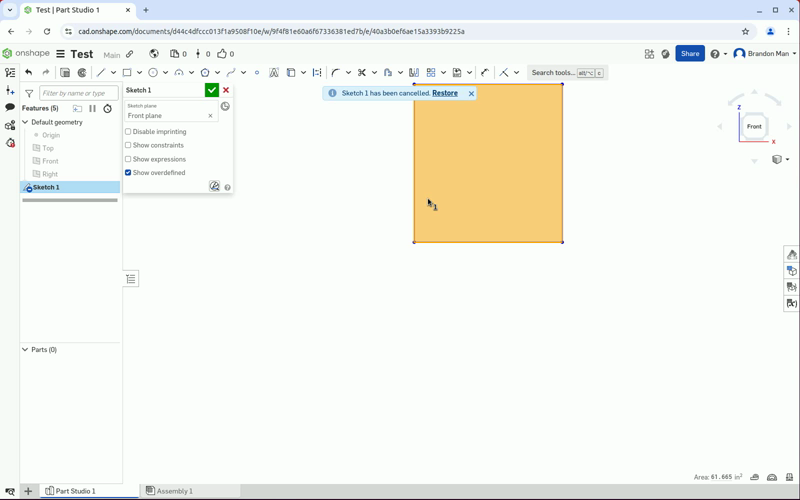
scroll(-6)
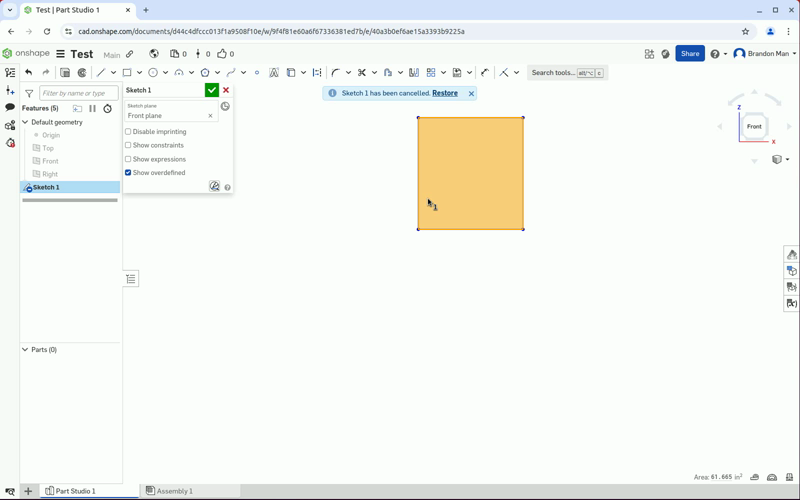
scroll(-6)
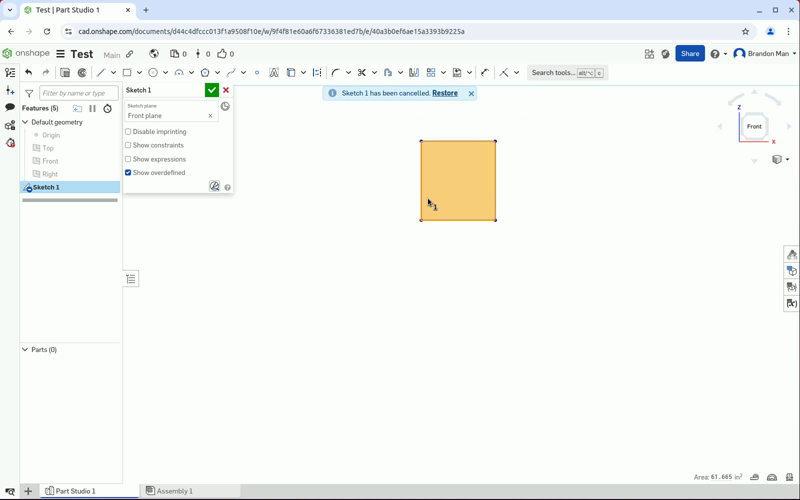
scroll(-6)
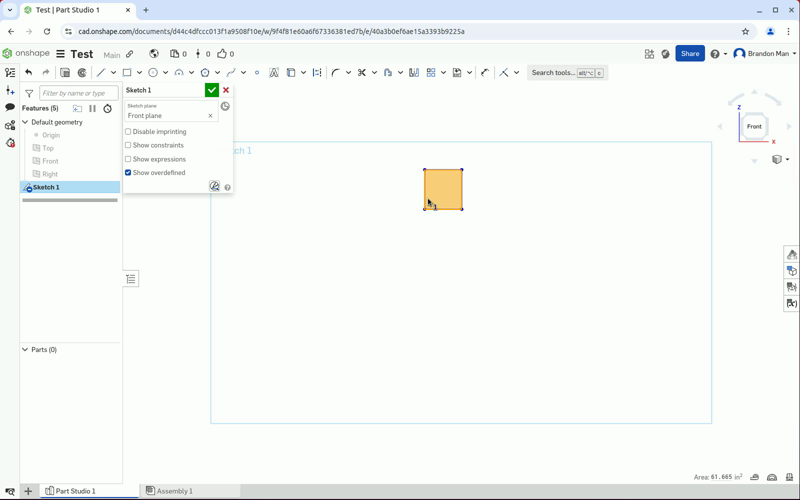
mouse_move(73, 352)
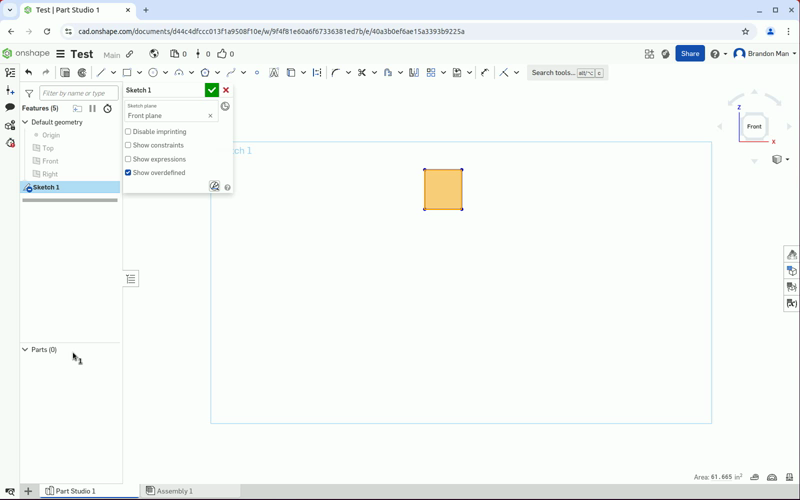
key(shift+y)
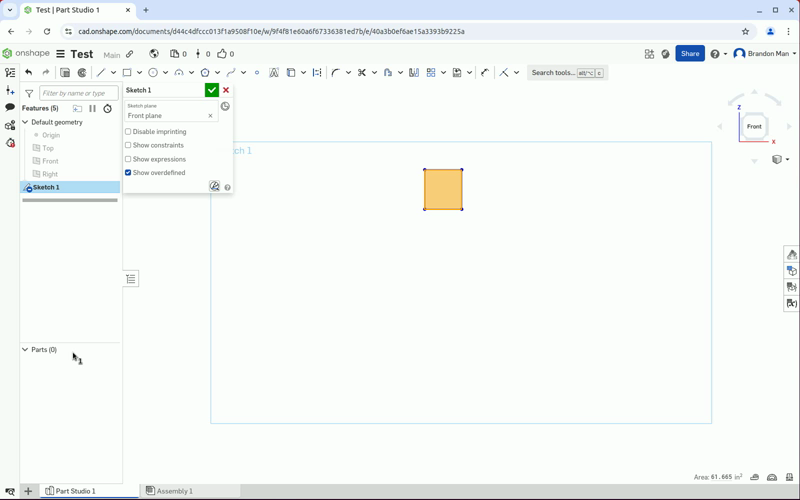
key(shift+e)
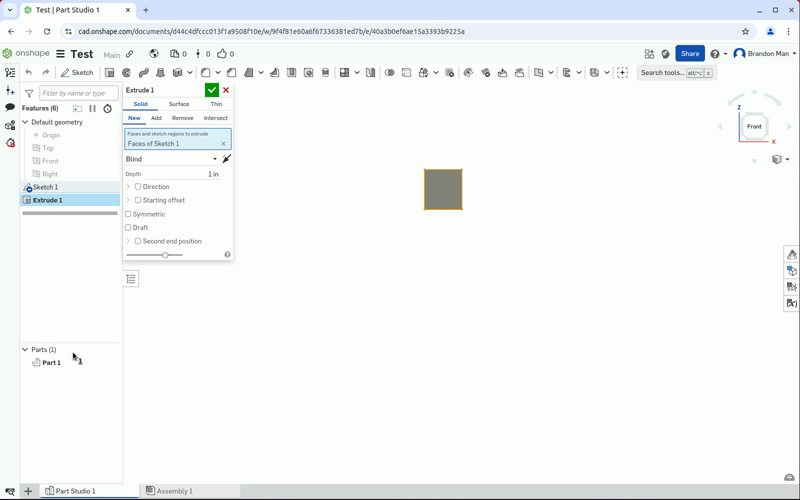
mouse_move(143, 106)
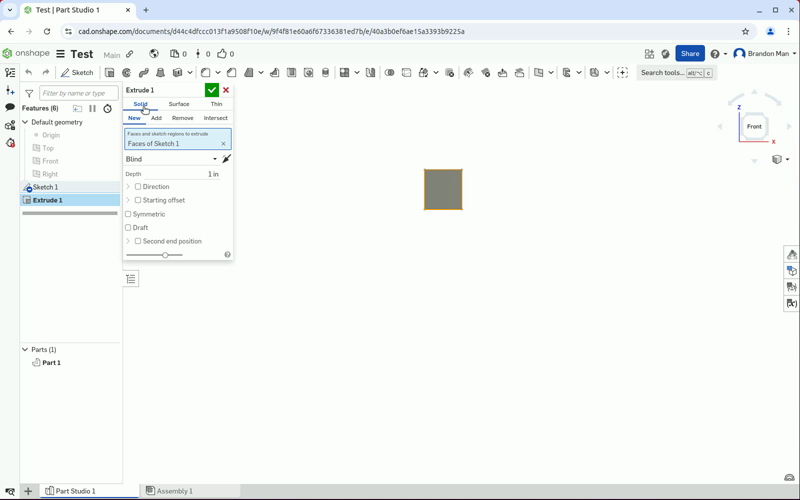
click(143, 106)
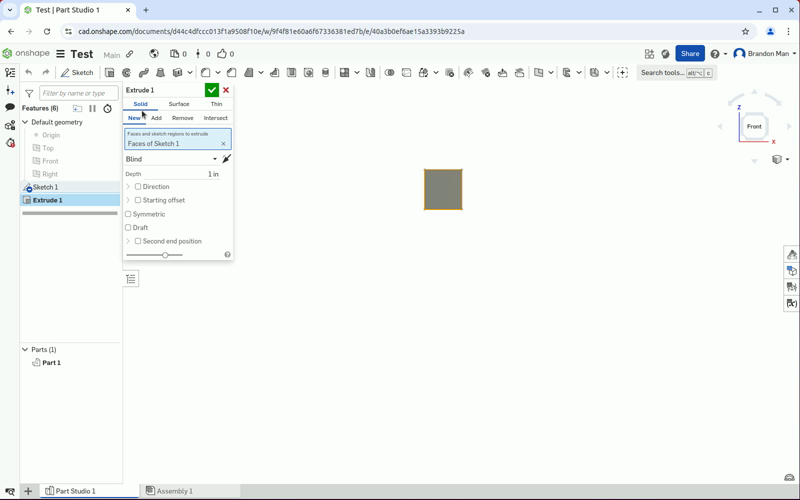
mouse_move(137, 120)
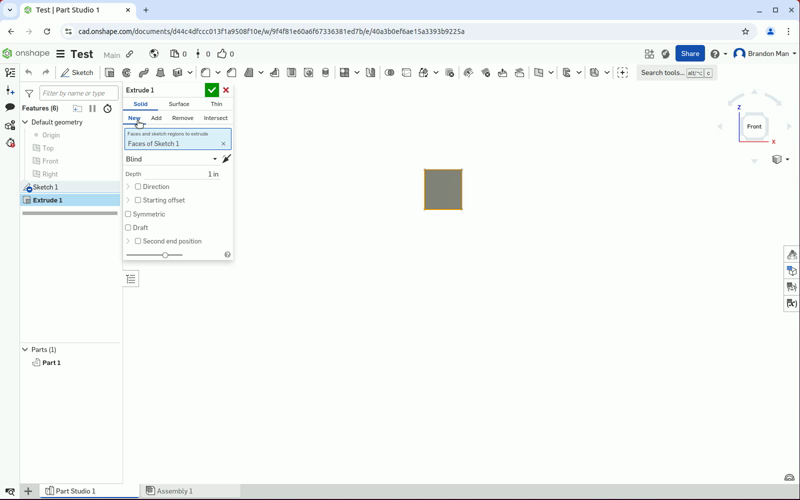
click(137, 120)
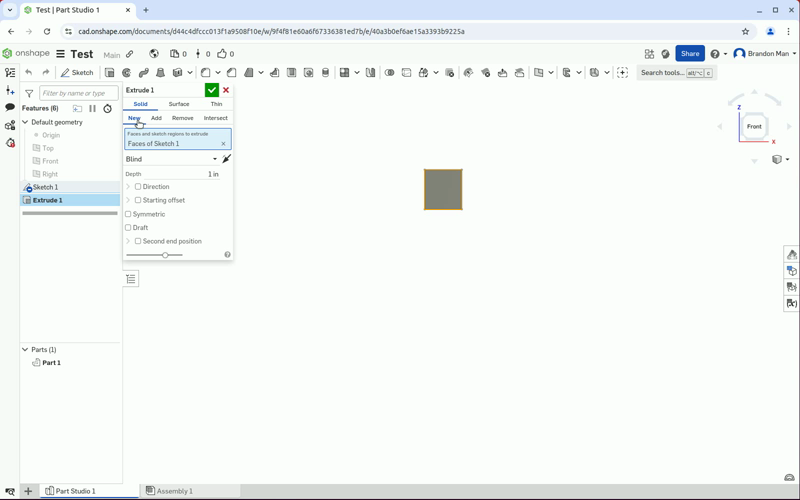
key(tab, 4)
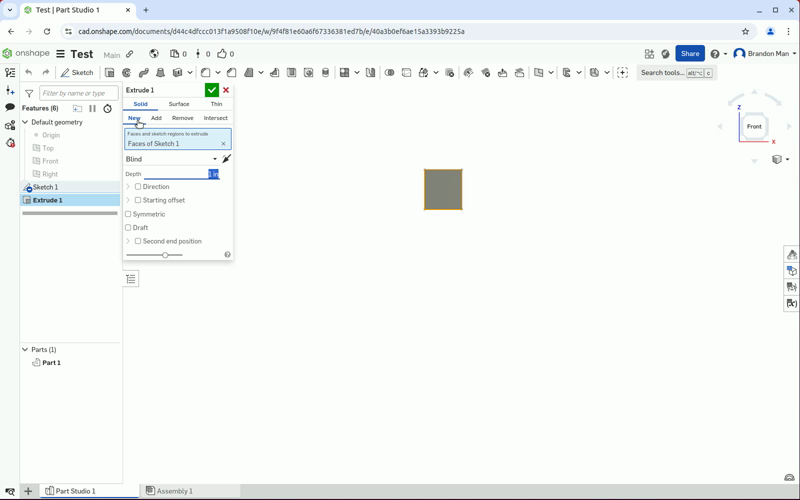
text(4.333)
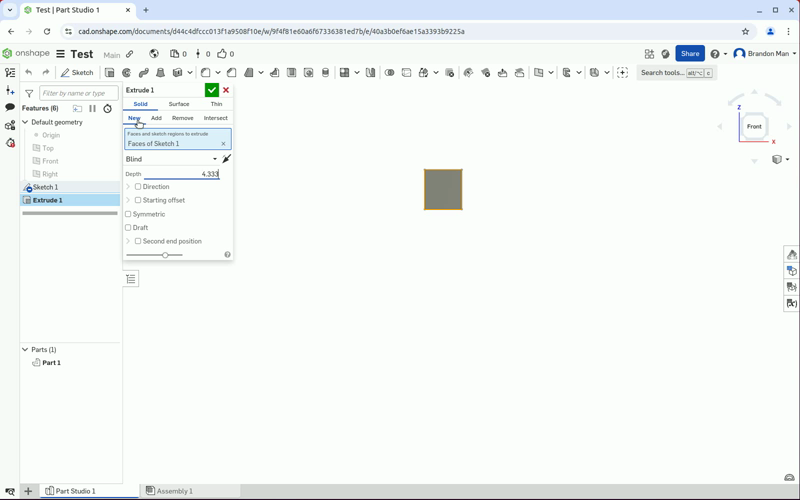
key(enter)
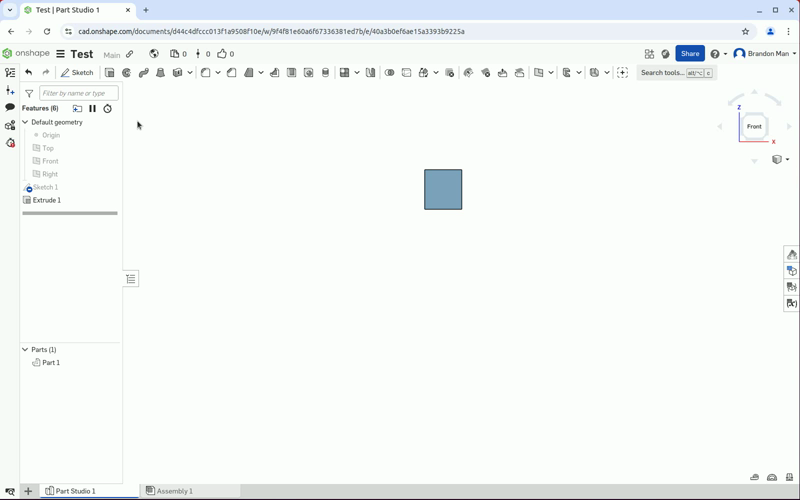
key(shift+h)
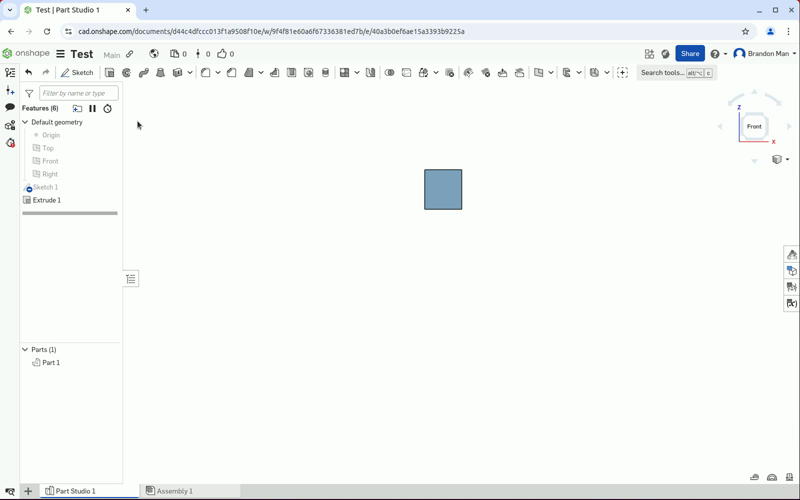
key(shift+h)
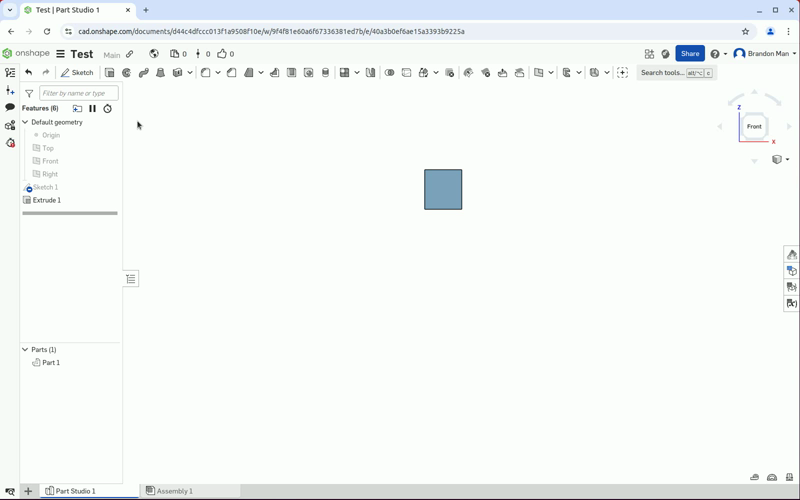
mouse_move(73, 189)
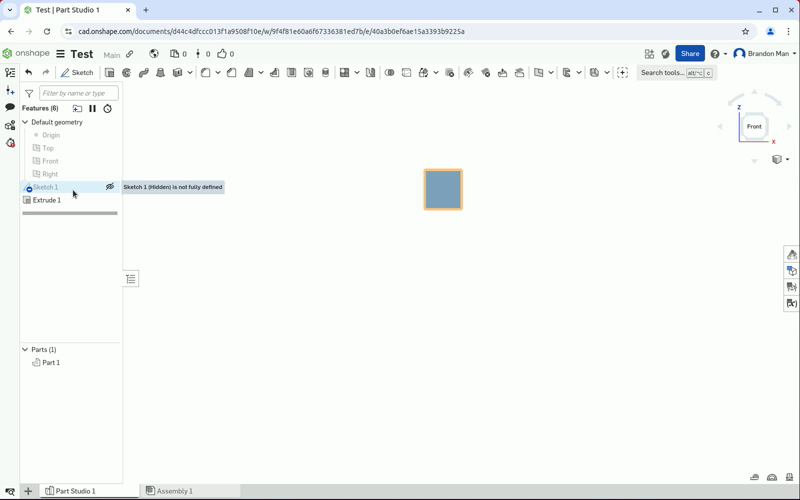
click(73, 189)
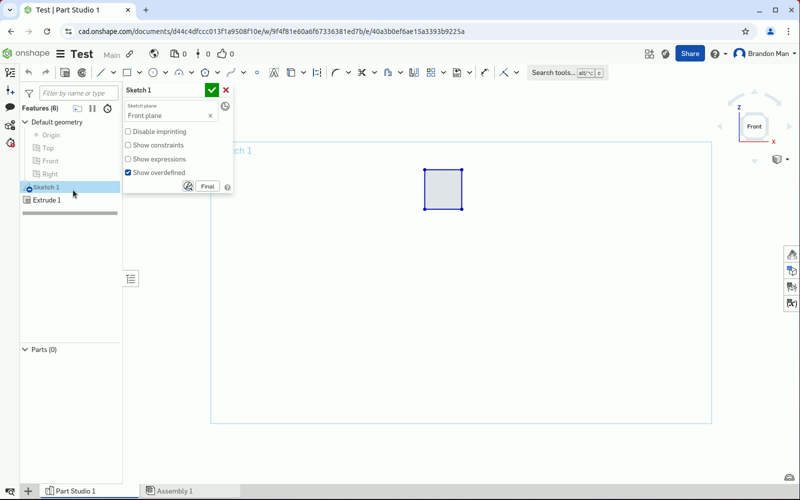
mouse_move(229, 92)
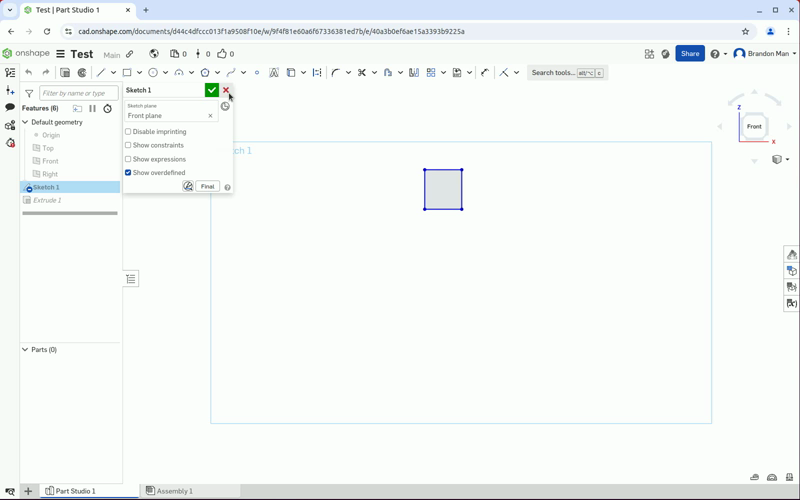
click(229, 92)
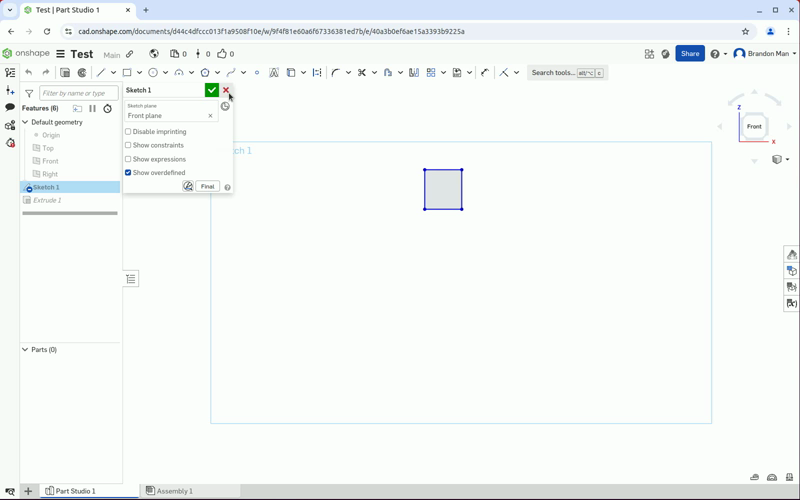
key(shift+s)
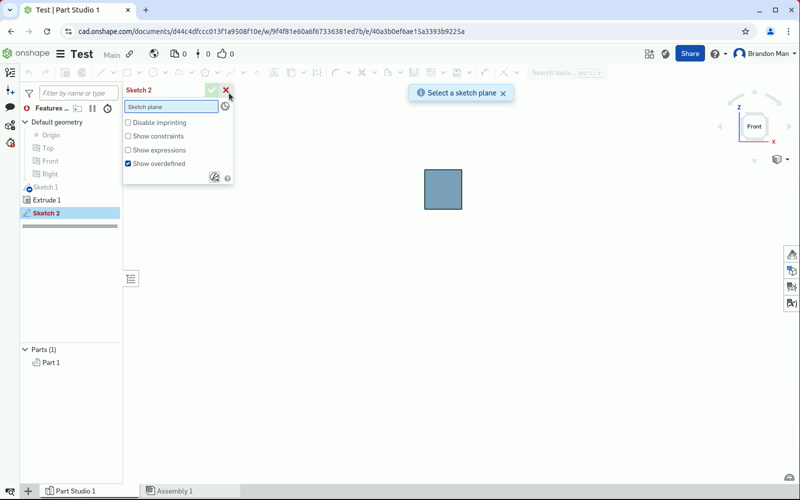
mouse_move(73, 163)
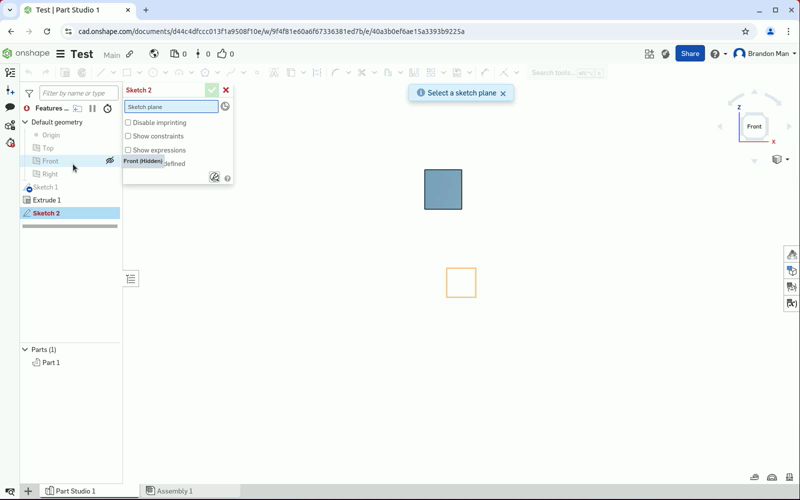
click(73, 163)
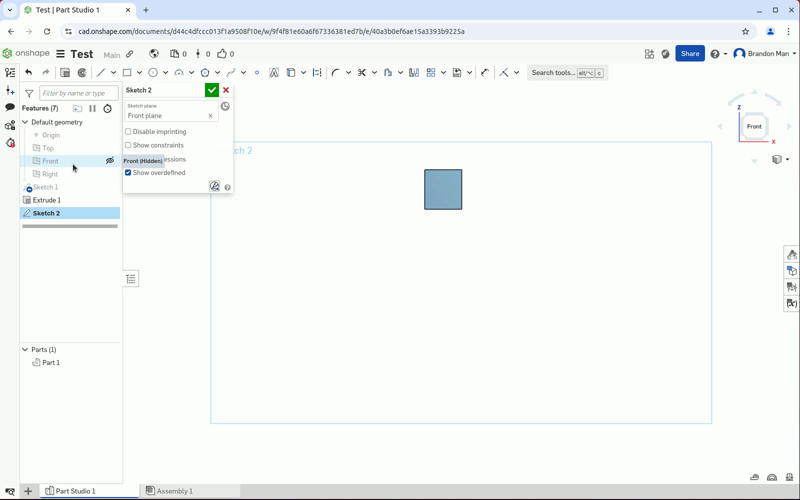
mouse_move(73, 352)
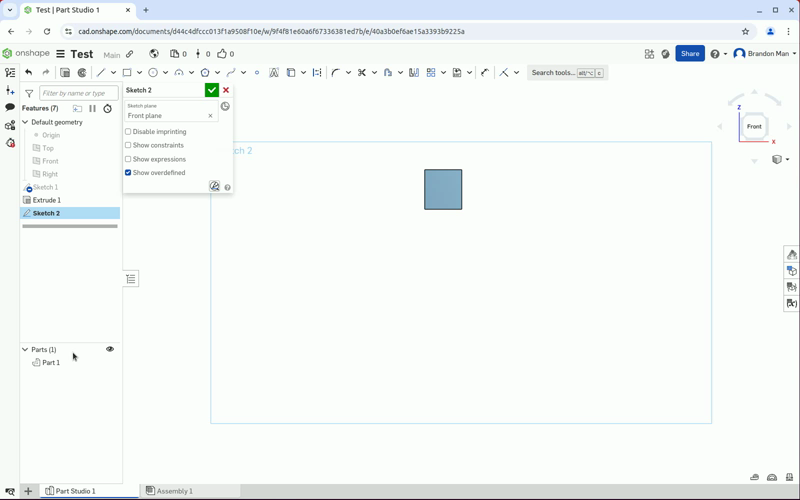
key(y)
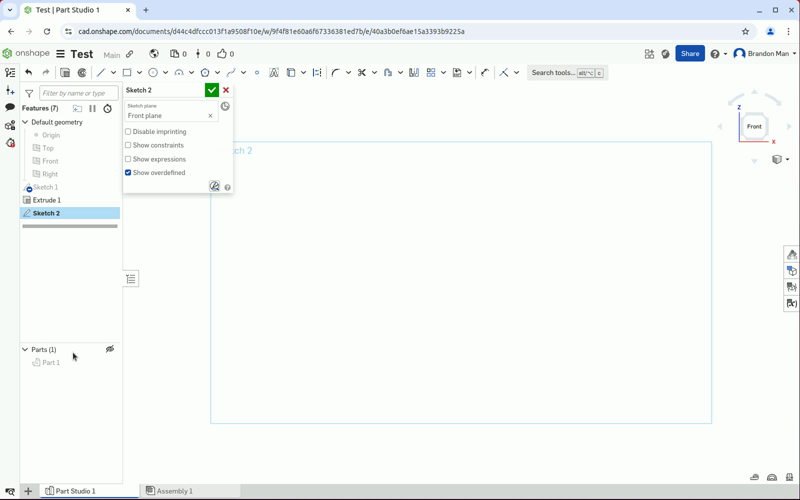
key(l)
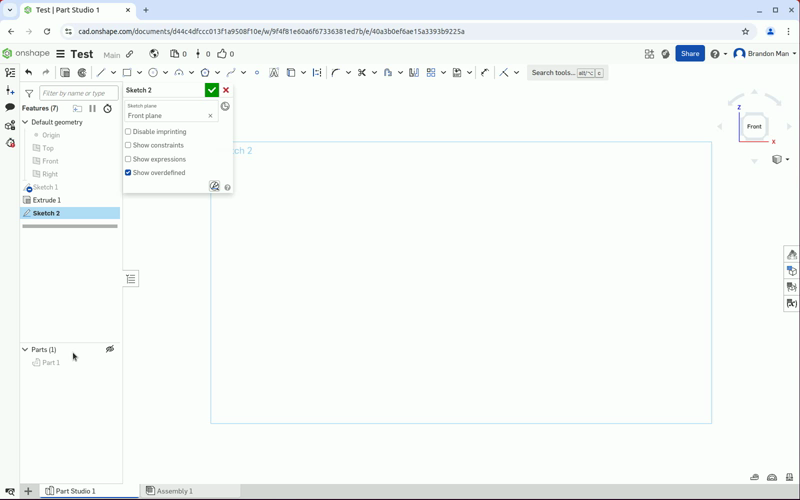
key_down(shift)
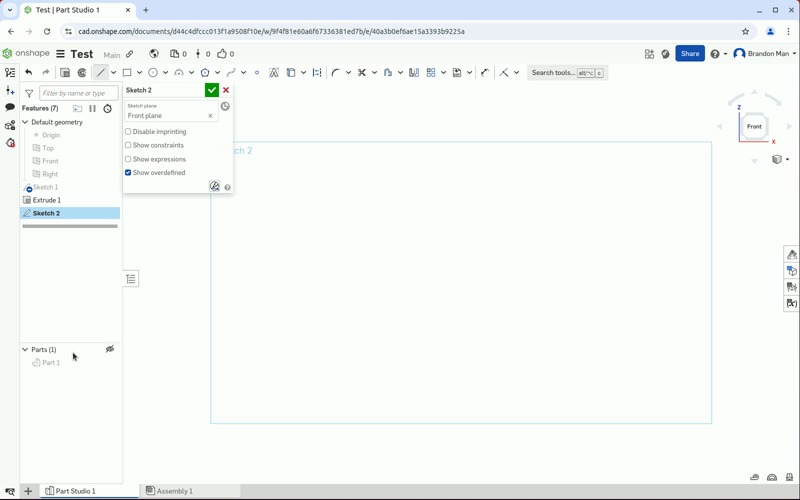
mouse_move(424, 232)
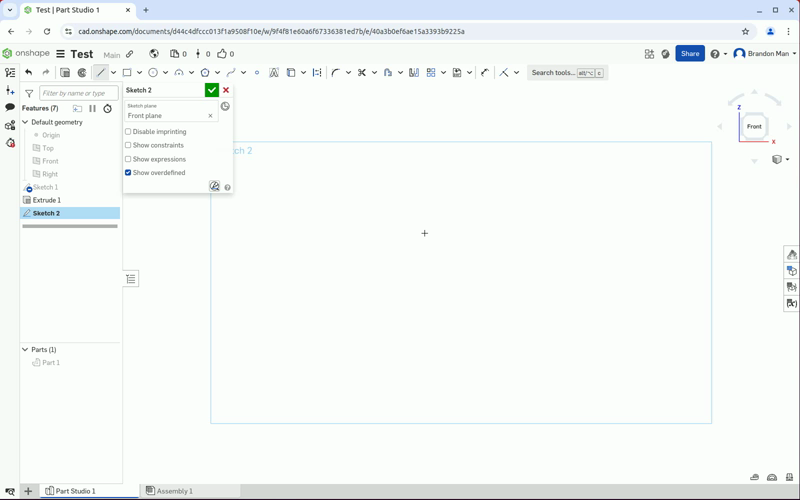
click(424, 232)
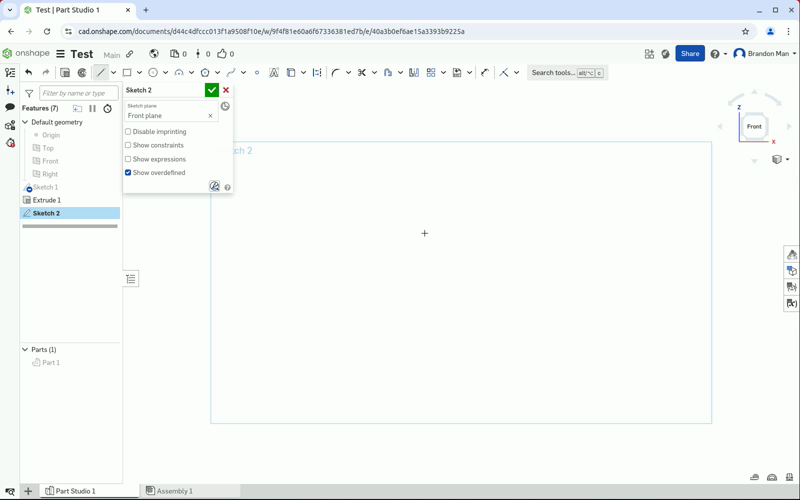
key_up(shift)
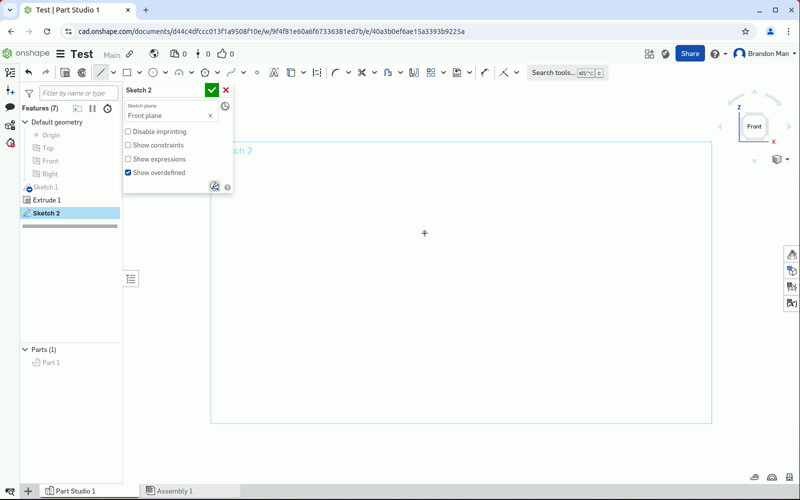
key_down(shift)
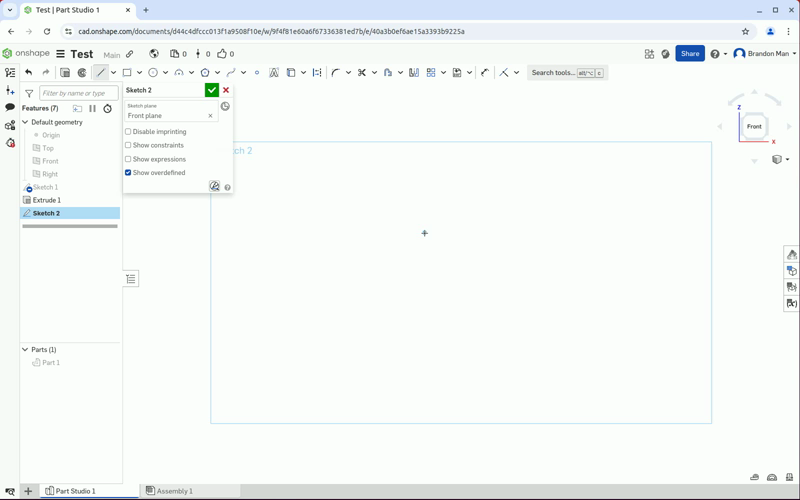
mouse_move(454, 232)
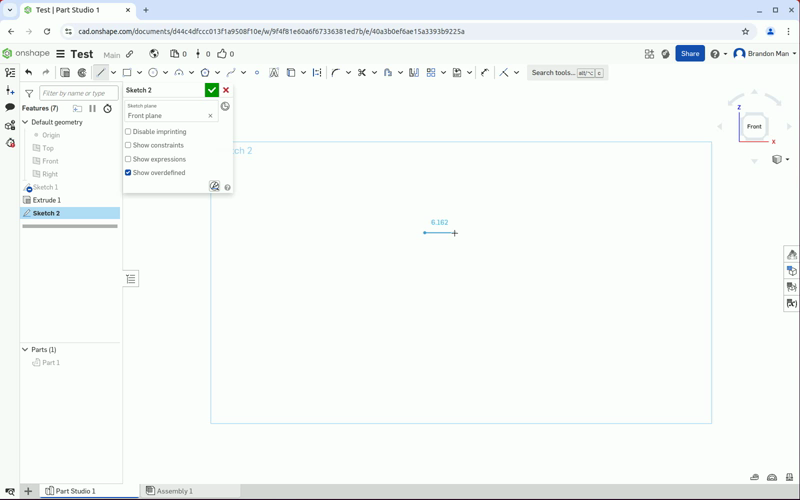
mouse_move(461, 232)
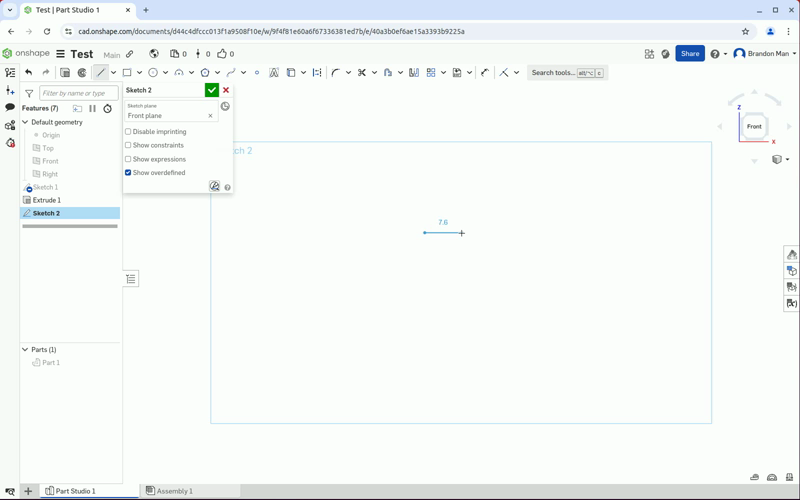
click(461, 232)
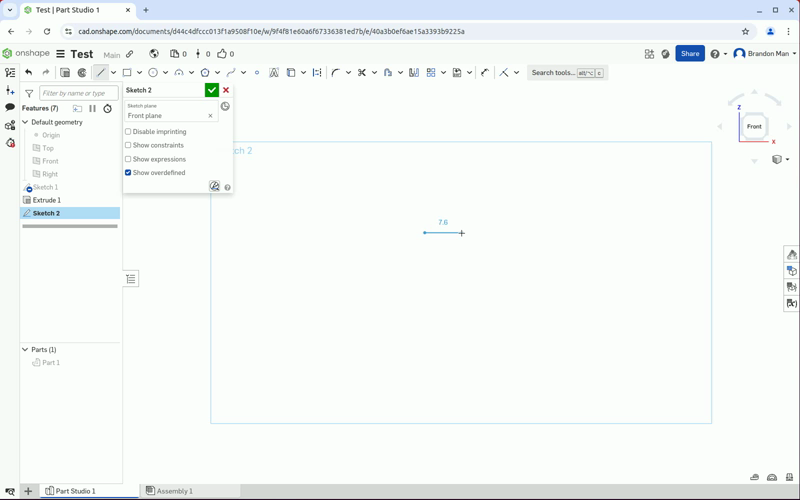
key_up(shift)
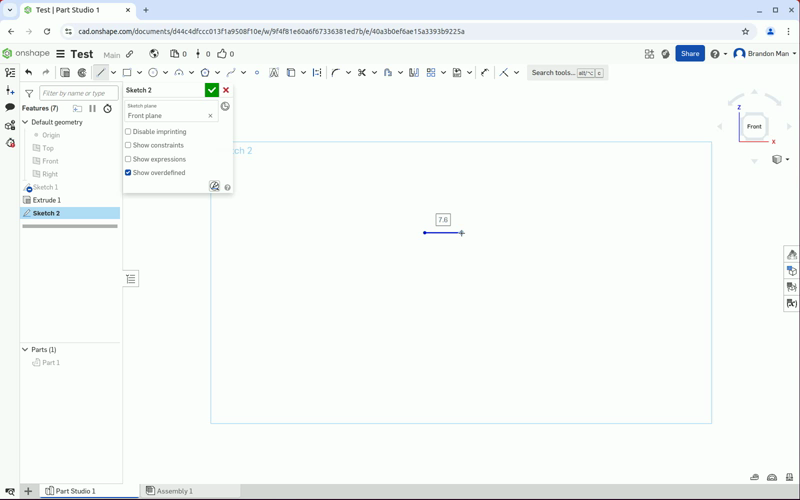
key_down(shift)
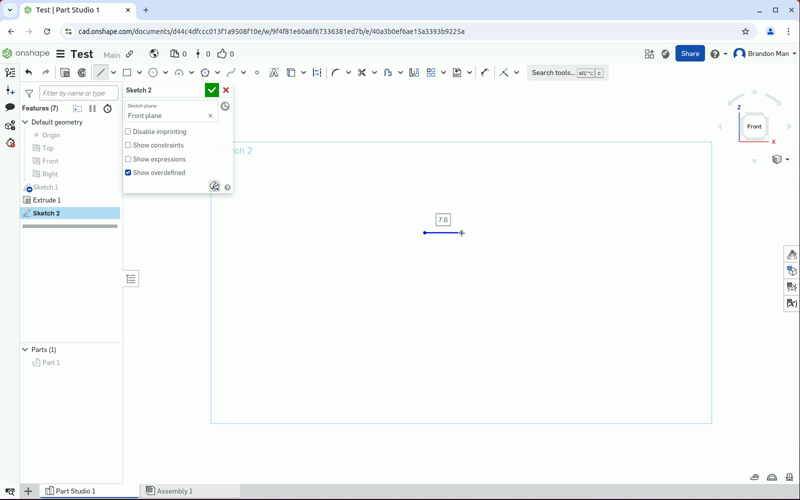
mouse_move(491, 232)
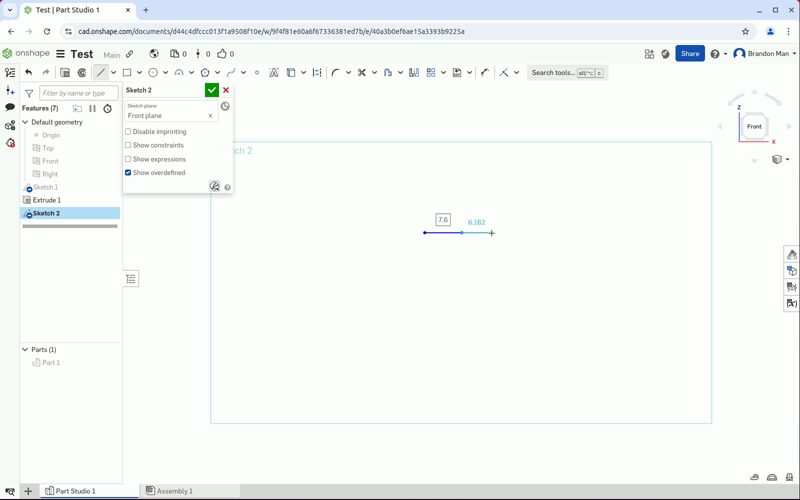
mouse_move(461, 208)
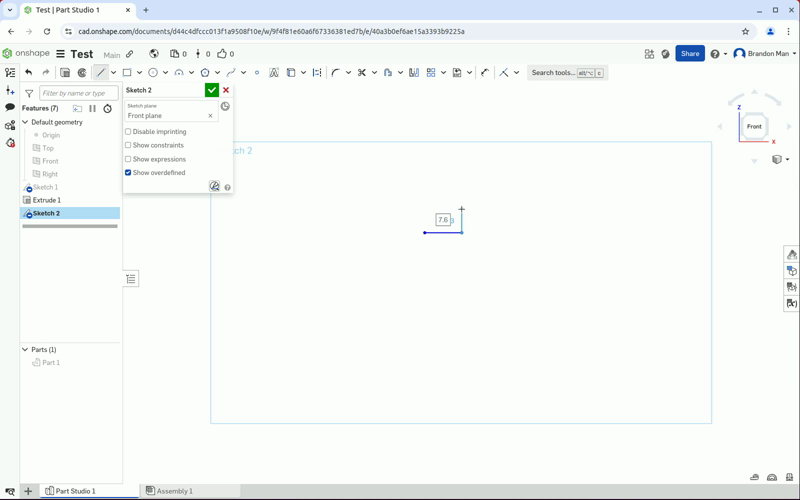
click(461, 208)
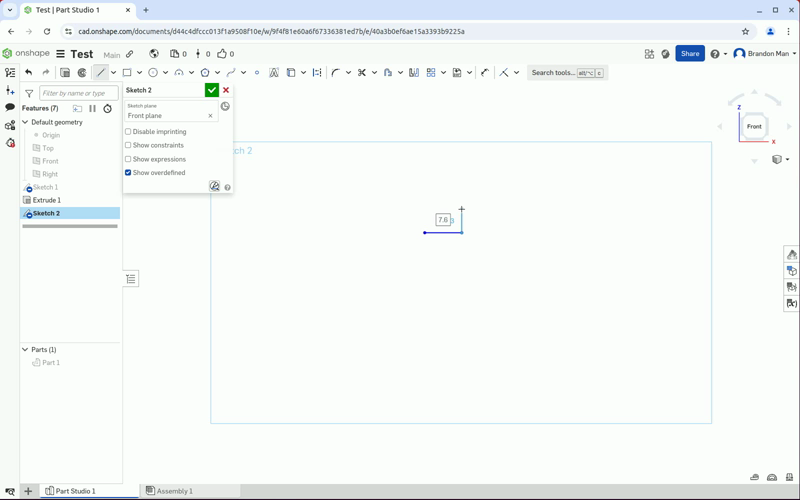
key_up(shift)
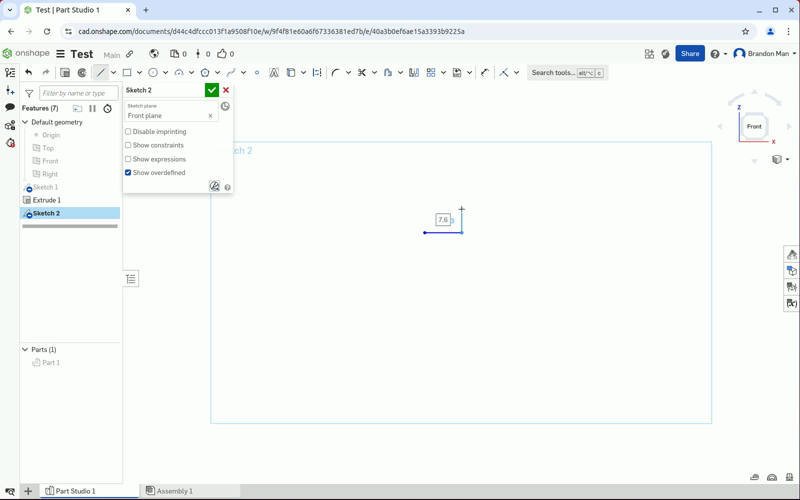
key_down(shift)
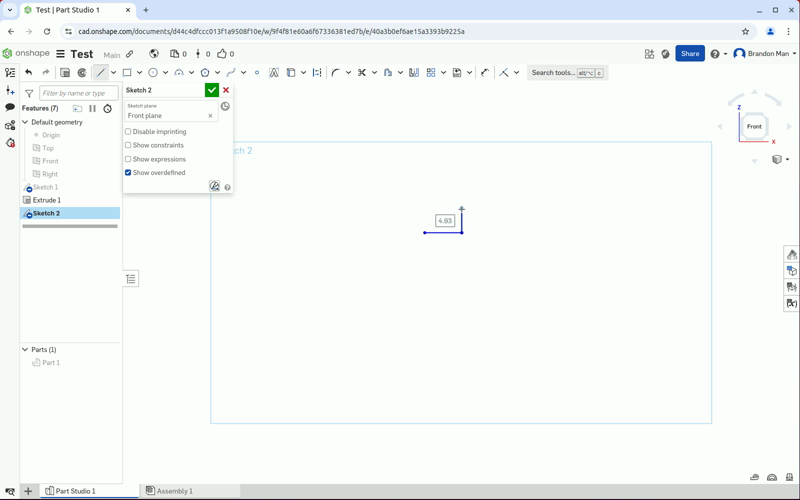
mouse_move(491, 208)
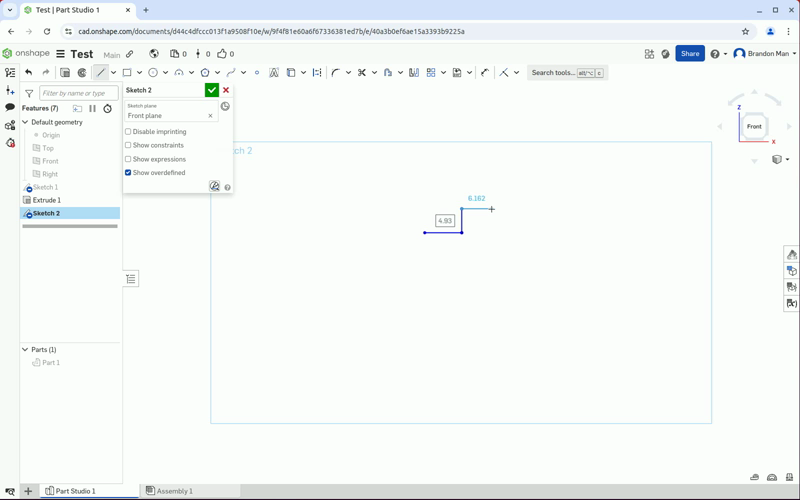
mouse_move(424, 208)
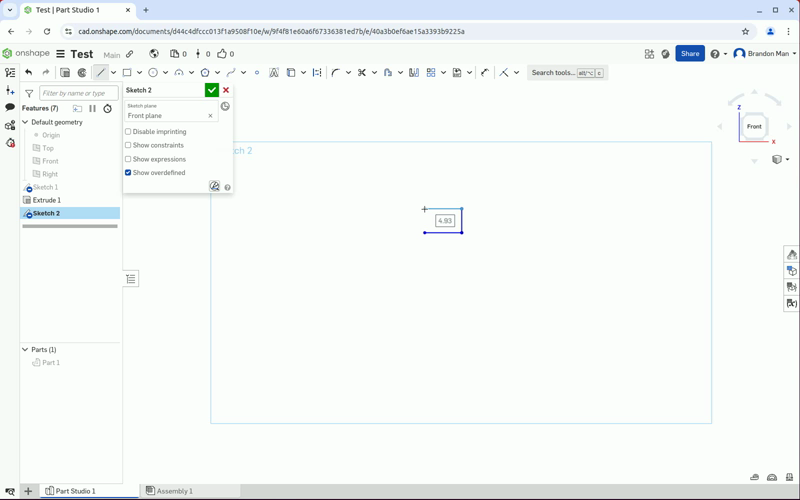
click(424, 208)
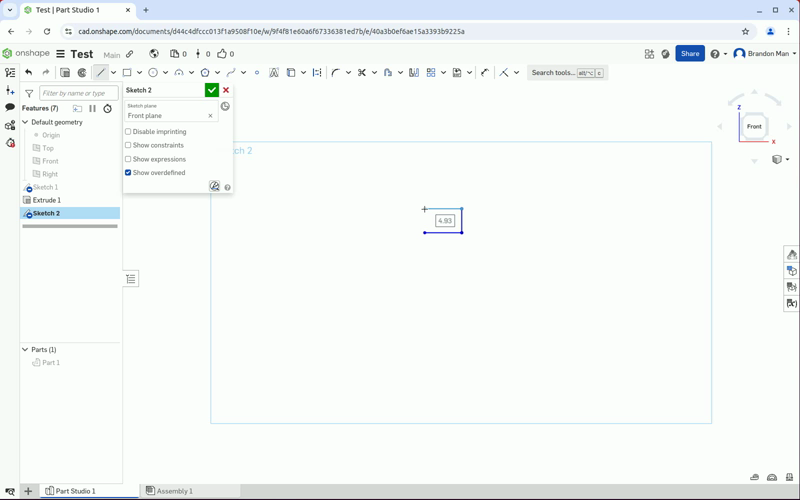
key_up(shift)
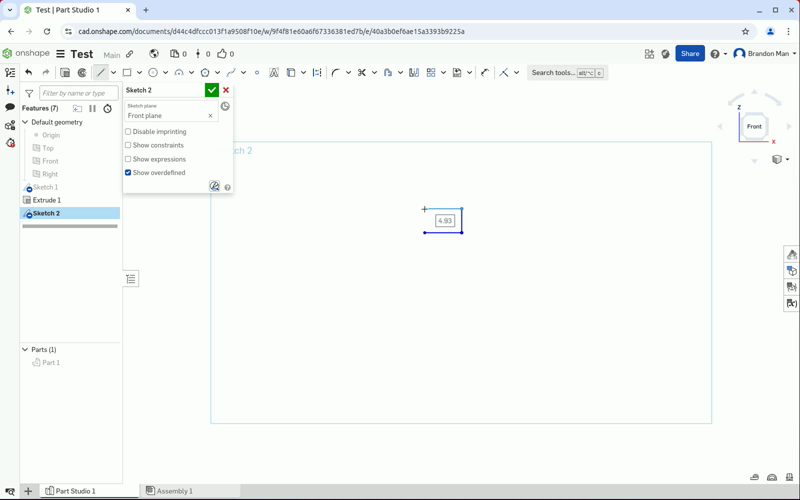
mouse_move(454, 208)
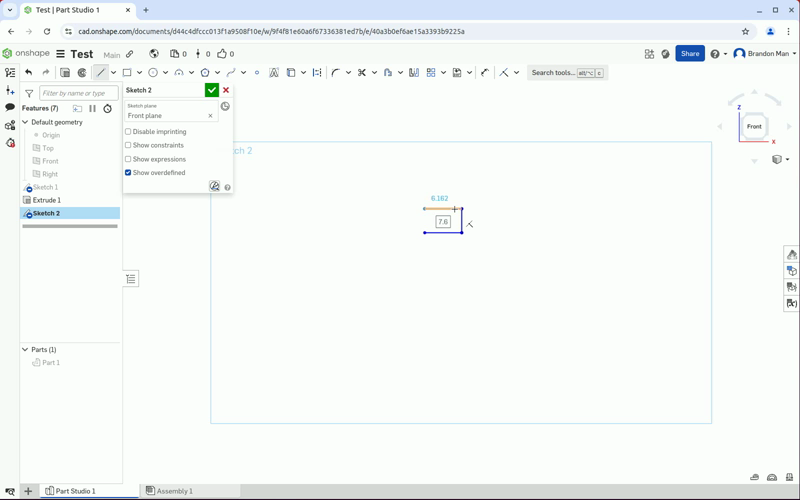
key_down(shift)
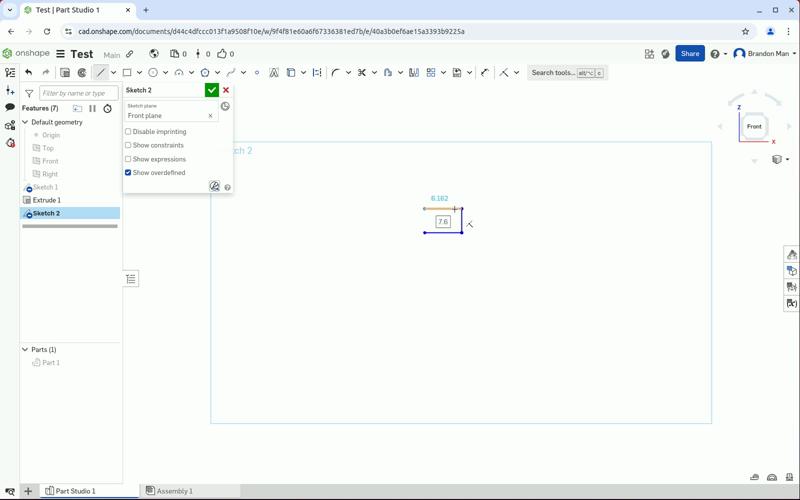
mouse_move(424, 232)
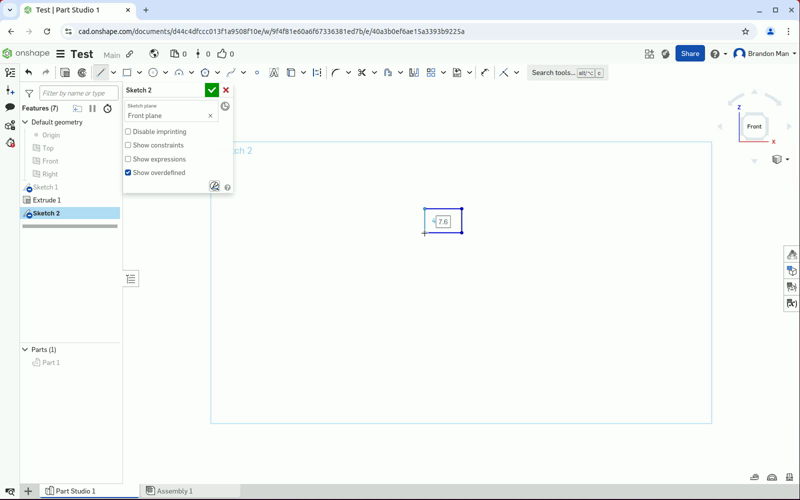
key_up(shift)
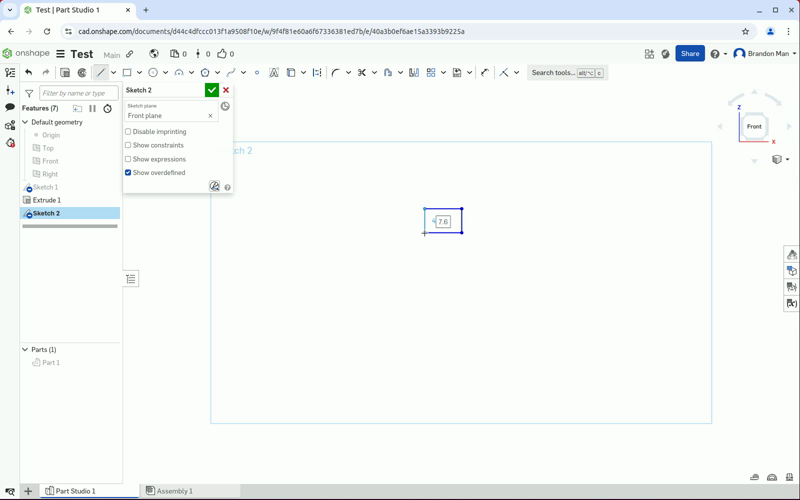
click(424, 232)
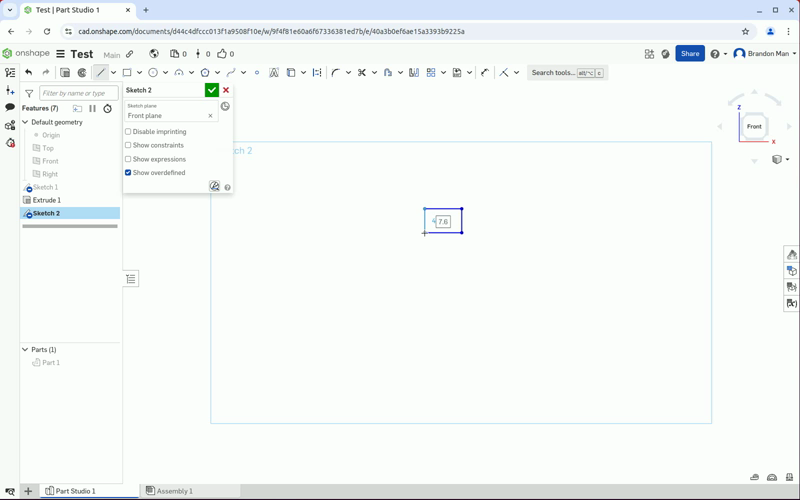
key(esc)
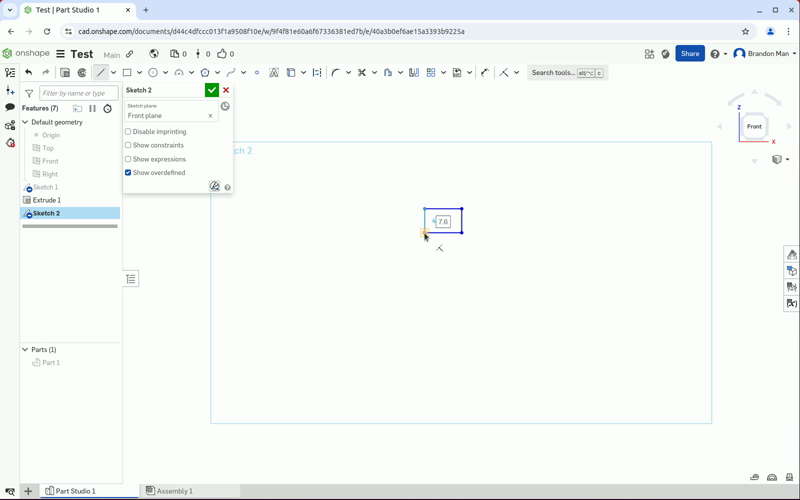
mouse_move(439, 226)
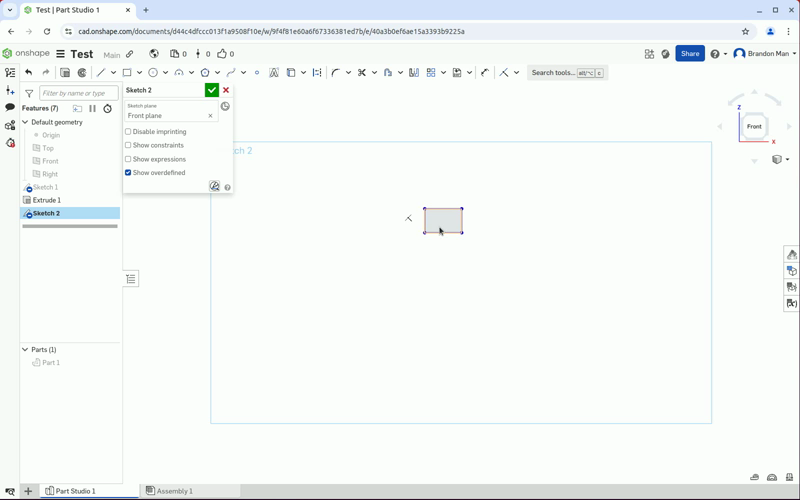
scroll(6)
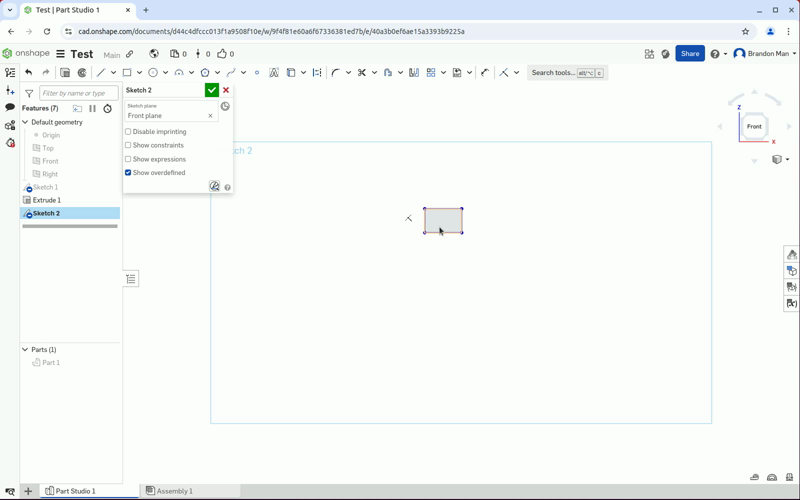
scroll(6)
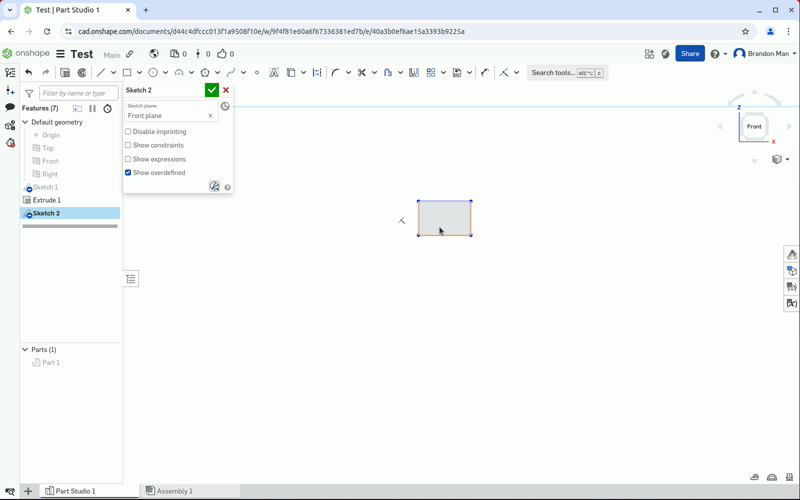
scroll(6)
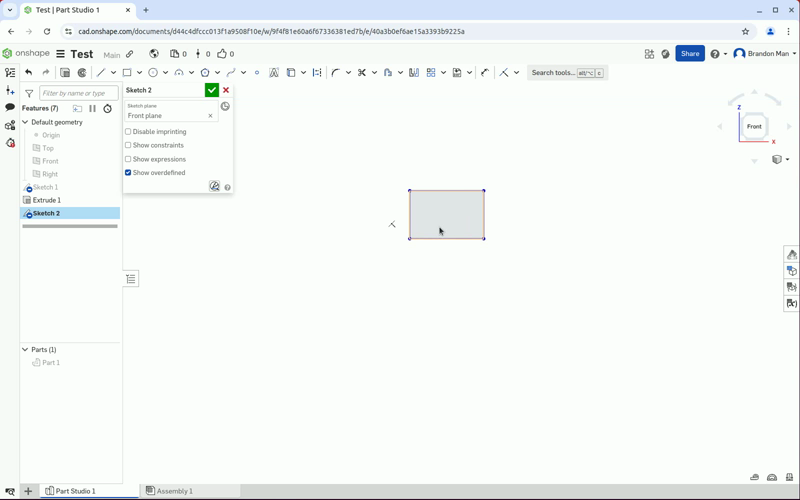
scroll(6)
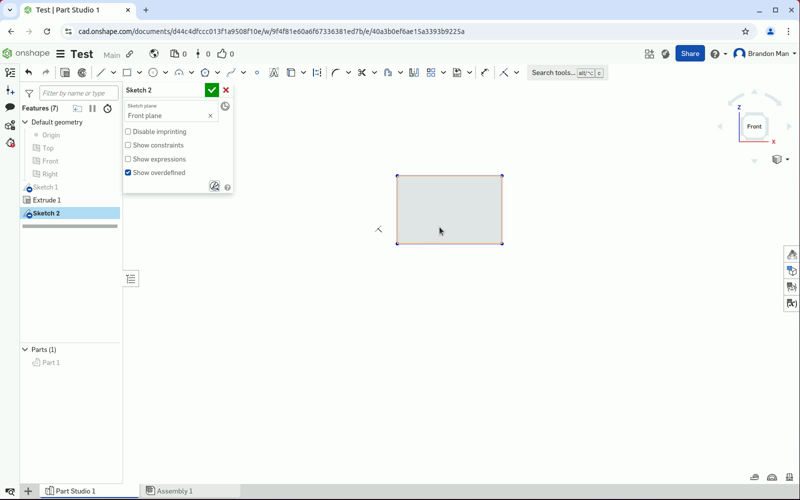
scroll(6)
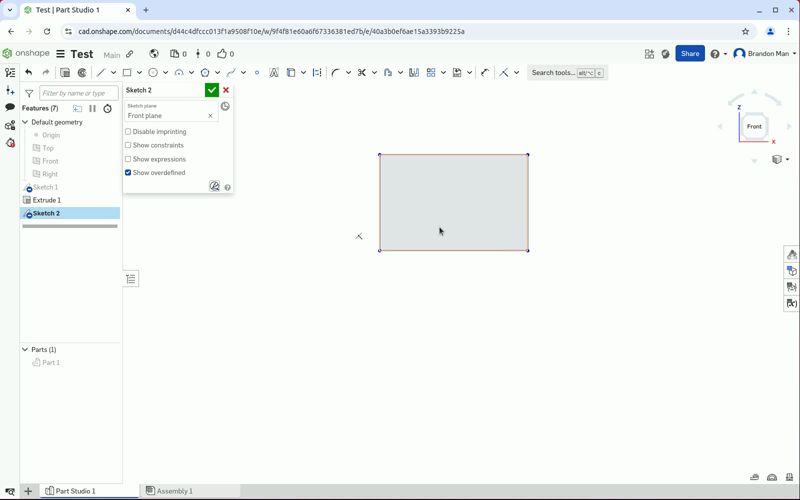
scroll(6)
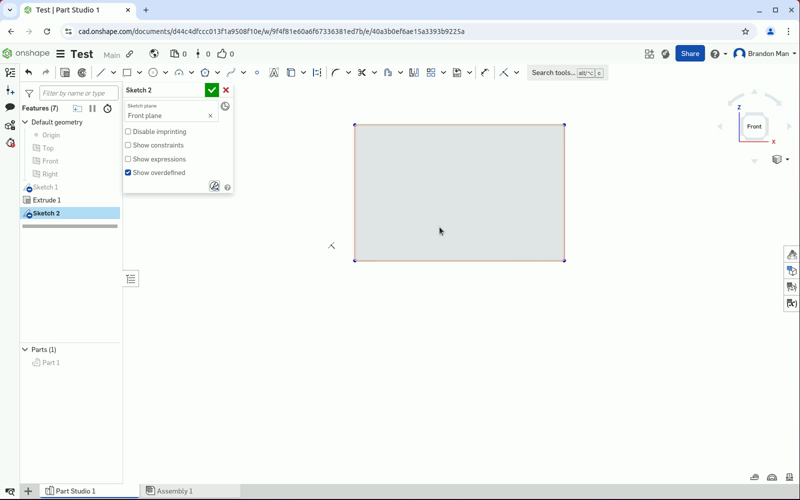
scroll(6)
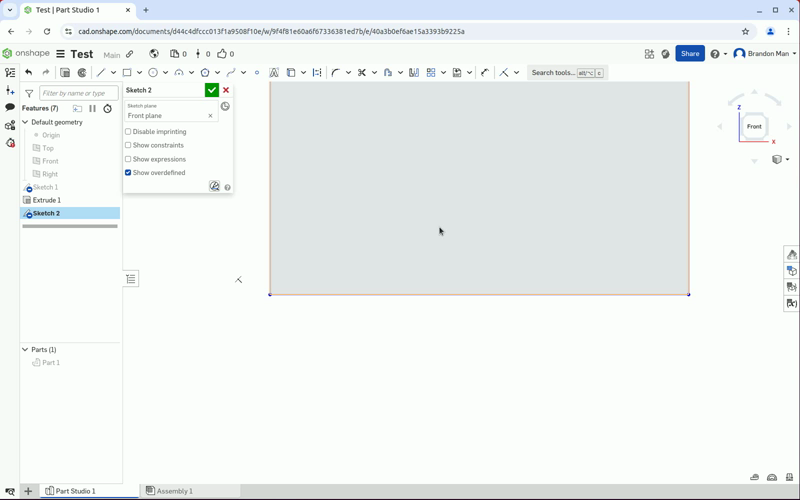
click(439, 226)
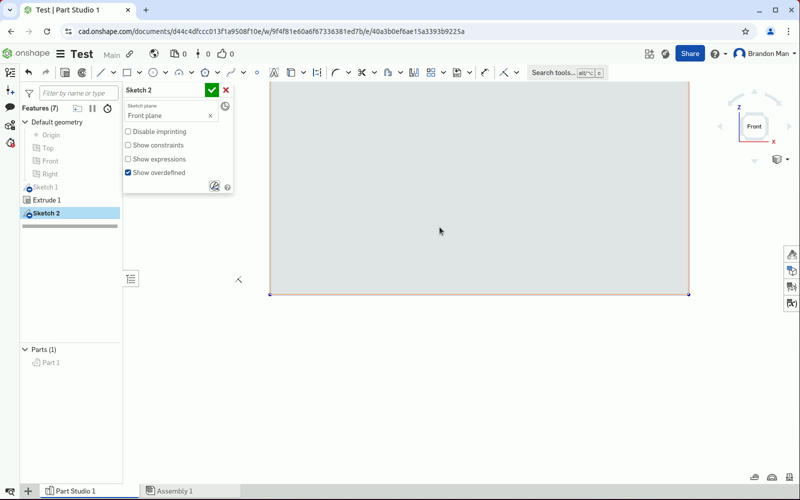
scroll(-6)
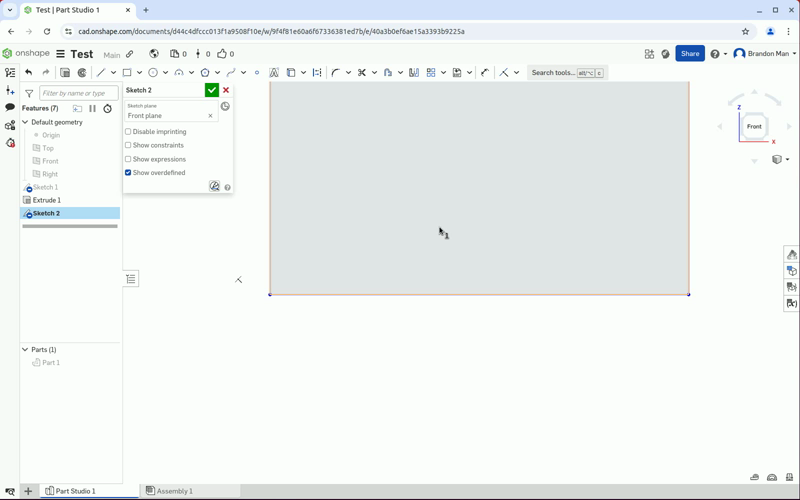
scroll(-6)
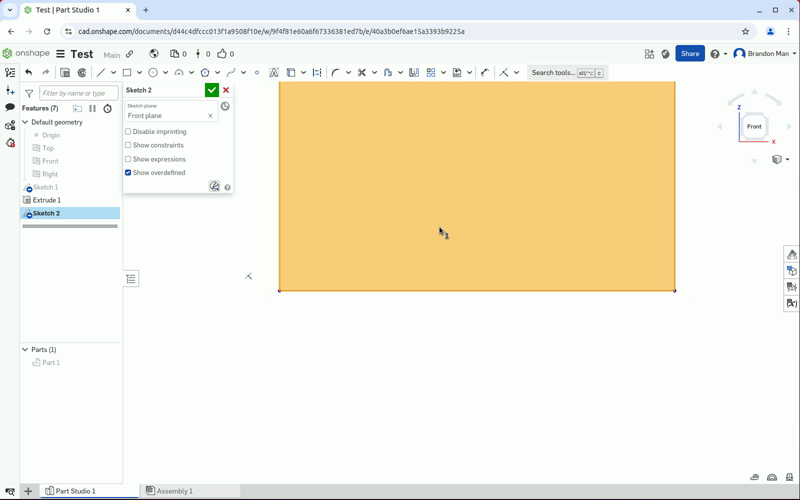
scroll(-6)
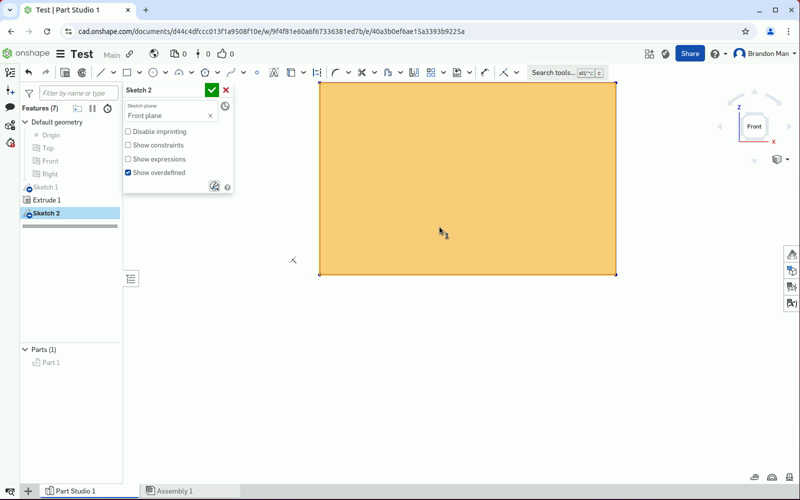
scroll(-6)
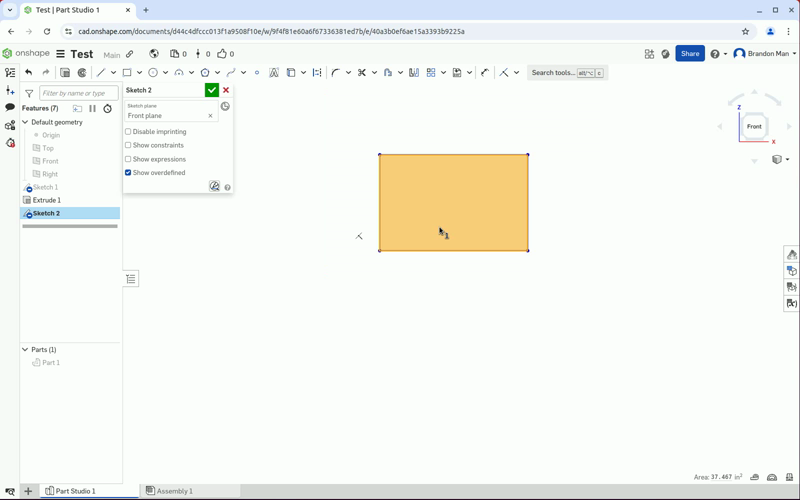
scroll(-6)
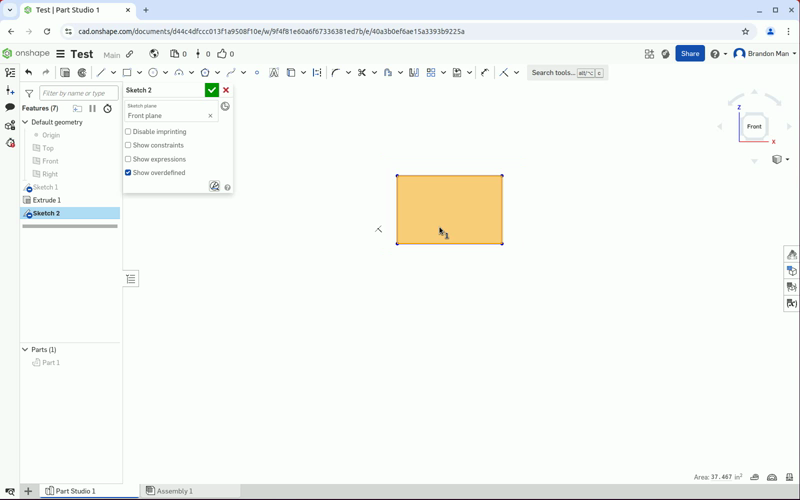
scroll(-6)
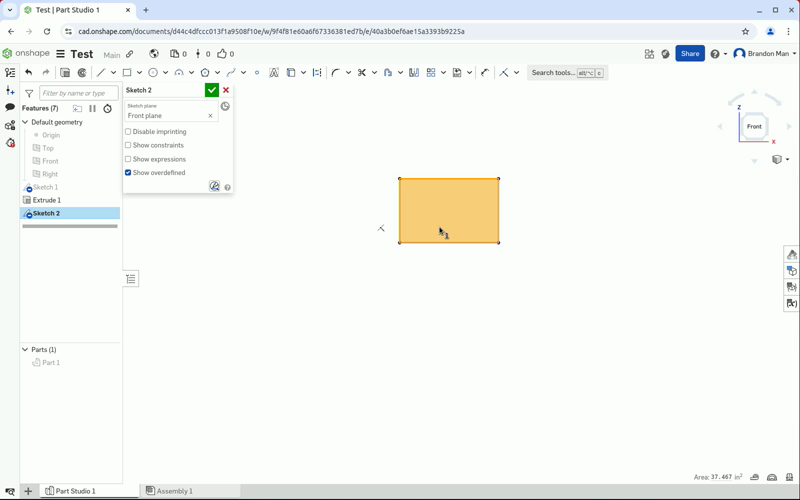
scroll(-6)
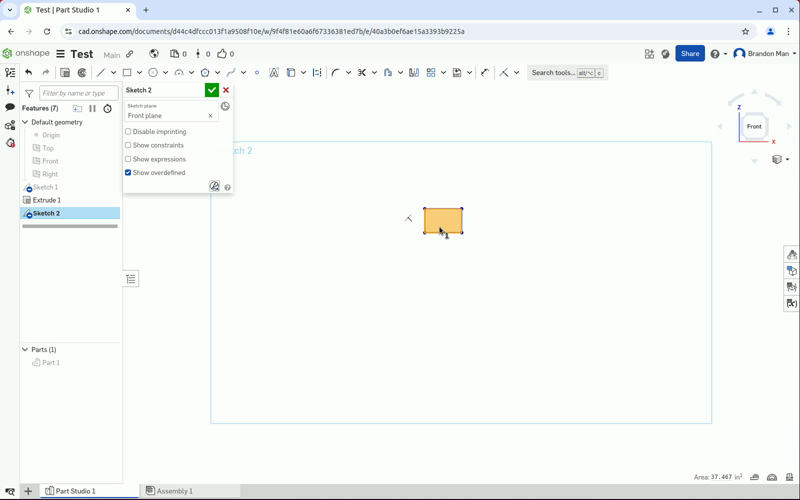
mouse_move(73, 352)
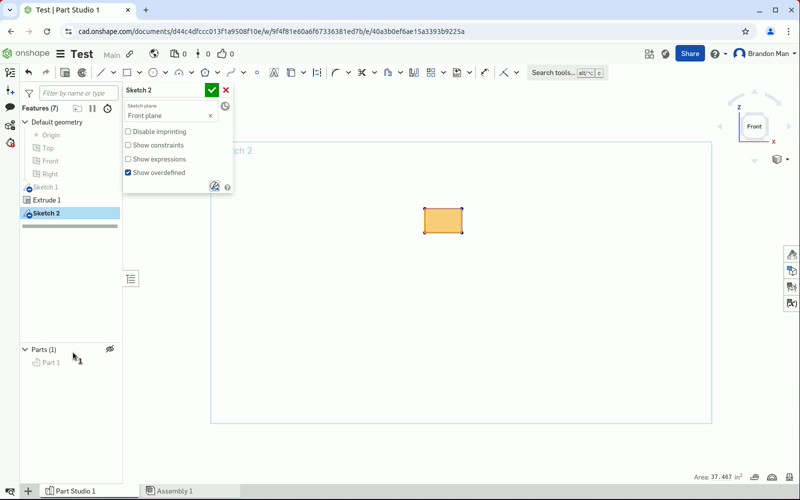
key(shift+y)
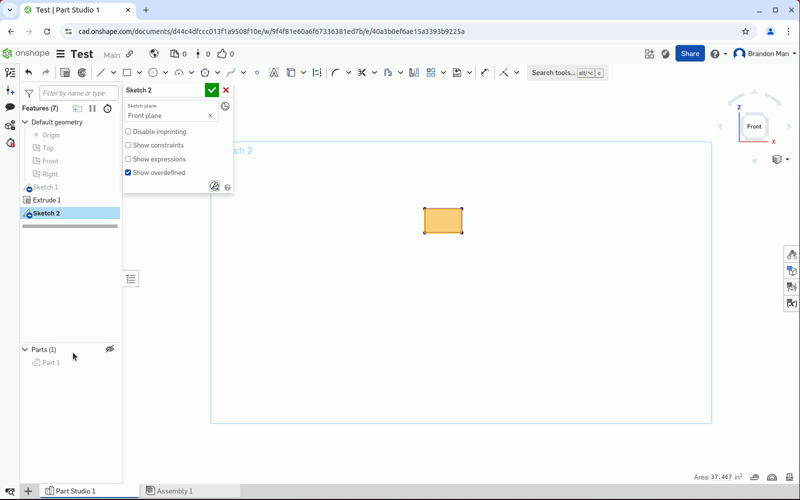
key(shift+e)
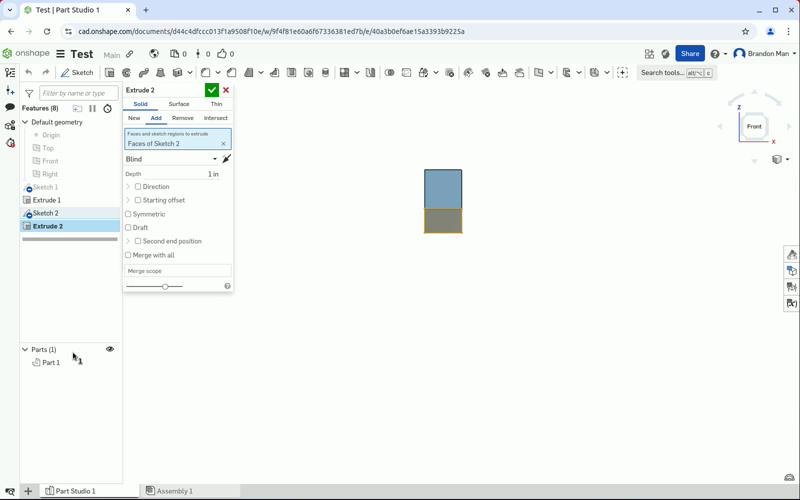
mouse_move(143, 106)
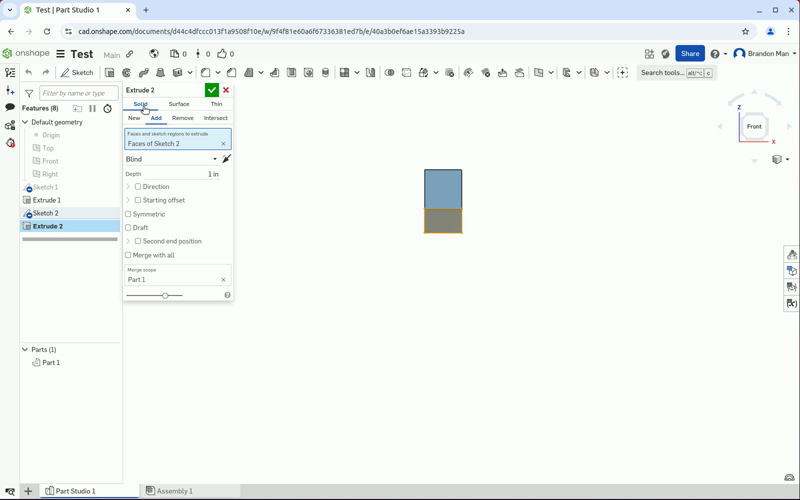
click(143, 106)
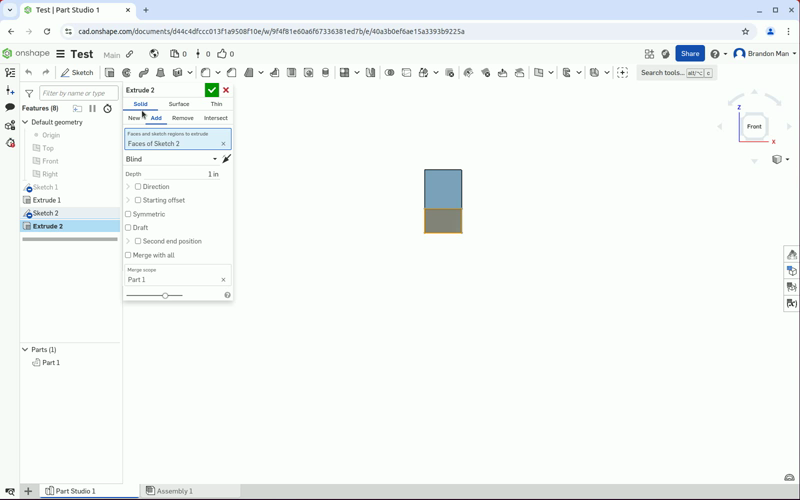
mouse_move(137, 120)
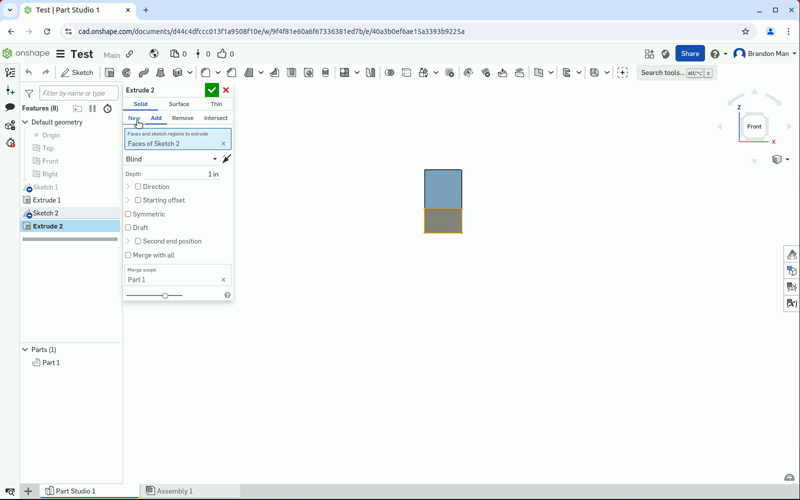
click(137, 120)
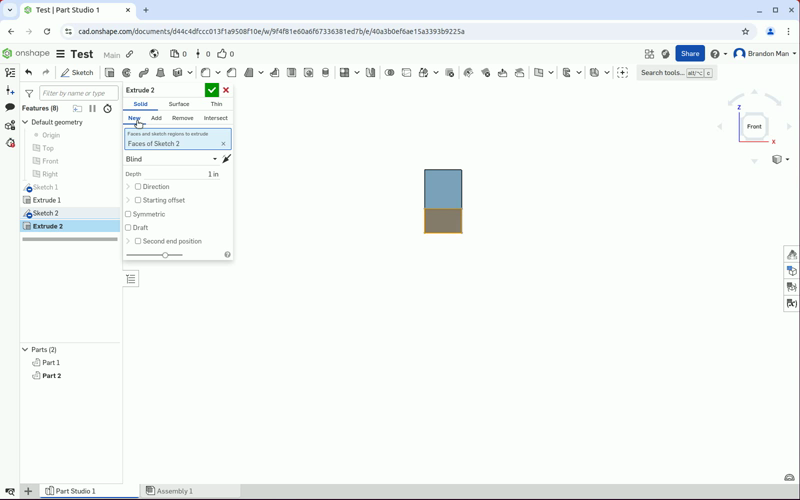
key(tab, 4)
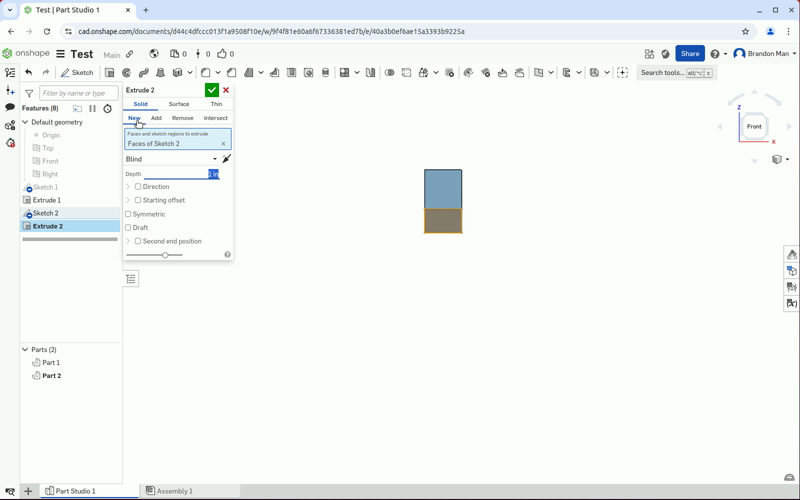
text(4.333)
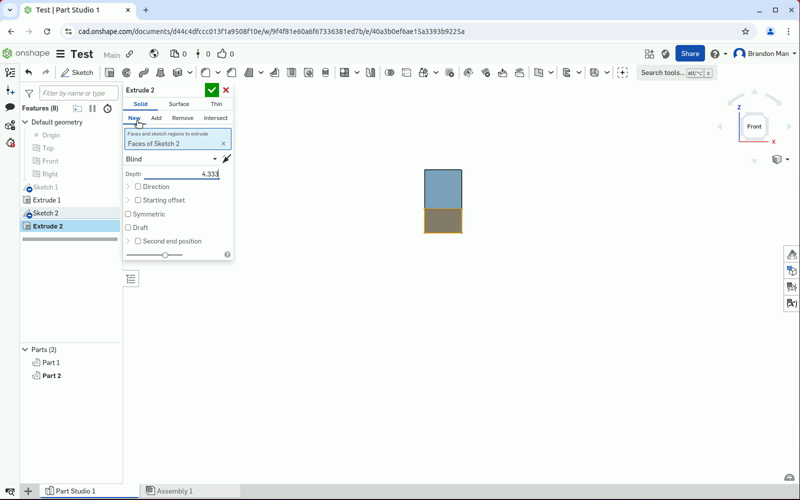
key(enter)
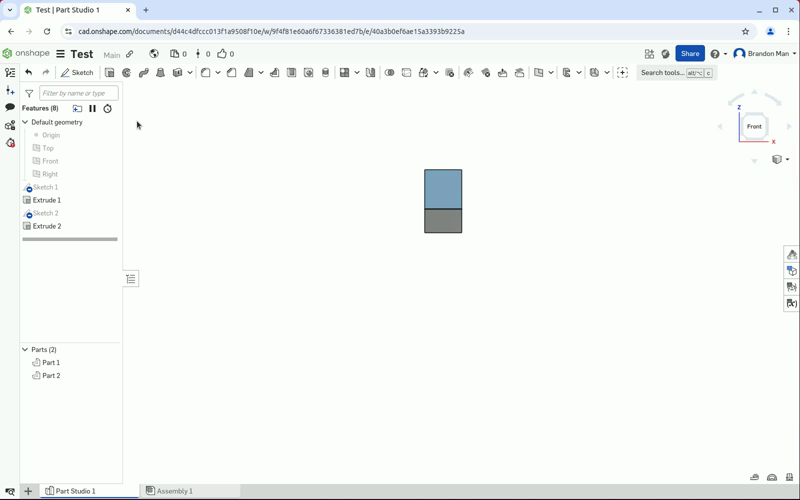
key(shift+h)
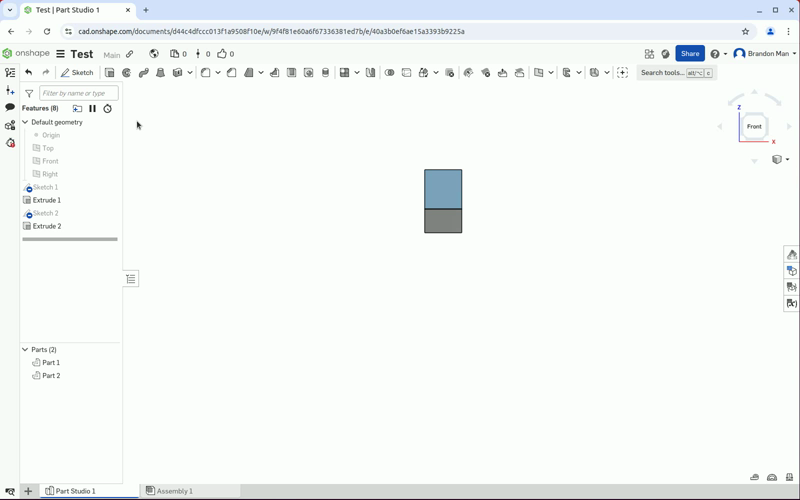
key(shift+h)
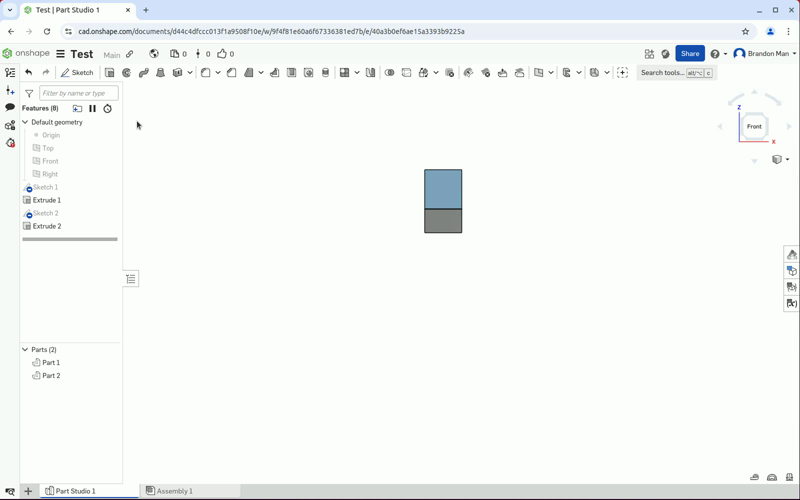
mouse_move(73, 189)
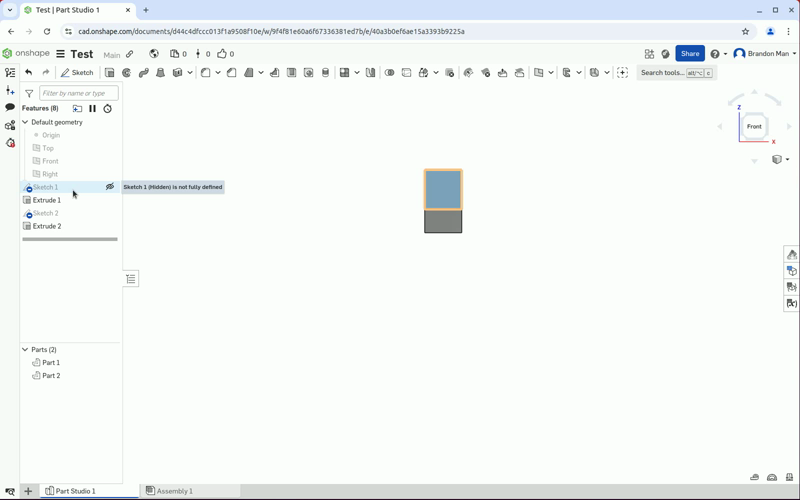
click(73, 189)
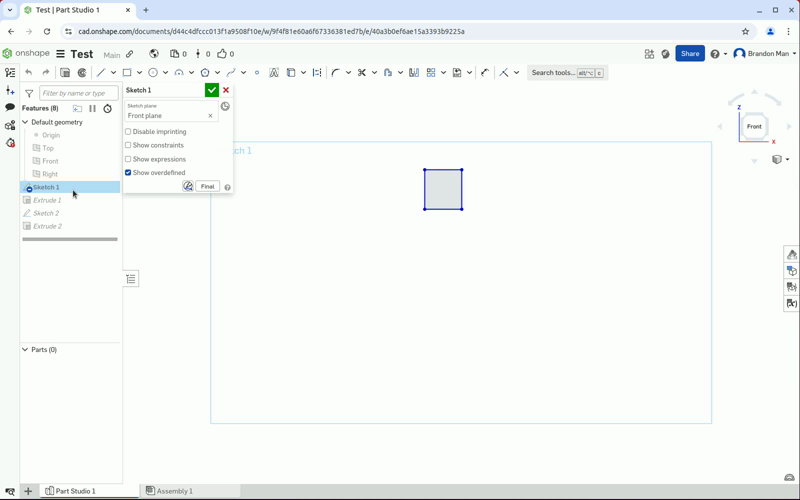
mouse_move(229, 92)
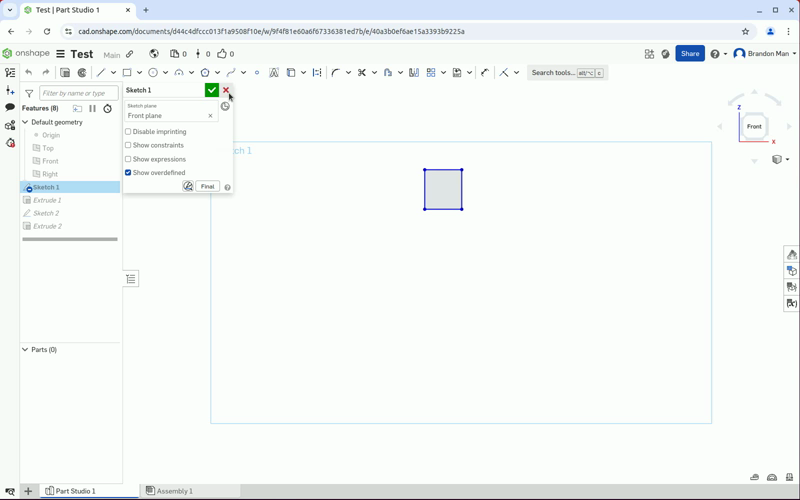
click(229, 92)
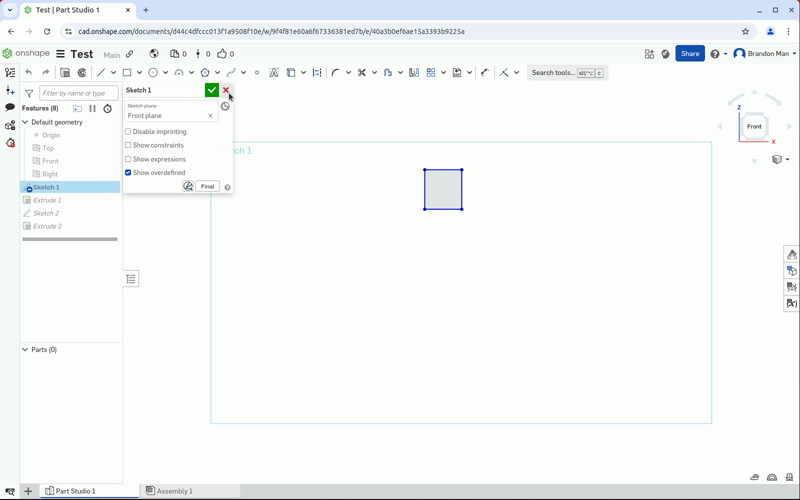
key(shift+s)
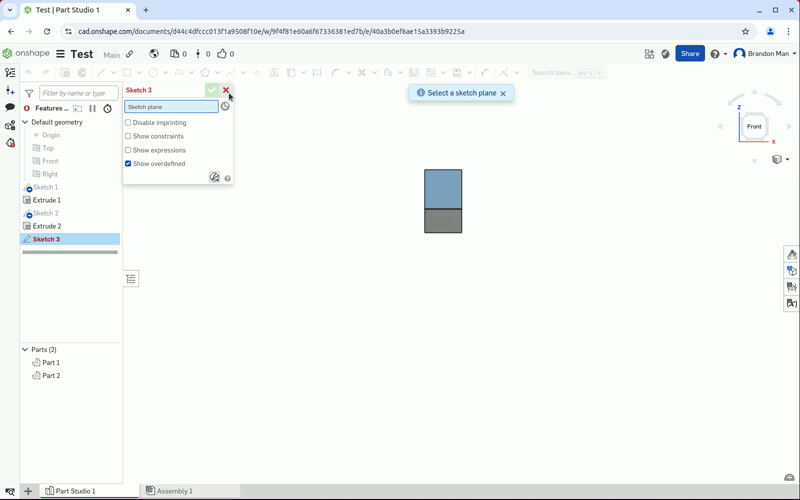
mouse_move(73, 163)
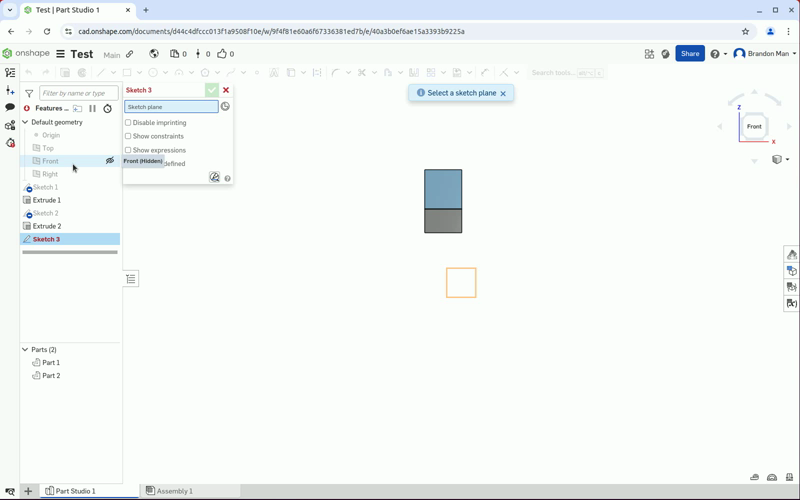
click(73, 163)
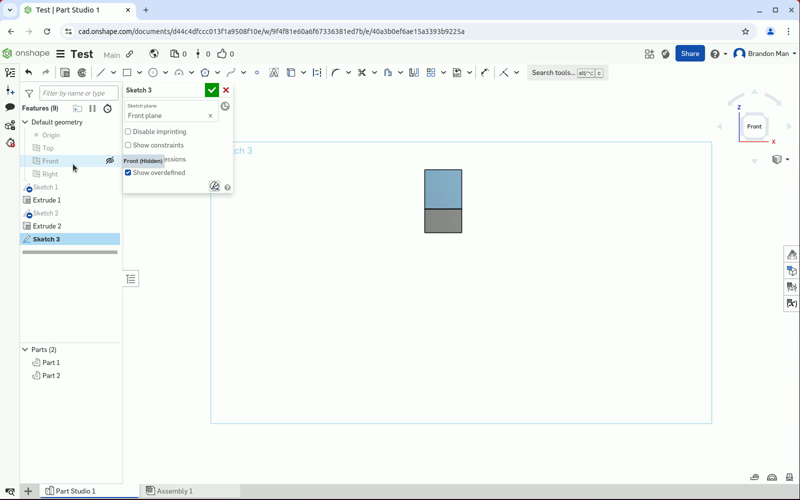
mouse_move(73, 352)
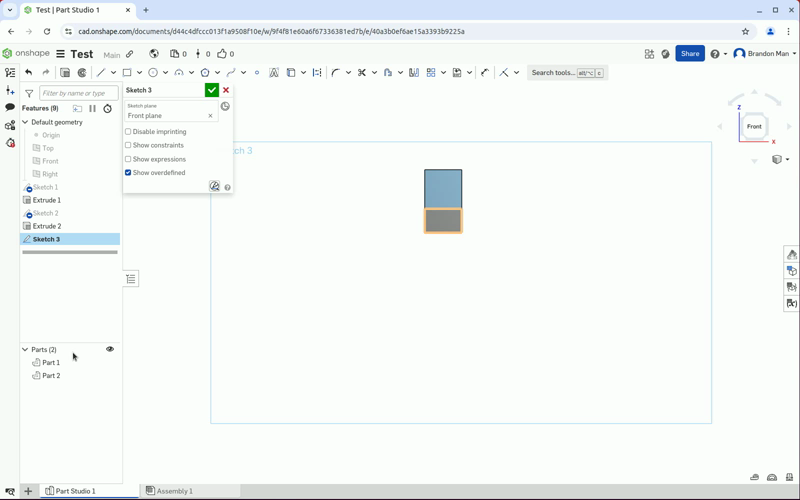
key(y)
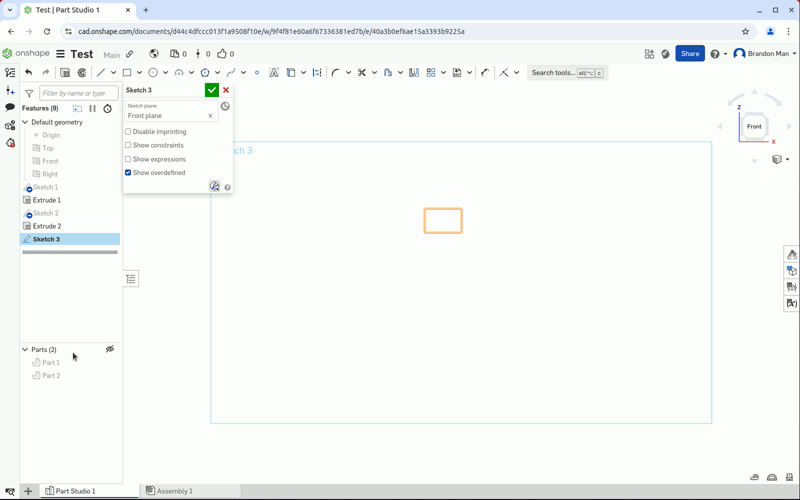
key(l)
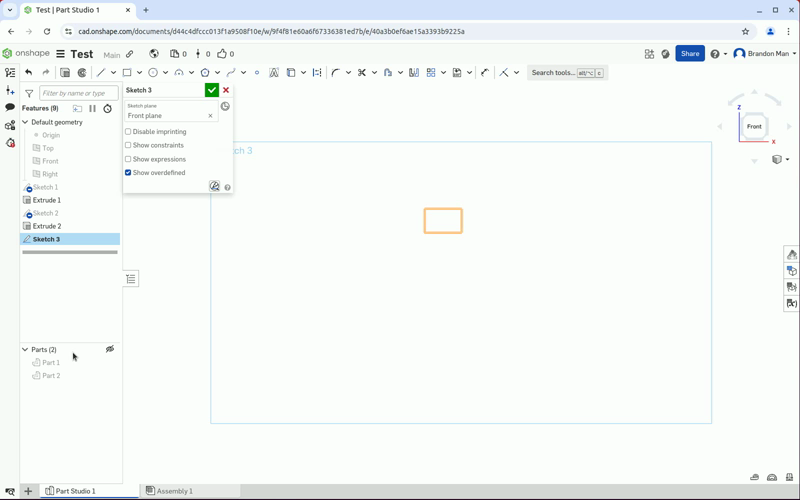
key_down(shift)
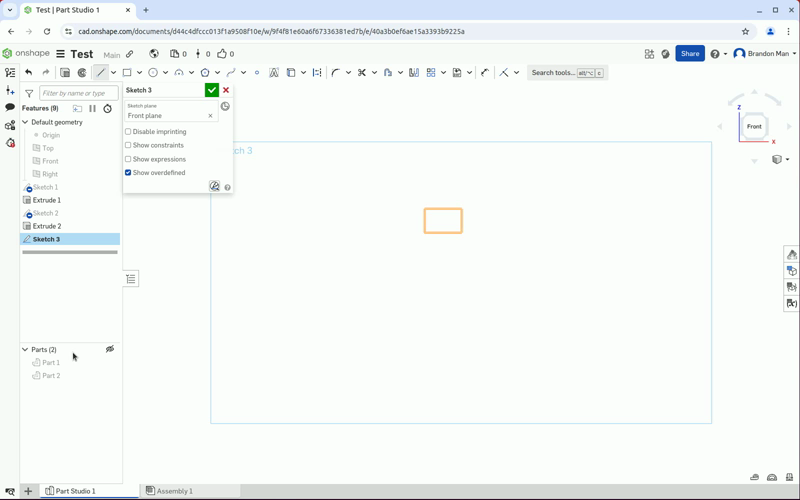
mouse_move(382, 232)
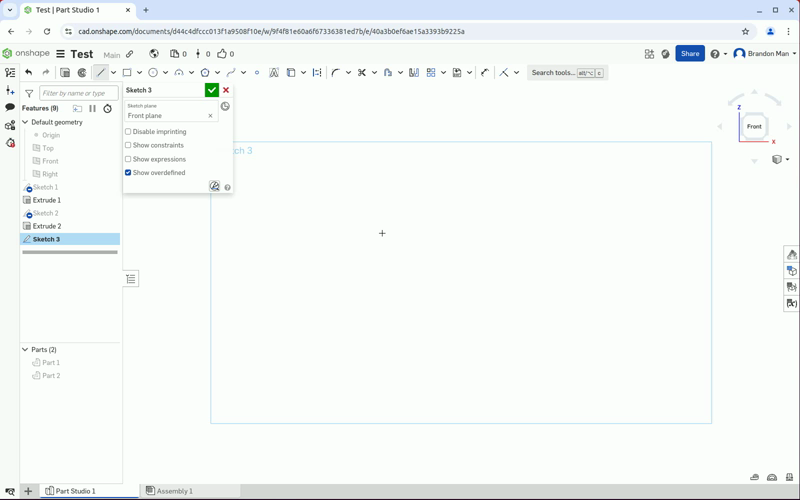
click(382, 232)
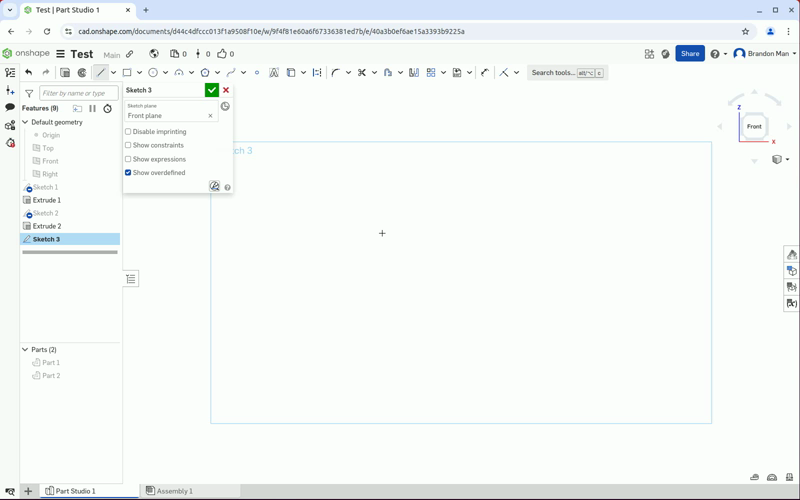
key_up(shift)
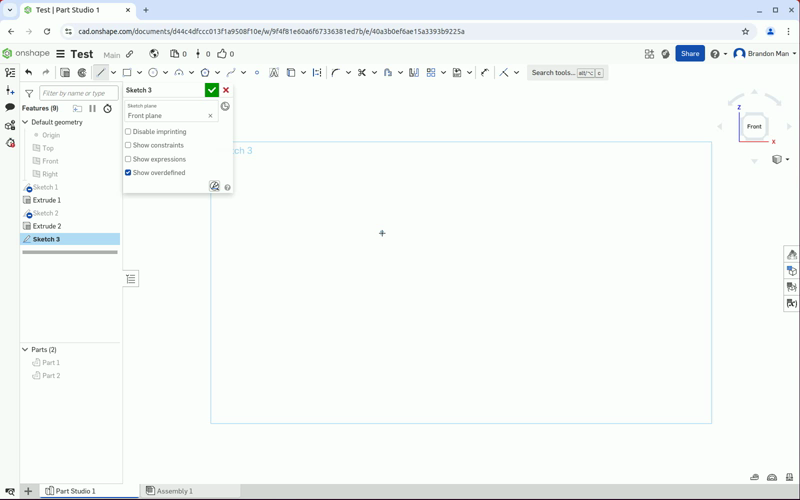
key_down(shift)
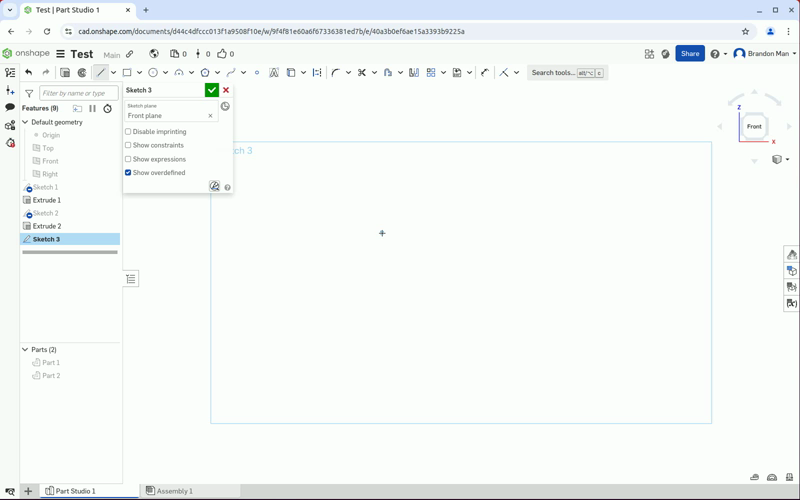
mouse_move(412, 232)
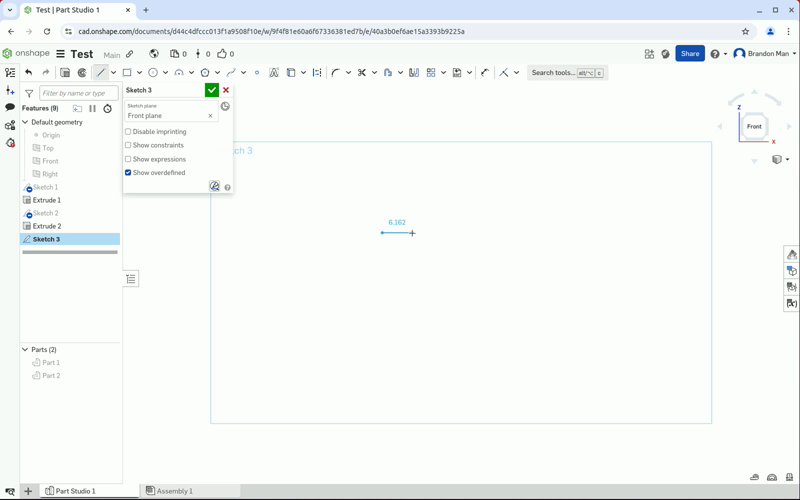
mouse_move(424, 232)
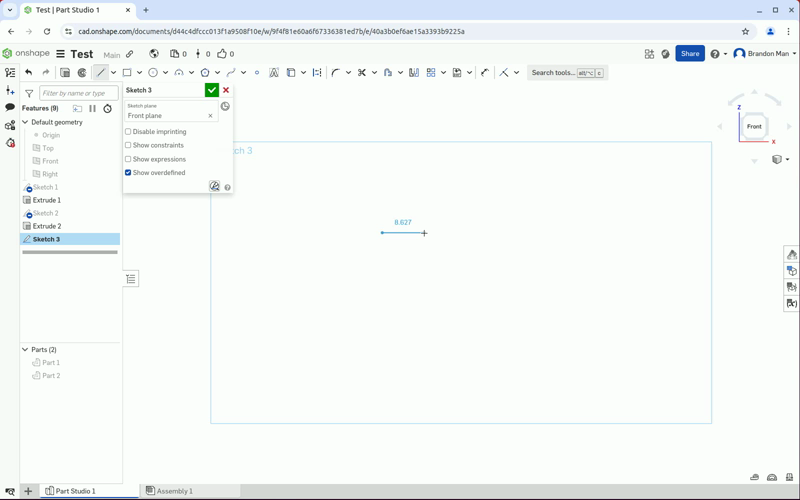
click(424, 232)
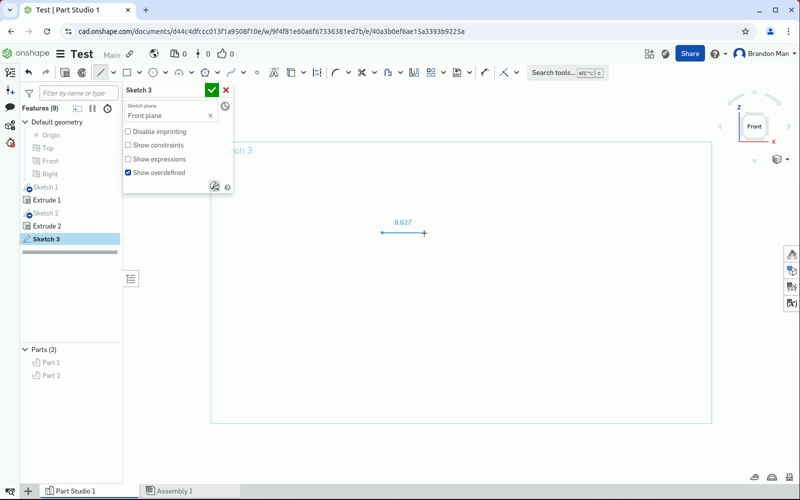
key_up(shift)
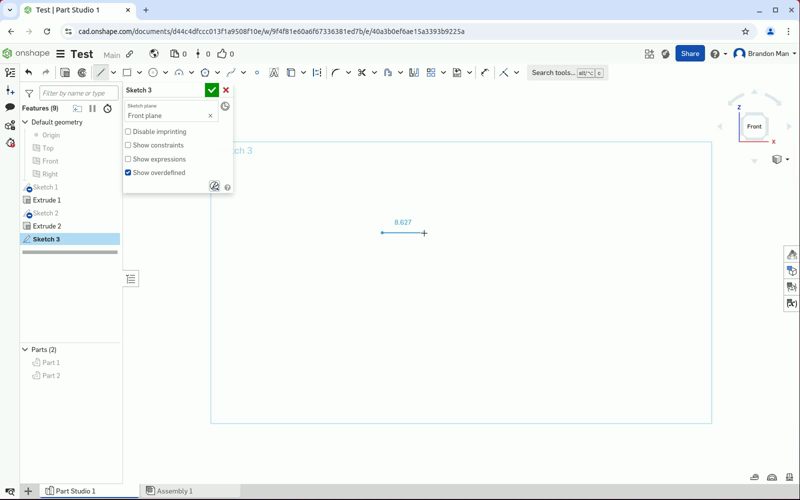
key_down(shift)
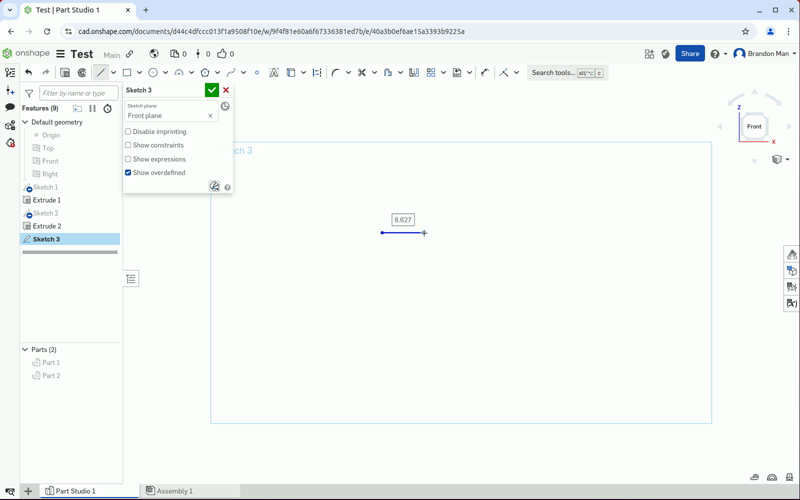
mouse_move(454, 232)
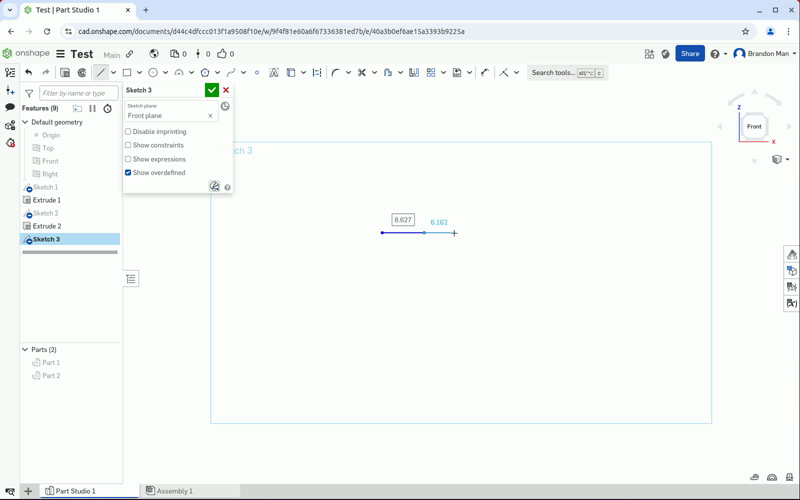
mouse_move(424, 208)
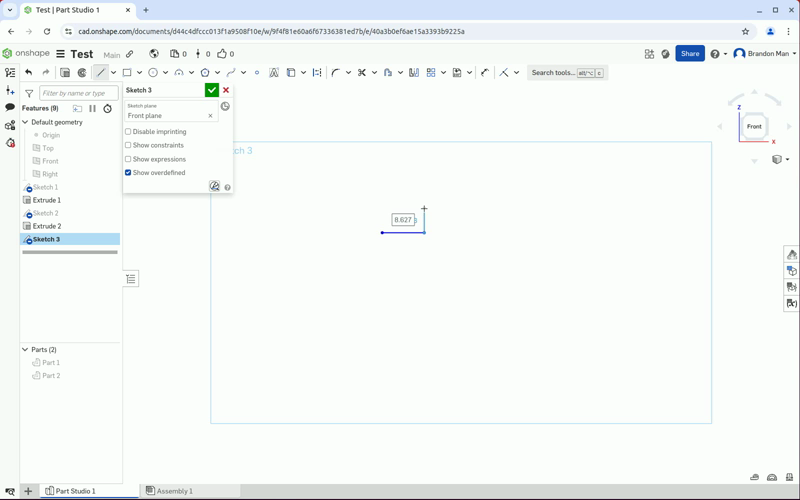
click(424, 208)
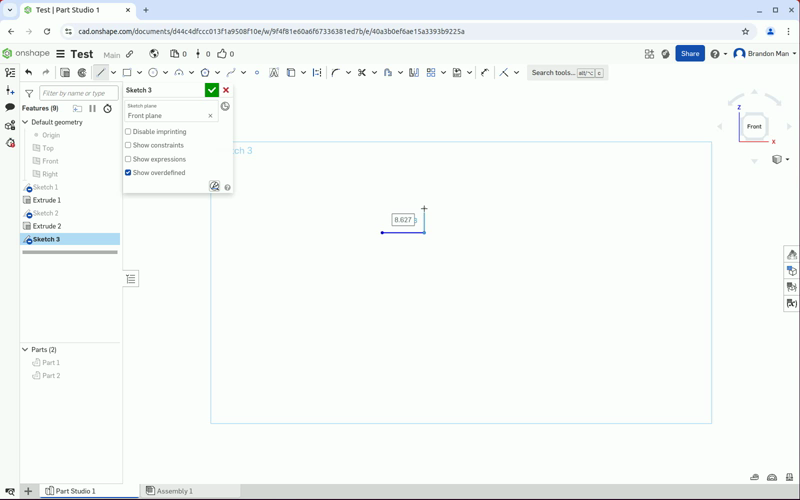
key_up(shift)
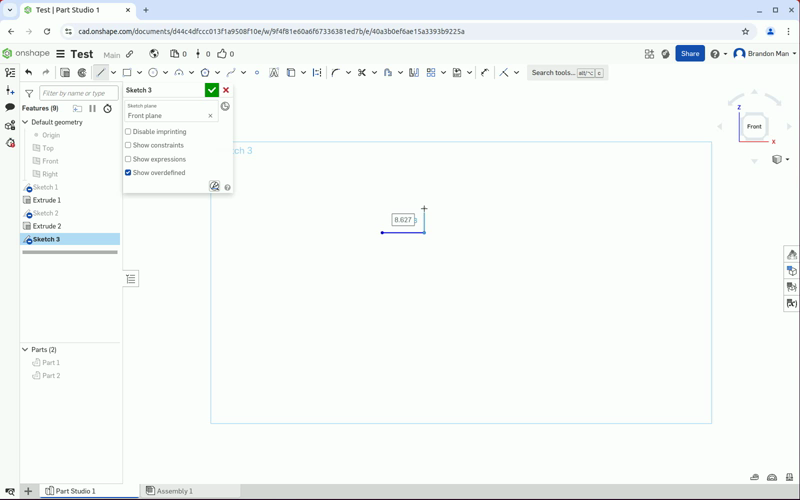
key_down(shift)
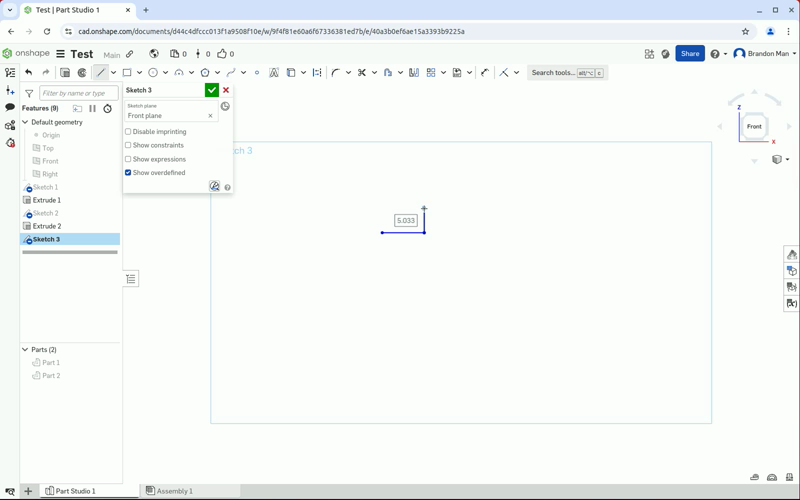
mouse_move(454, 208)
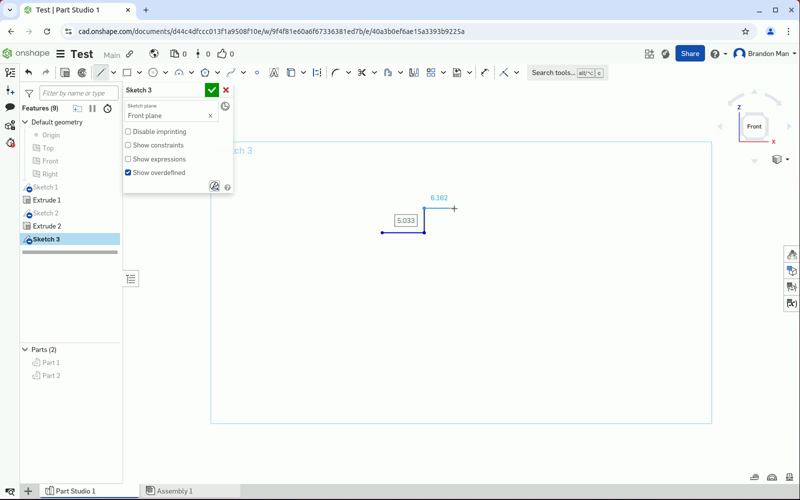
mouse_move(382, 208)
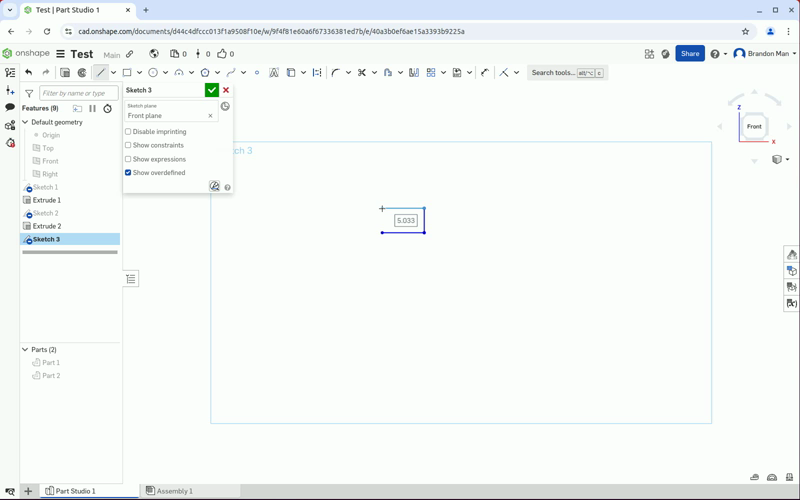
click(382, 208)
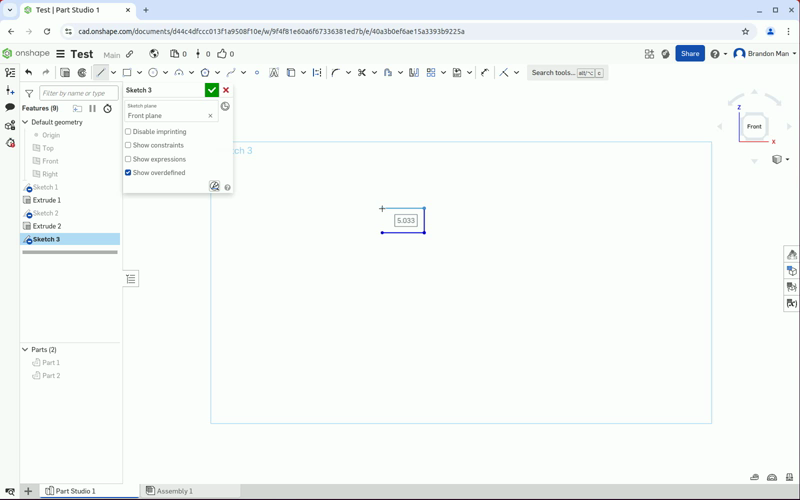
key_up(shift)
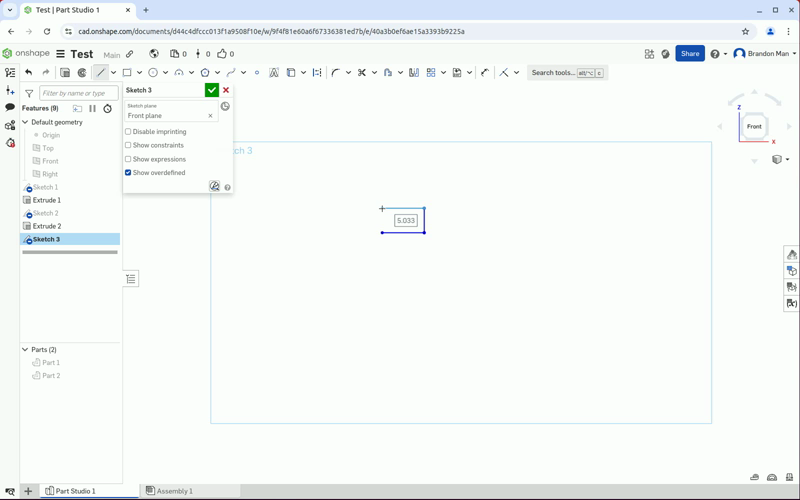
mouse_move(412, 208)
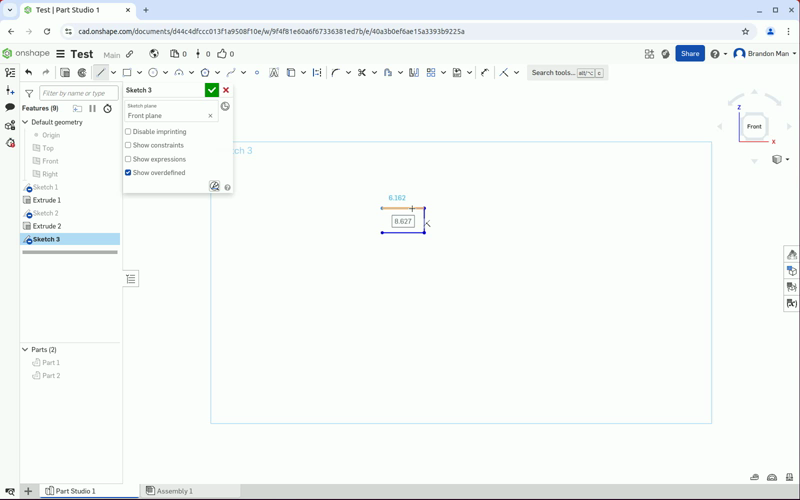
key_down(shift)
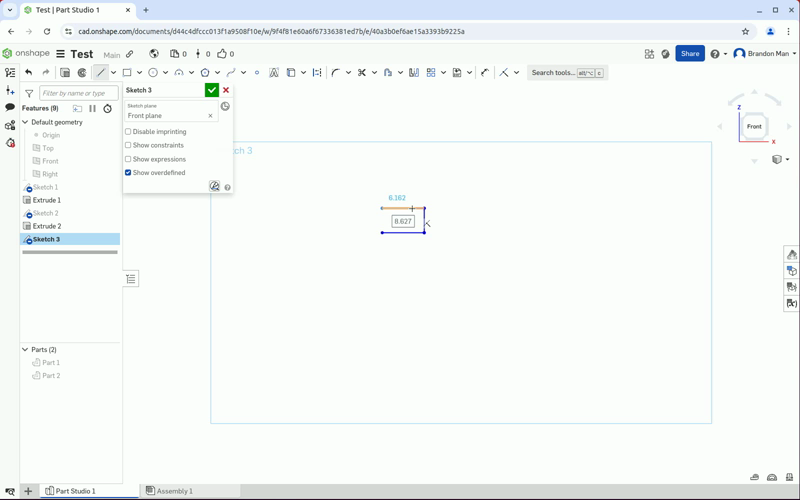
mouse_move(382, 232)
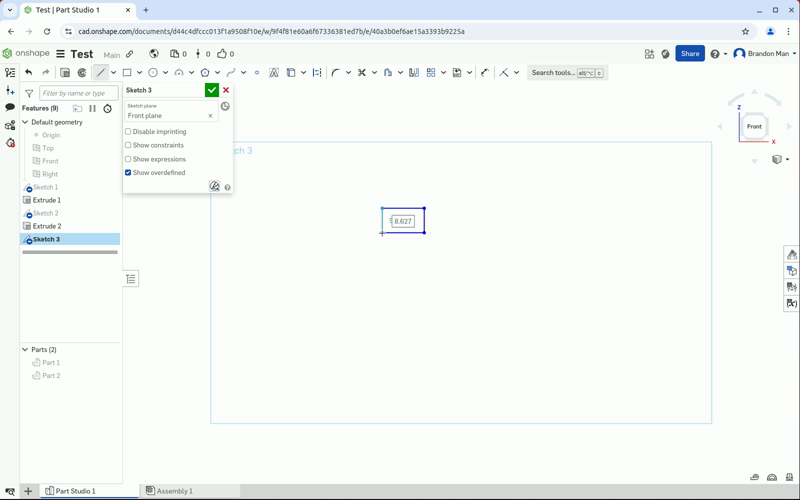
key_up(shift)
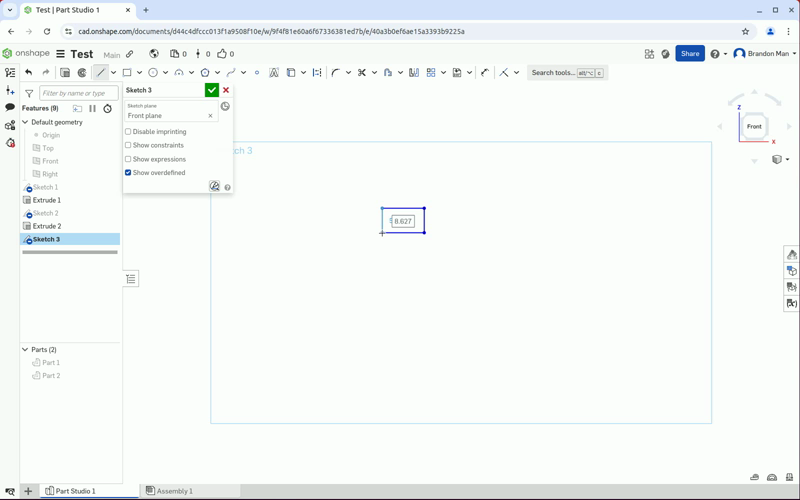
click(382, 232)
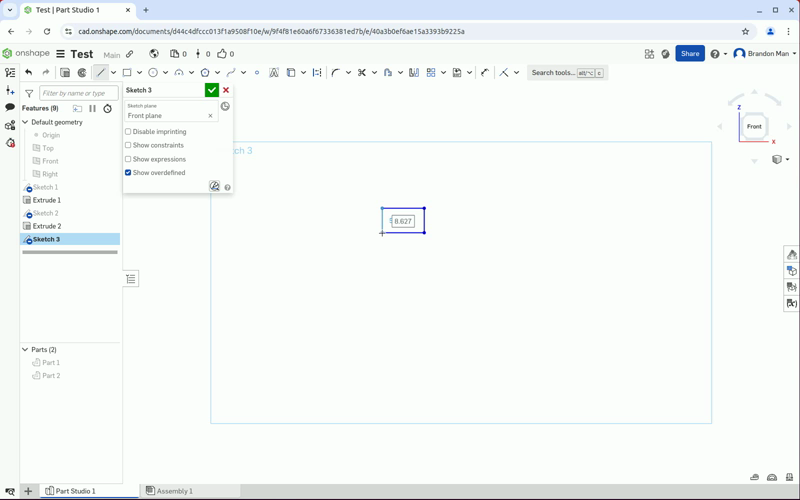
key(esc)
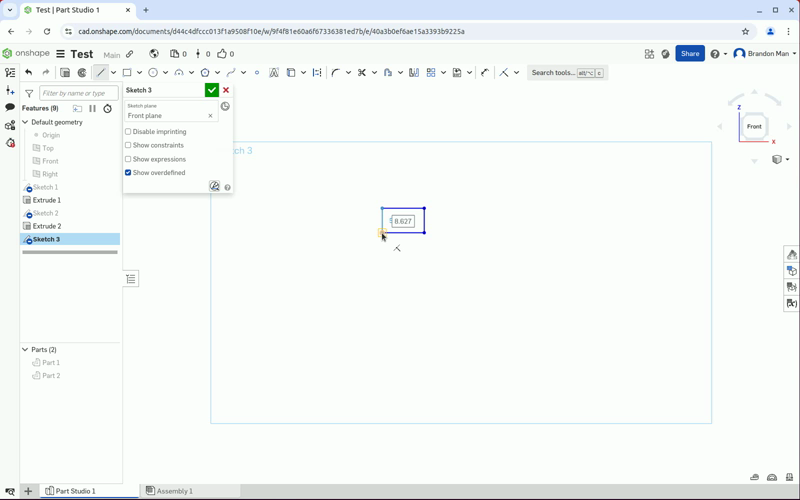
mouse_move(408, 224)
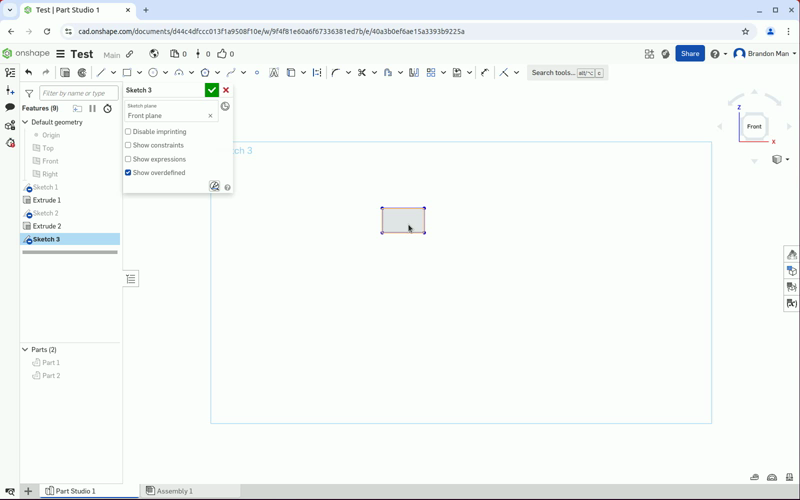
scroll(6)
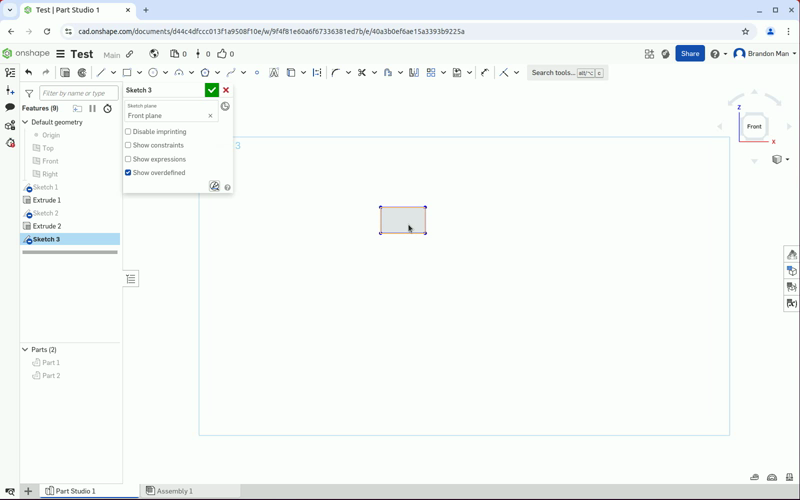
scroll(6)
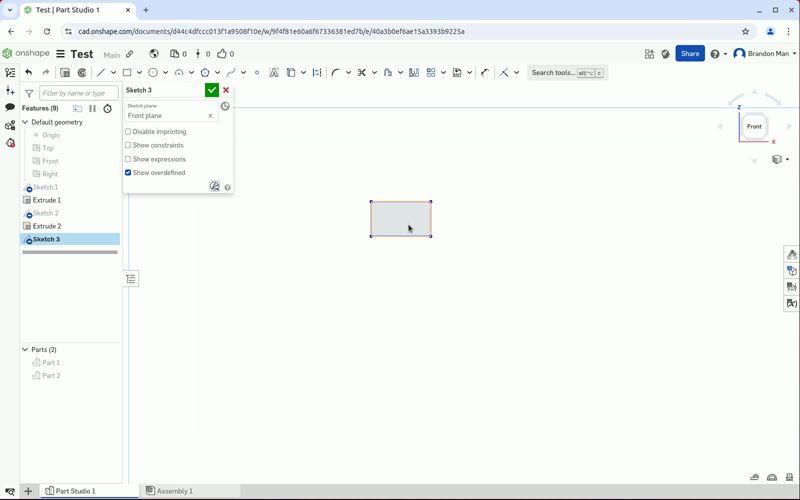
scroll(6)
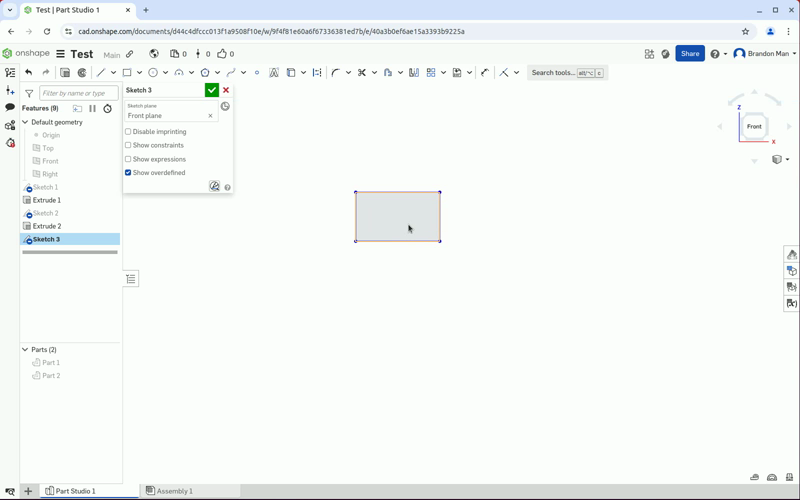
scroll(6)
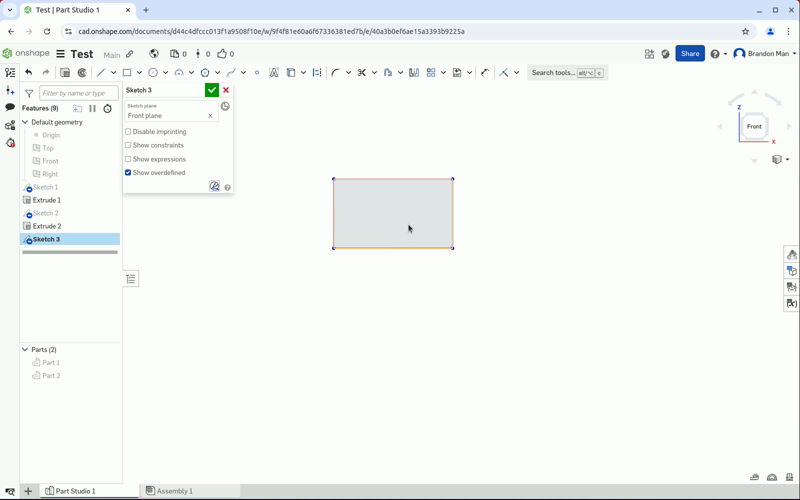
scroll(6)
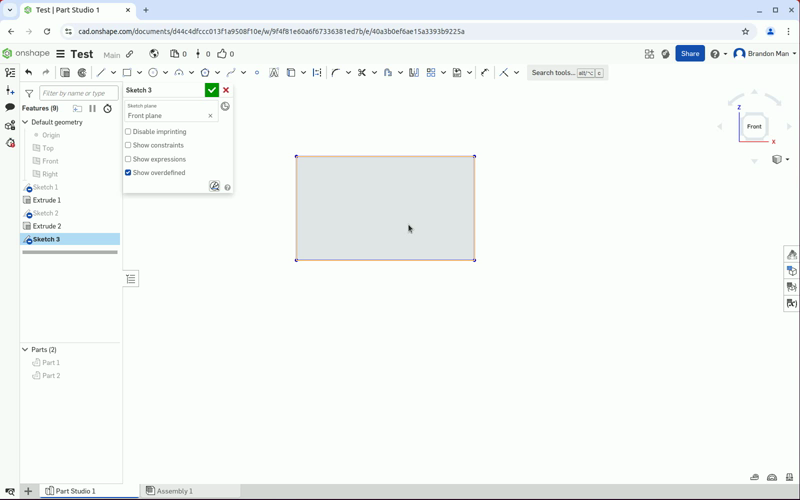
scroll(6)
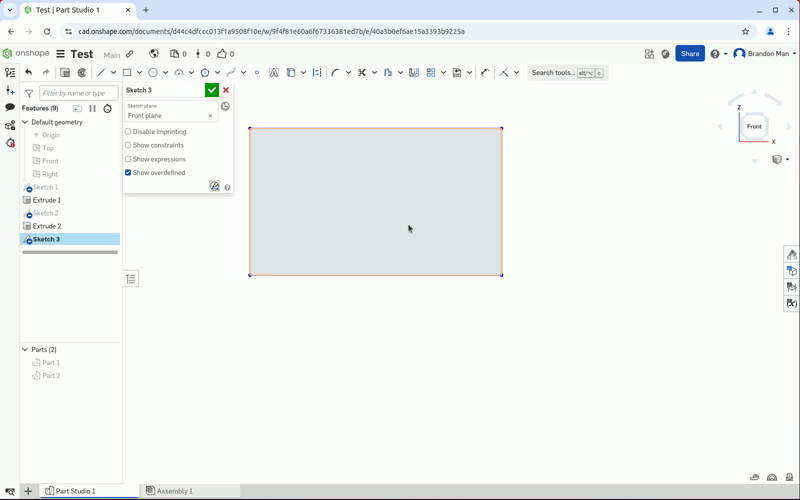
scroll(6)
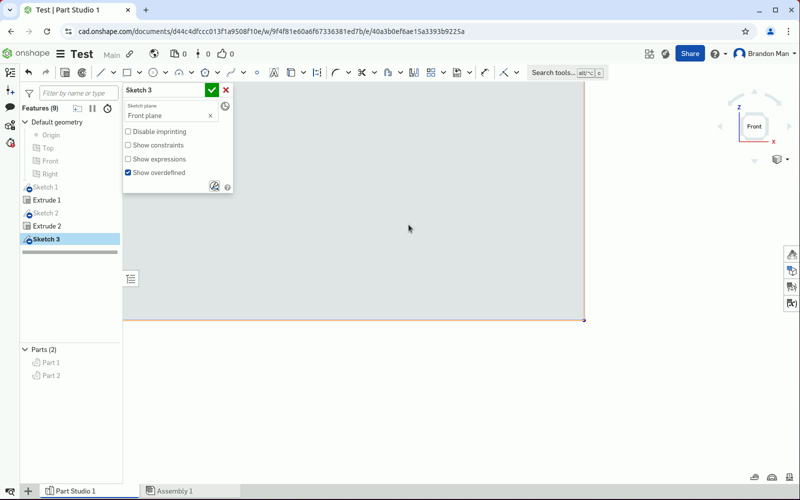
click(408, 224)
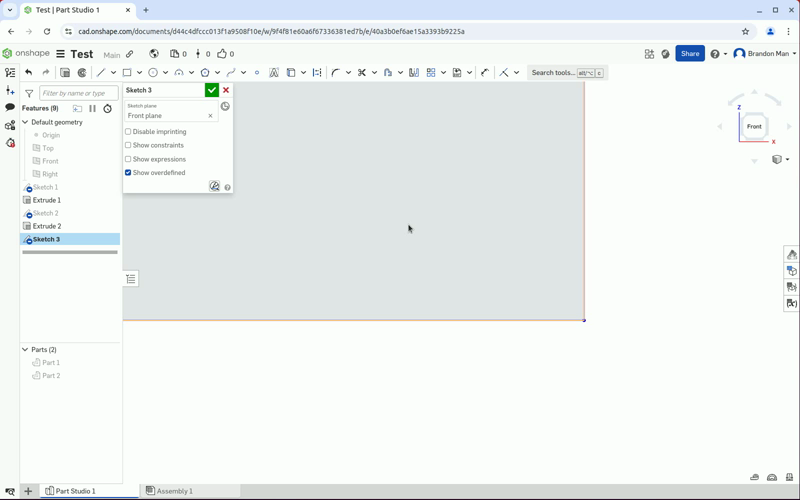
scroll(-6)
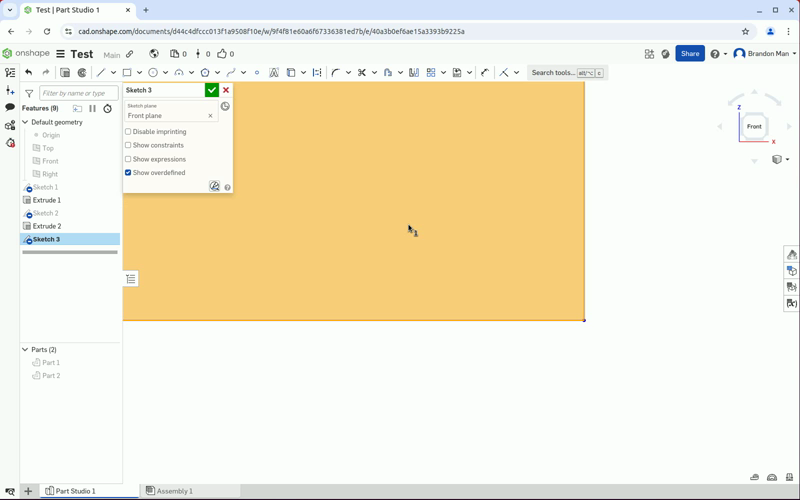
scroll(-6)
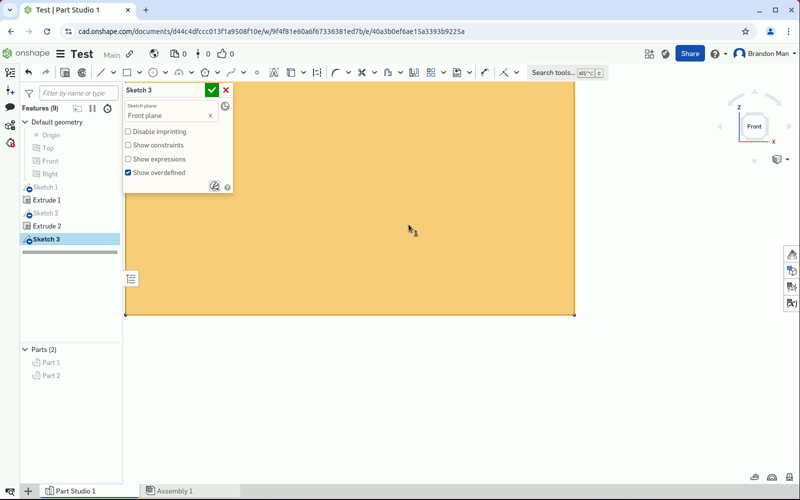
scroll(-6)
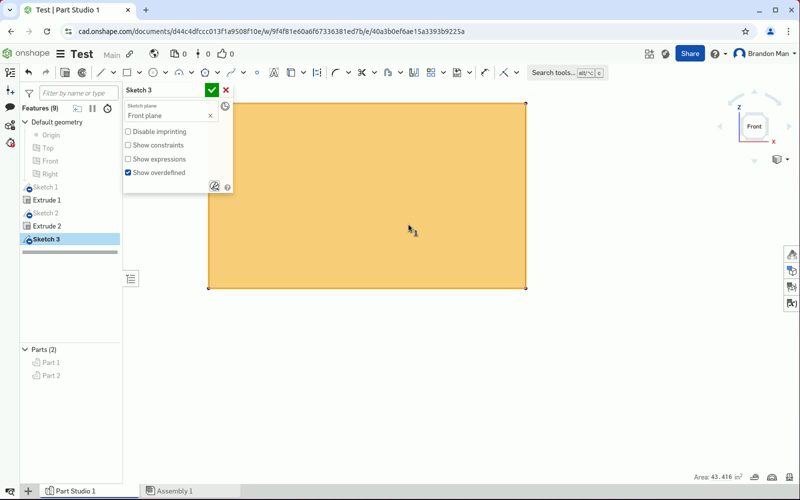
scroll(-6)
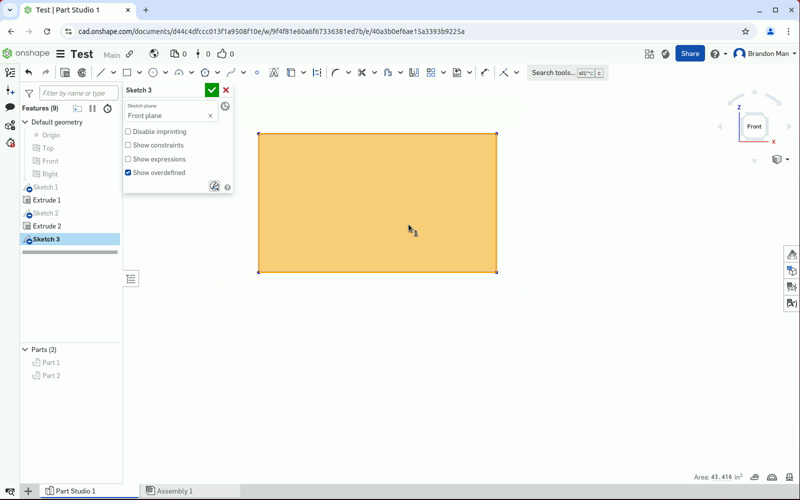
scroll(-6)
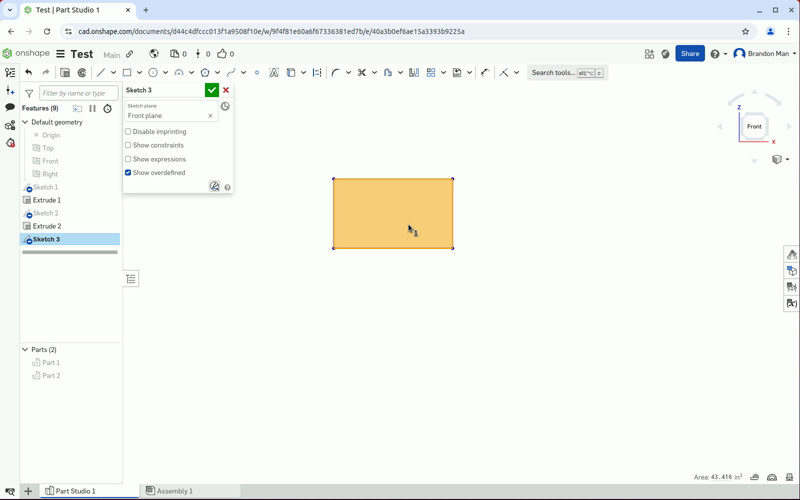
scroll(-6)
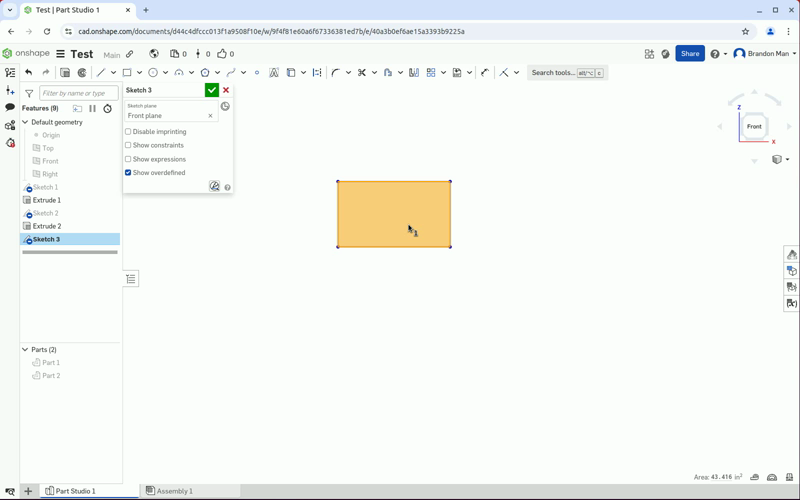
scroll(-6)
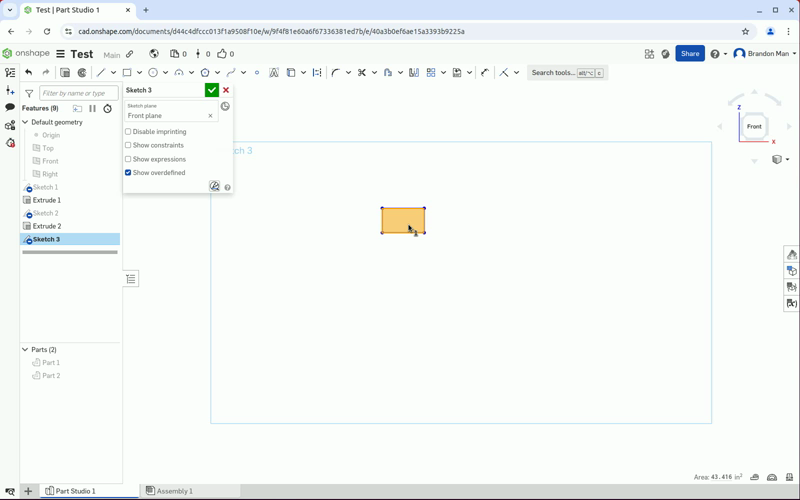
mouse_move(73, 352)
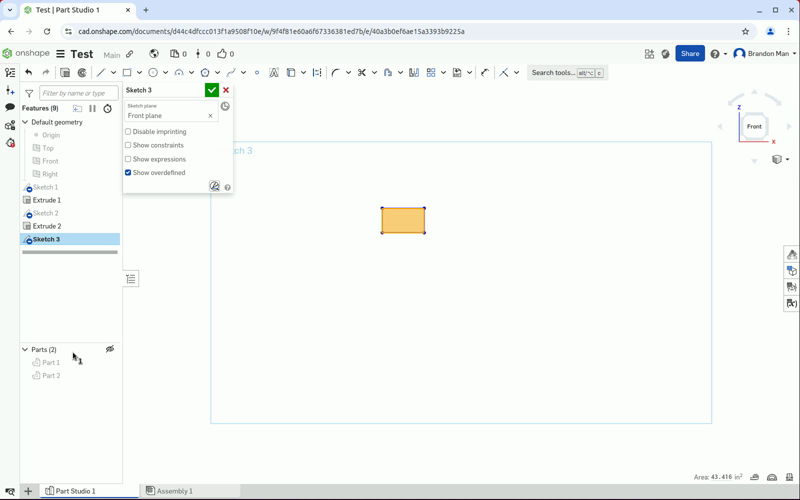
key(shift+y)
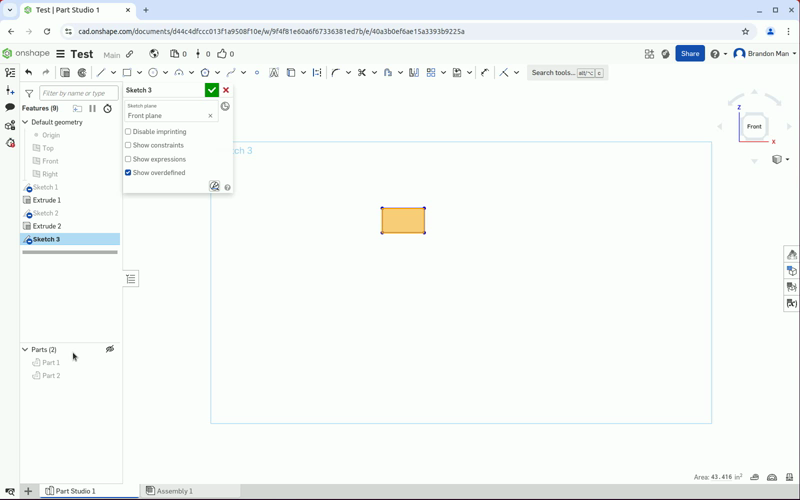
key(shift+e)
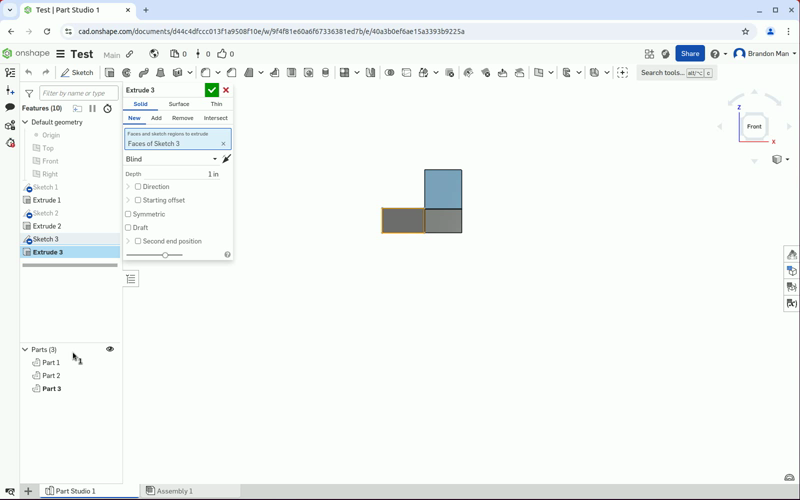
mouse_move(143, 106)
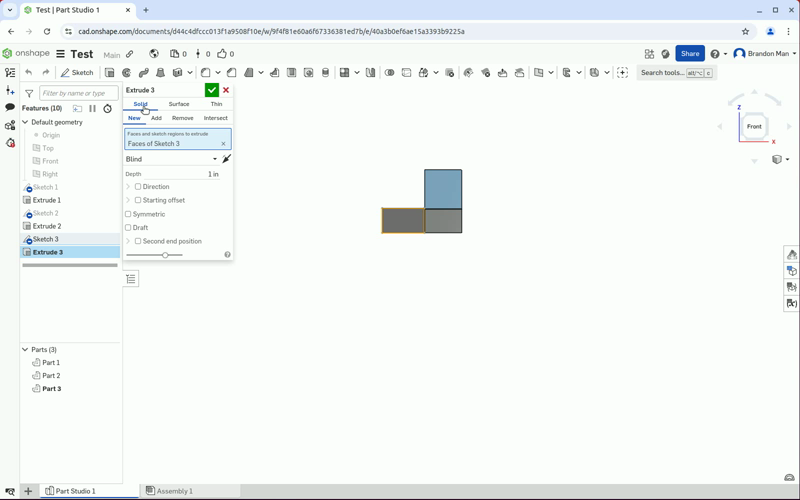
click(143, 106)
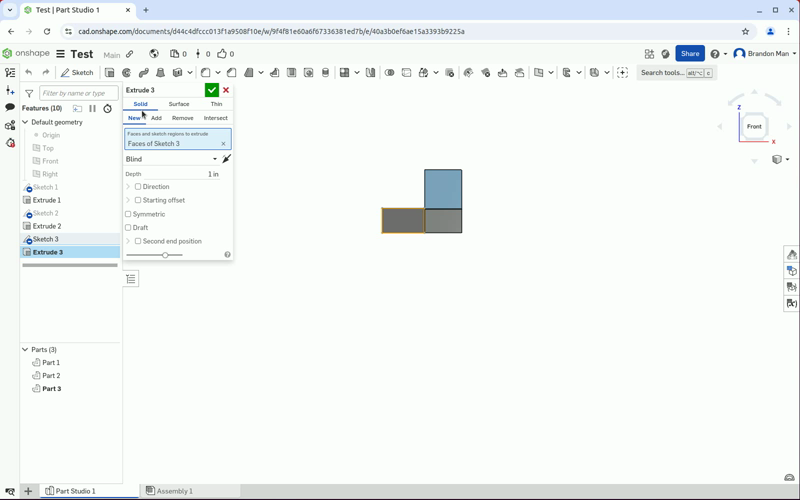
mouse_move(137, 120)
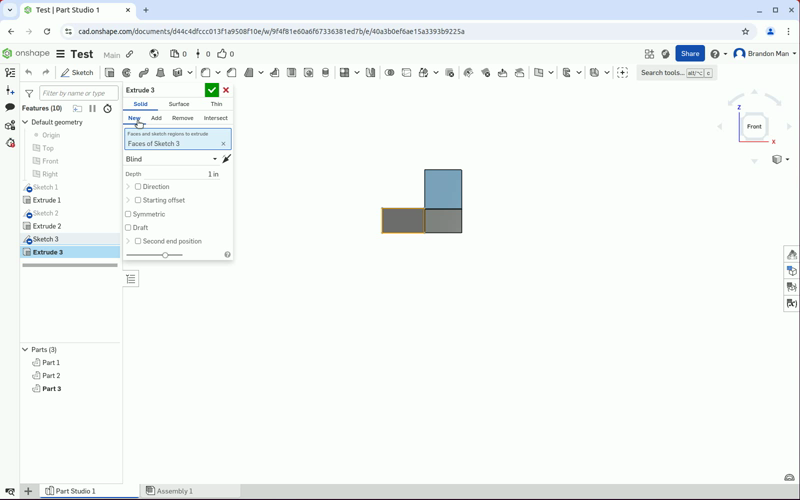
click(137, 120)
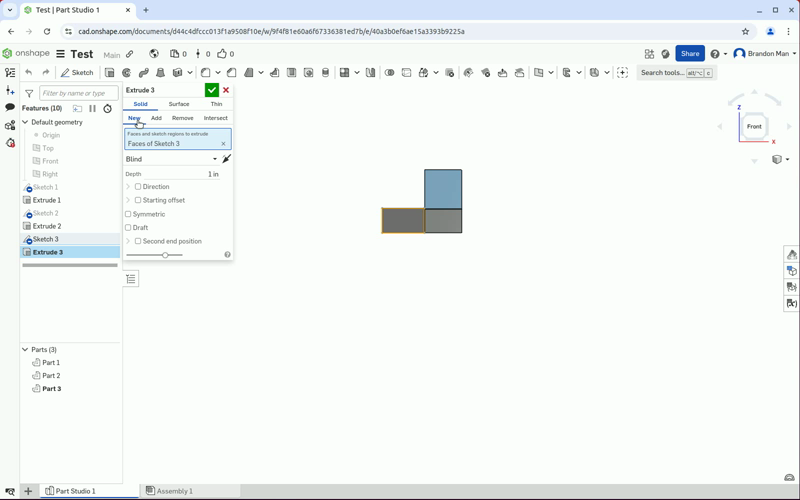
key(tab, 4)
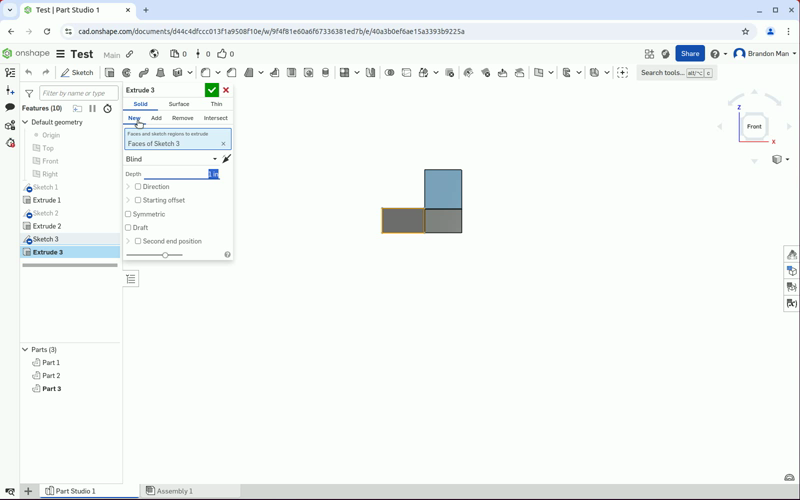
text(4.333)
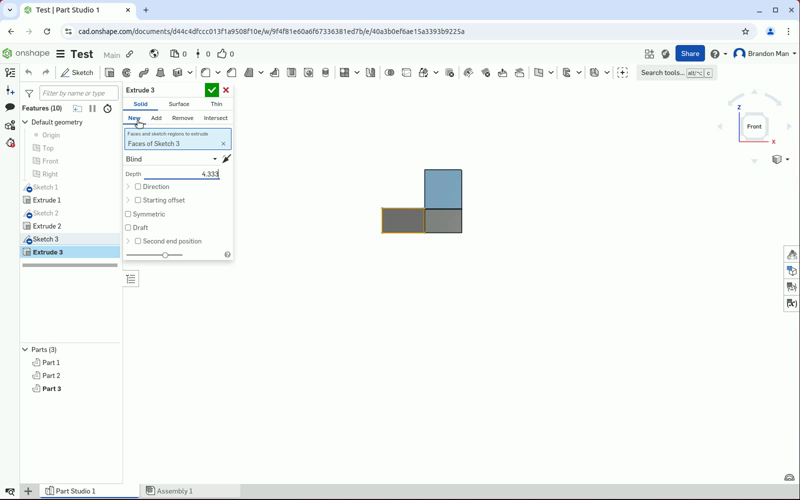
key(enter)
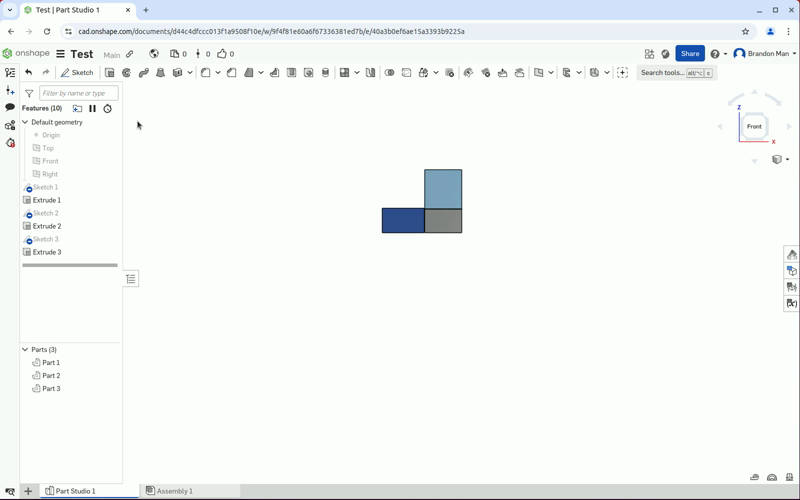
key(shift+h)
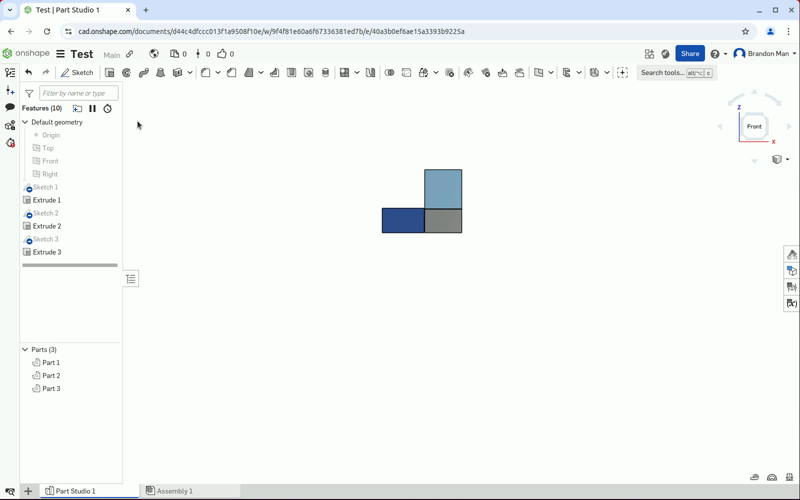
key(shift+h)
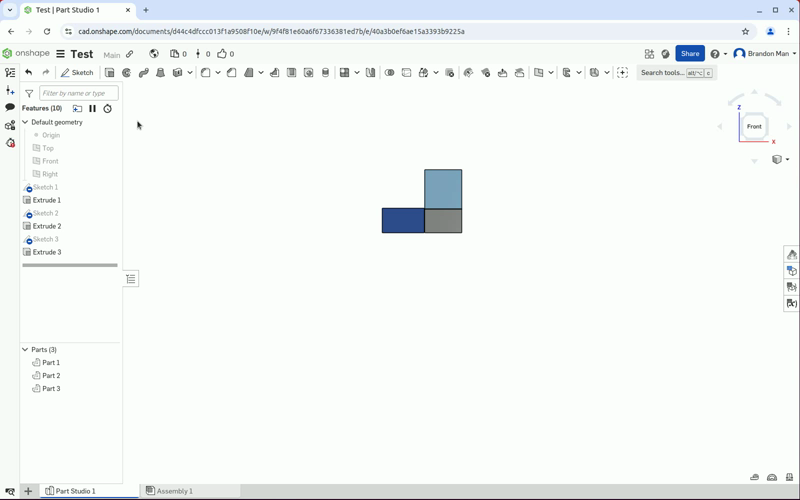
mouse_move(73, 189)
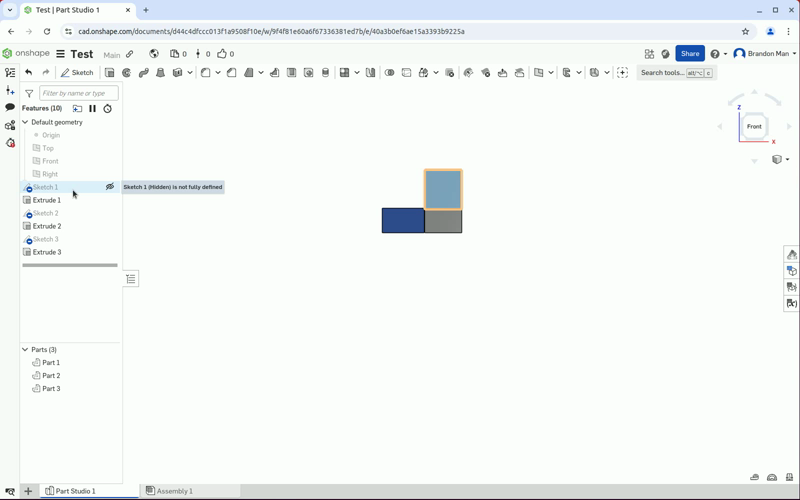
click(73, 189)
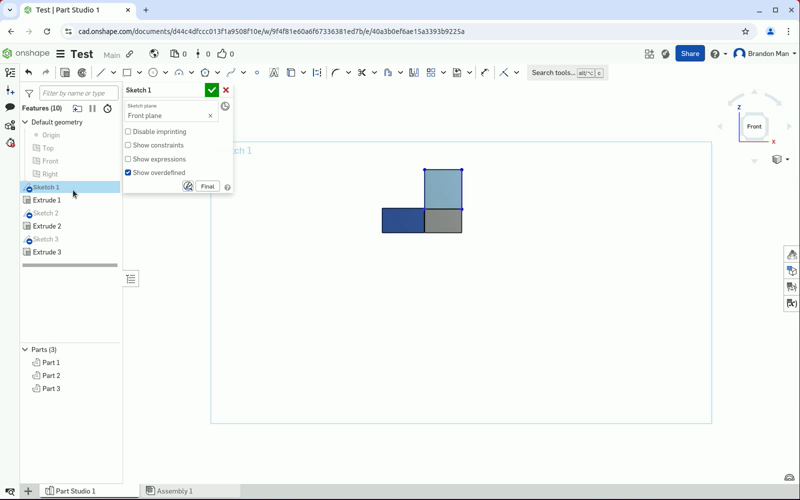
mouse_move(229, 92)
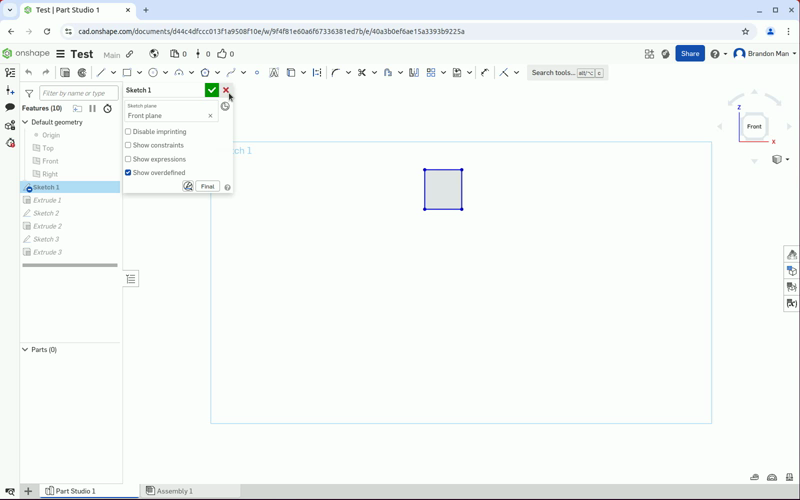
click(229, 92)
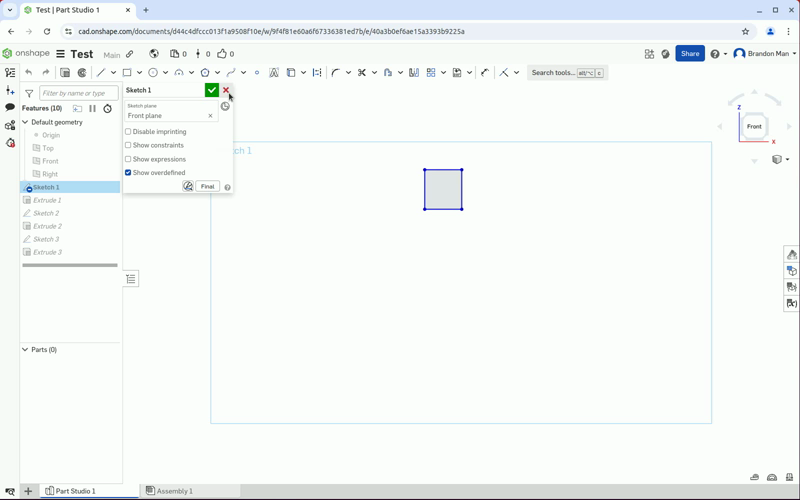
key(shift+s)
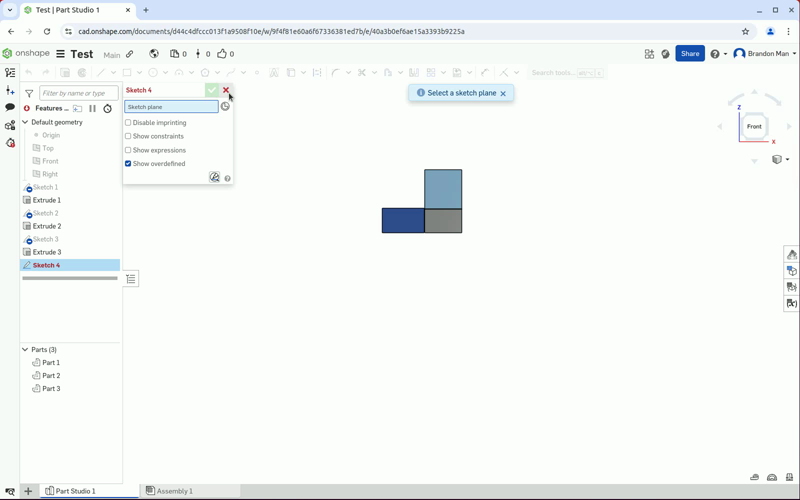
mouse_move(73, 163)
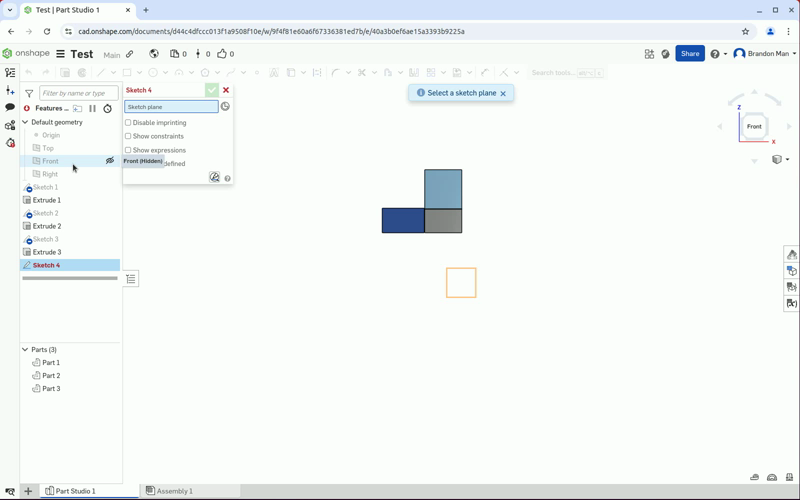
click(73, 163)
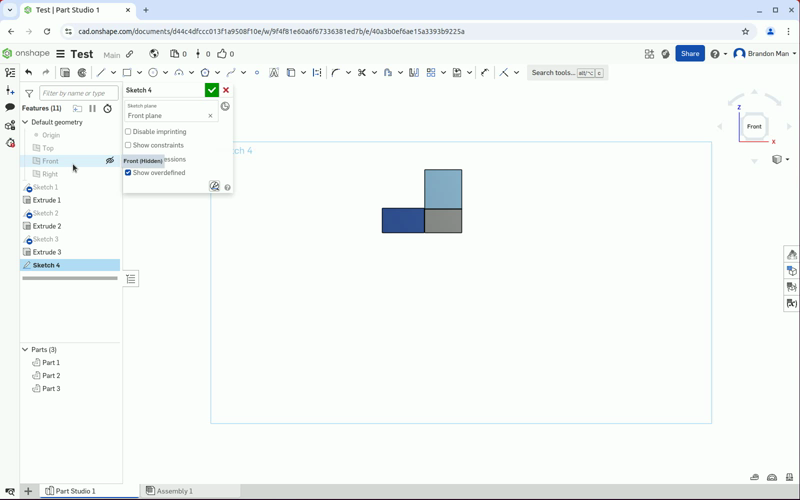
mouse_move(73, 352)
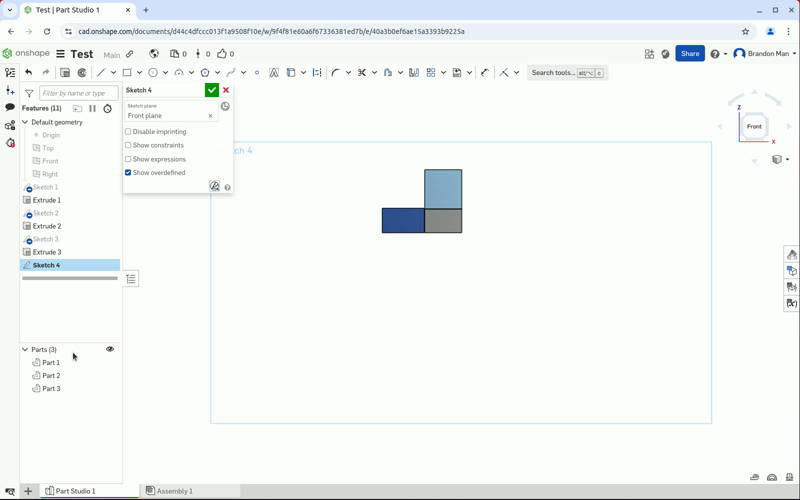
key(y)
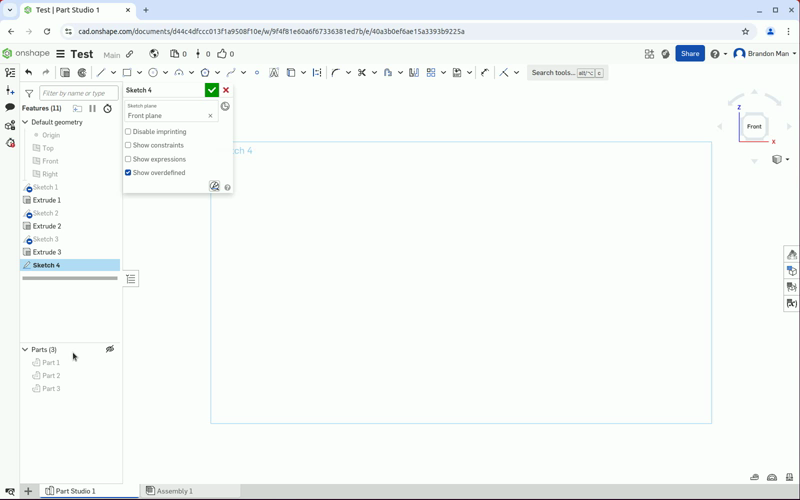
key(l)
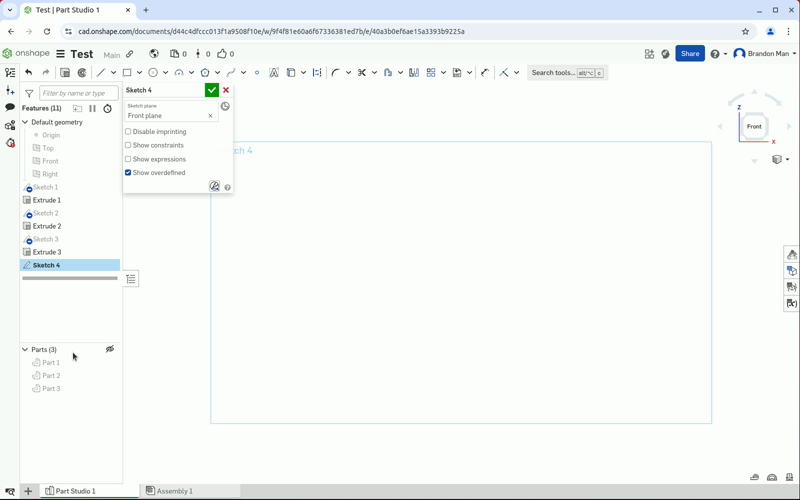
key_down(shift)
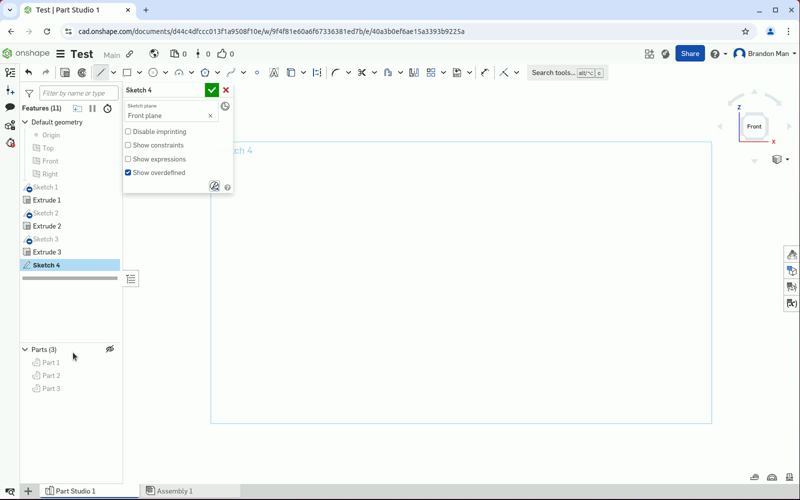
mouse_move(460, 232)
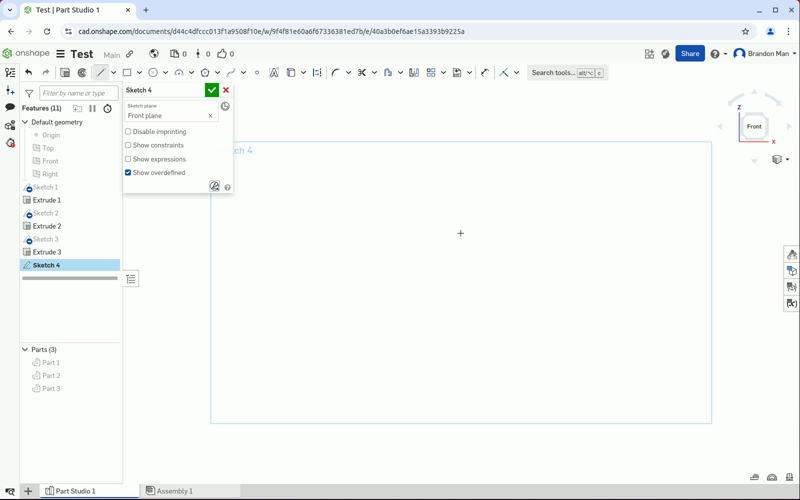
click(460, 232)
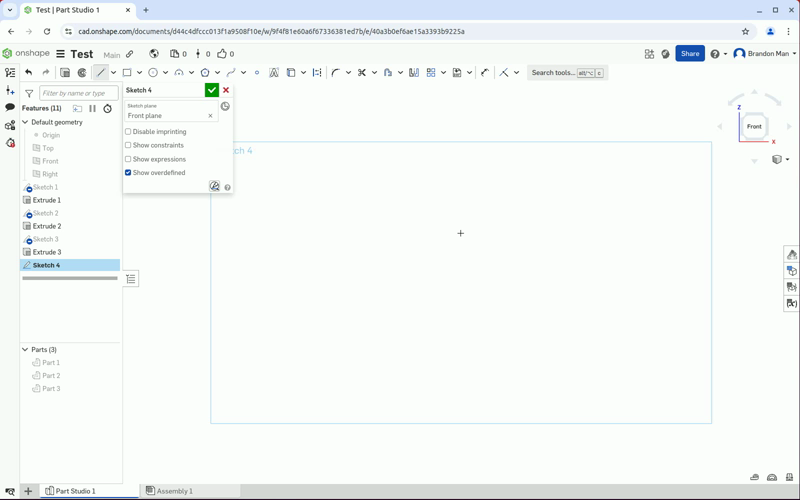
key_up(shift)
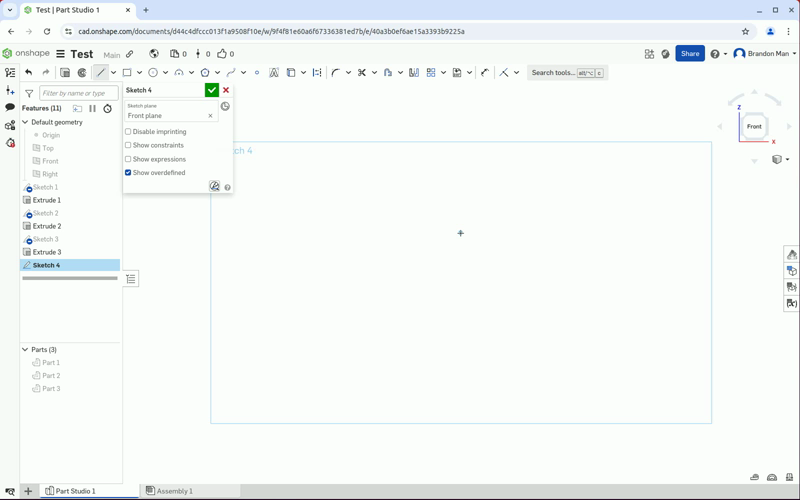
key_down(shift)
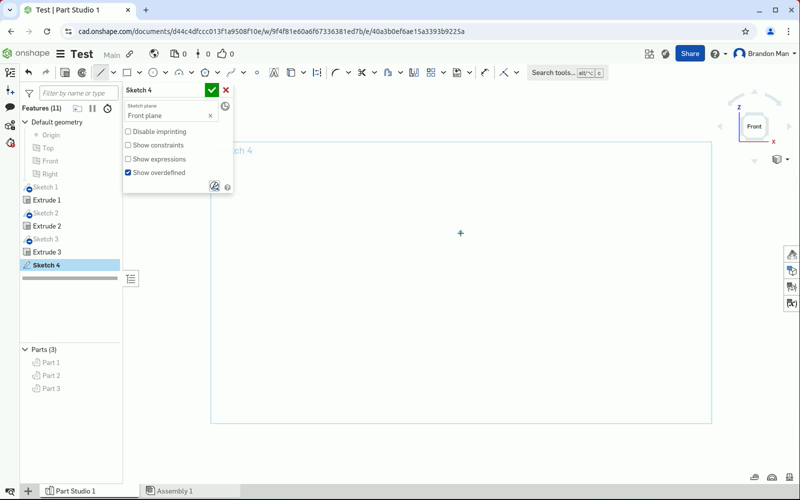
mouse_move(490, 232)
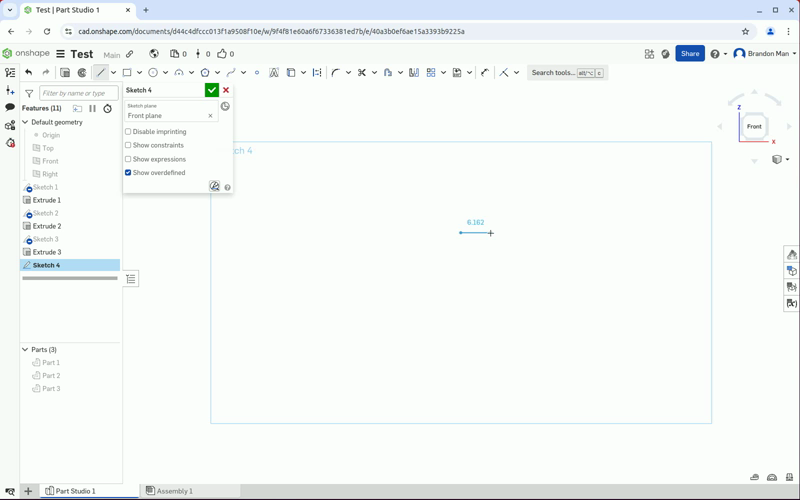
mouse_move(506, 232)
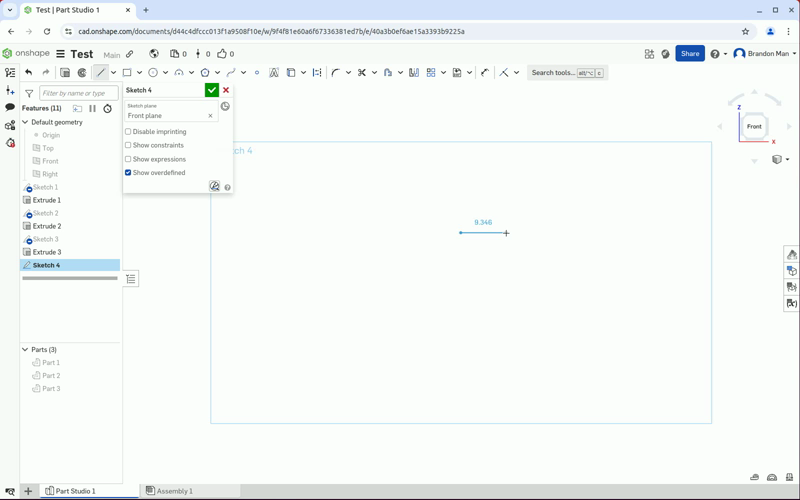
click(506, 232)
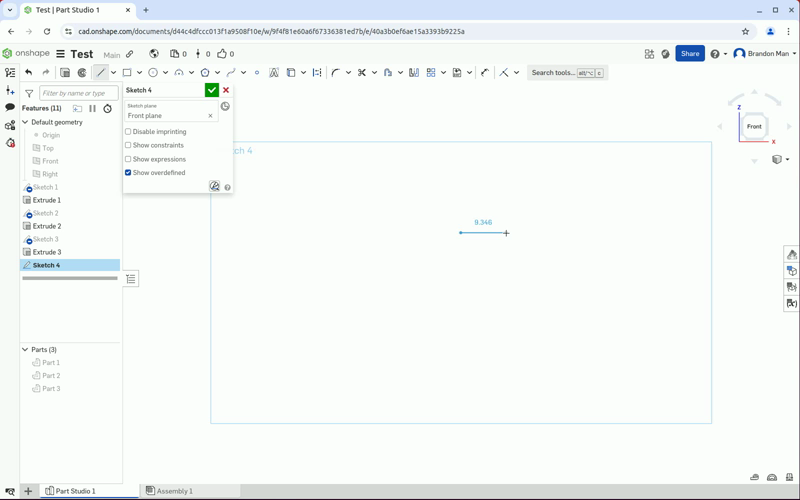
key_up(shift)
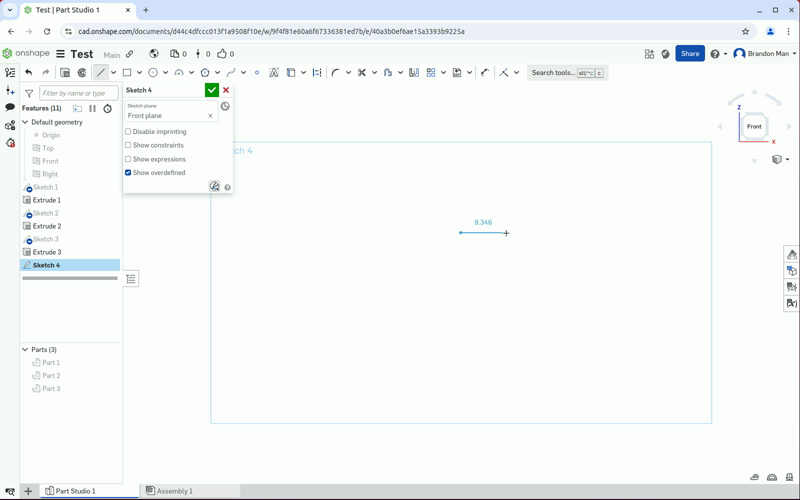
key_down(shift)
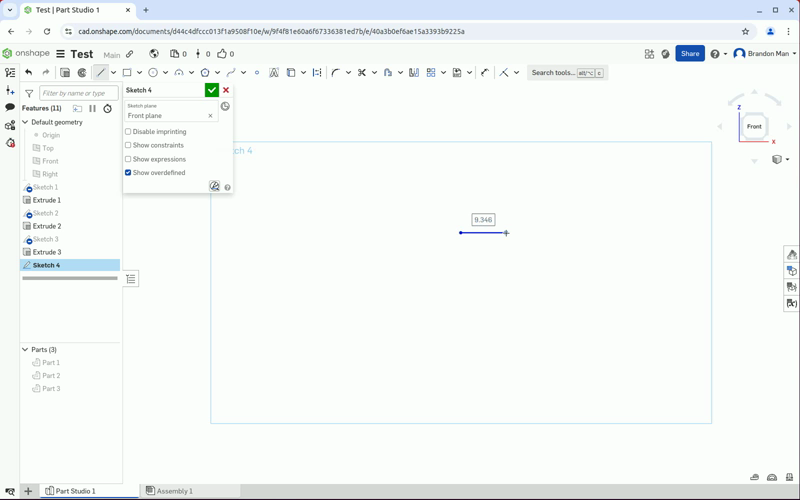
mouse_move(536, 232)
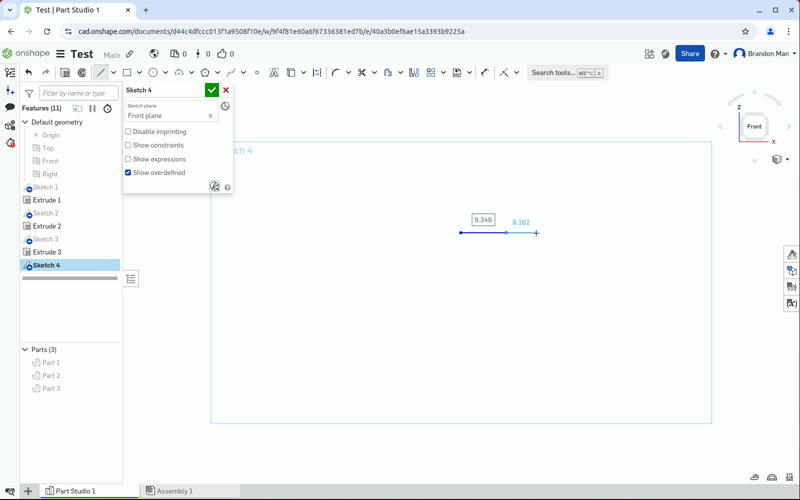
mouse_move(506, 208)
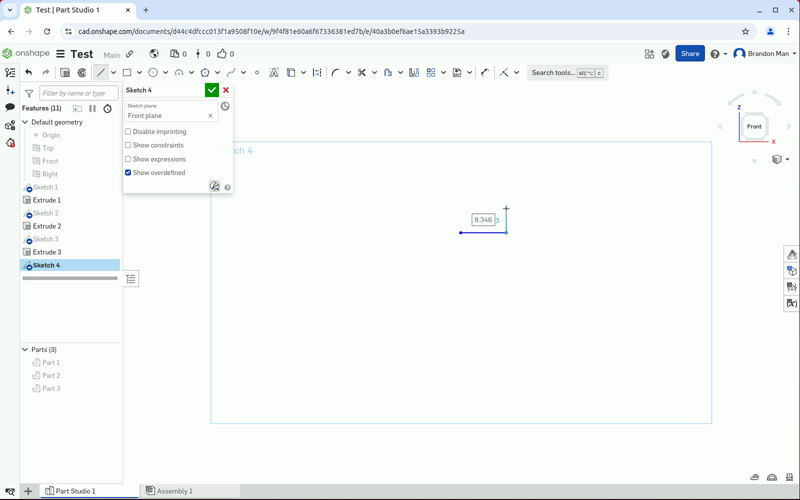
click(506, 208)
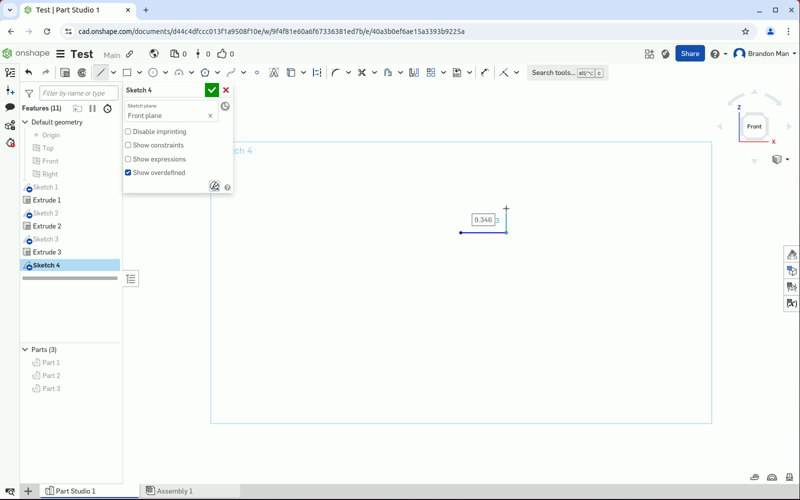
key_up(shift)
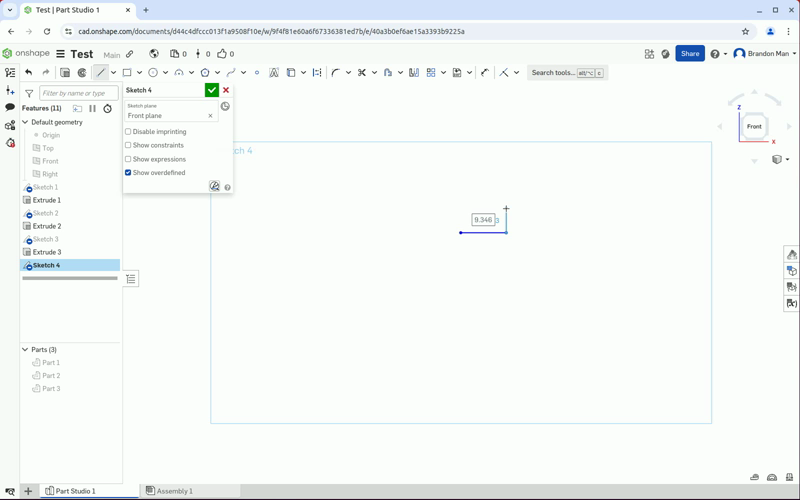
key_down(shift)
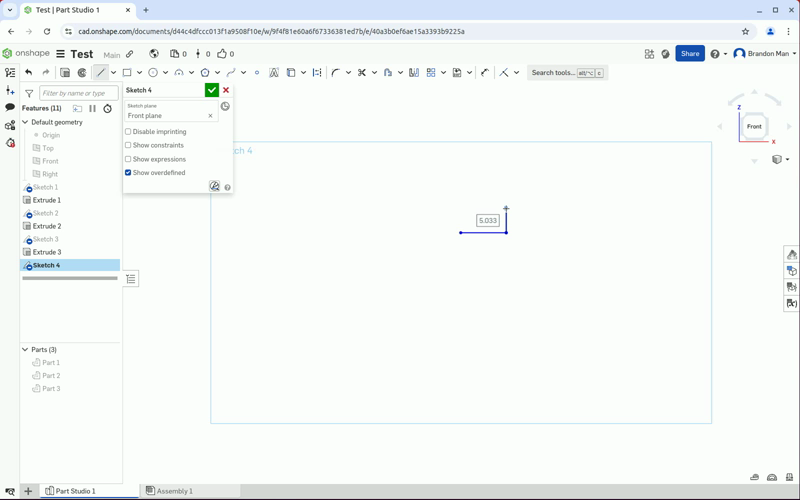
mouse_move(536, 208)
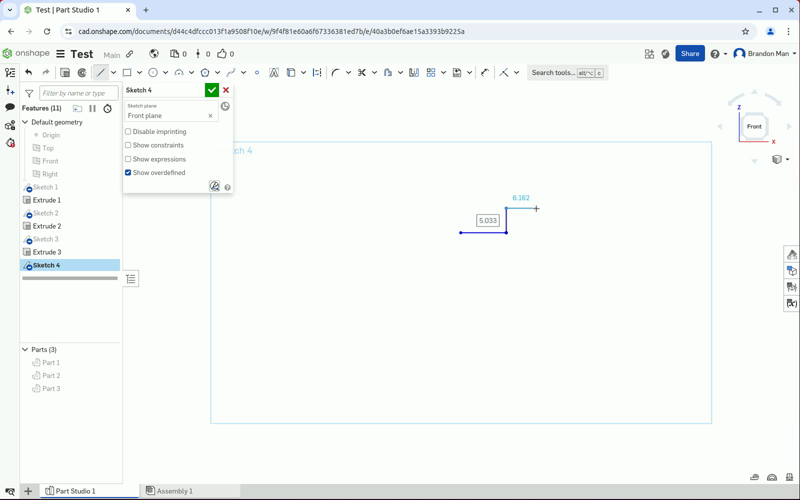
mouse_move(460, 208)
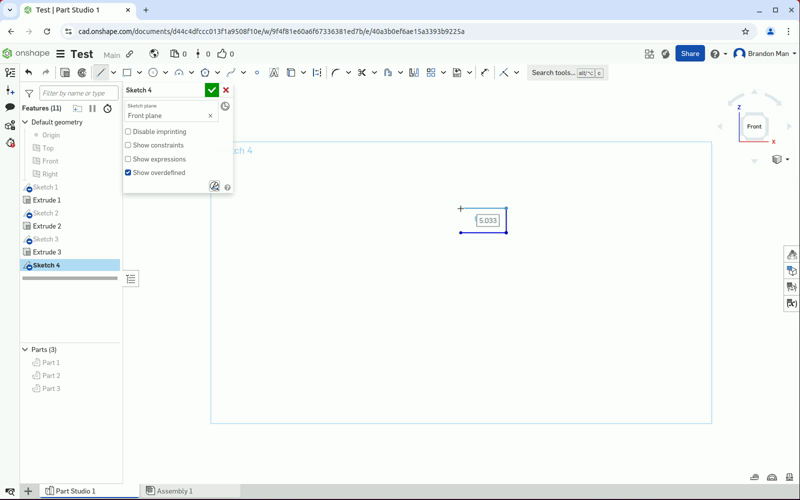
click(460, 208)
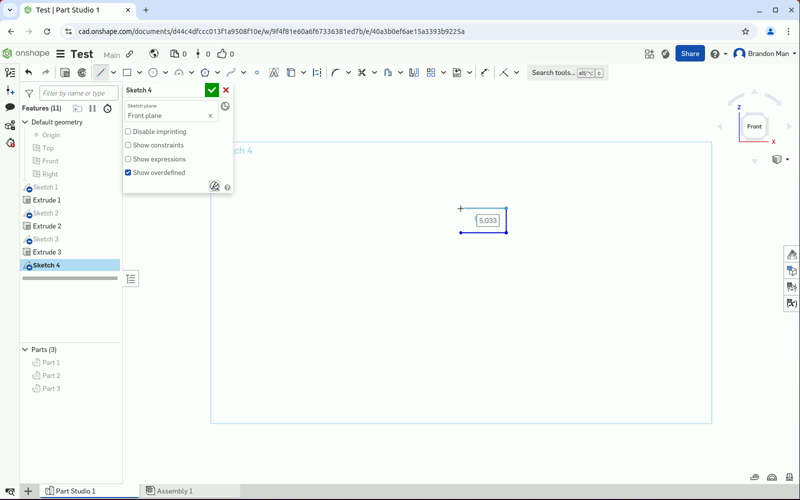
key_up(shift)
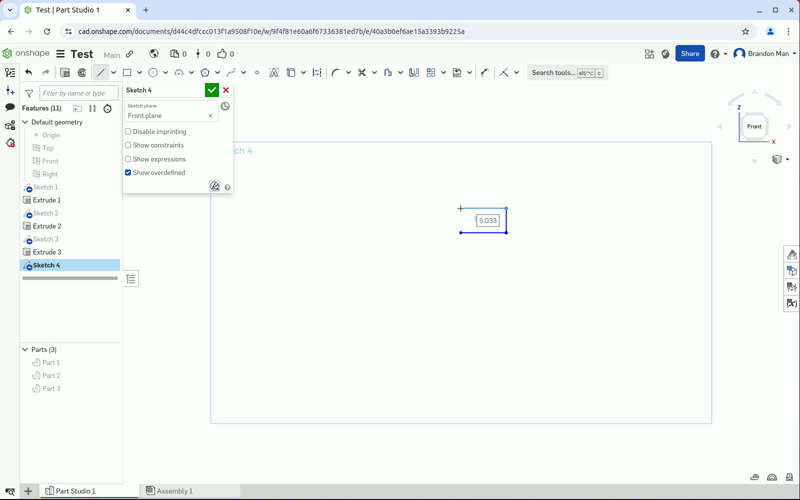
mouse_move(490, 208)
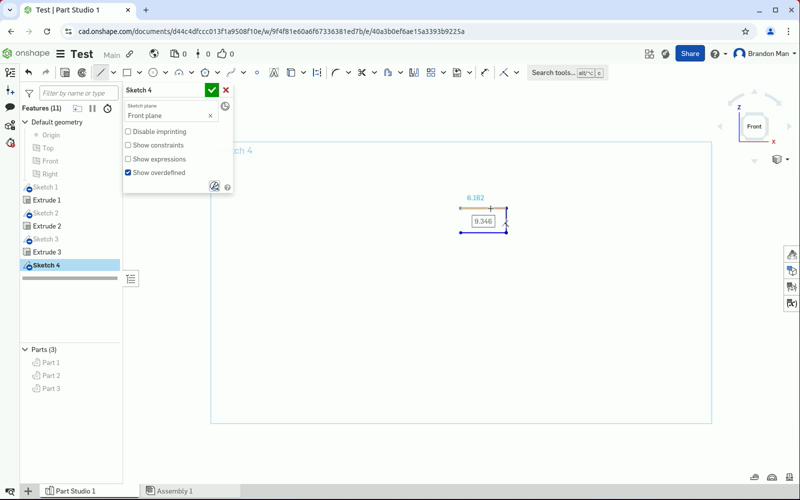
key_down(shift)
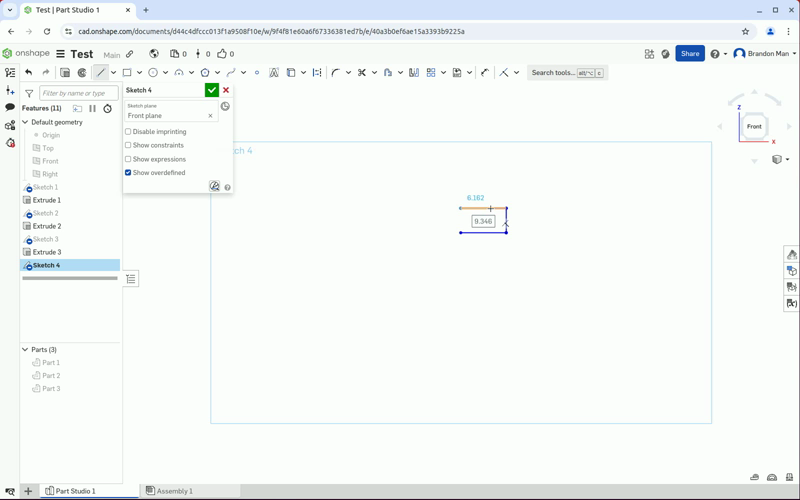
mouse_move(460, 232)
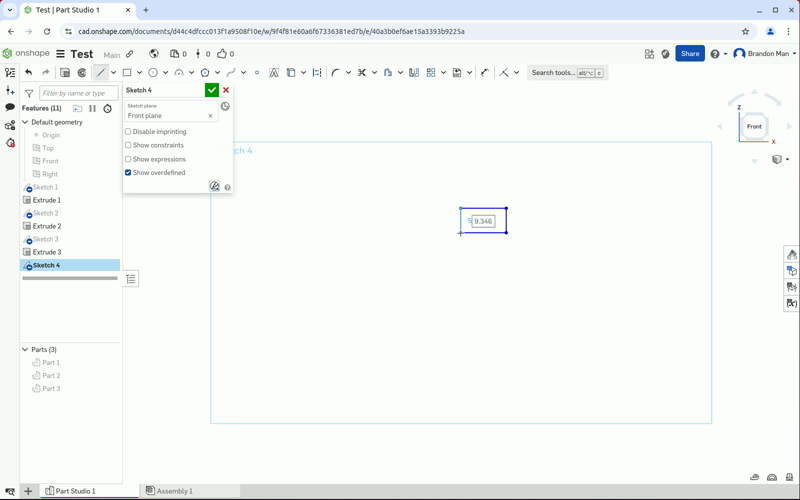
key_up(shift)
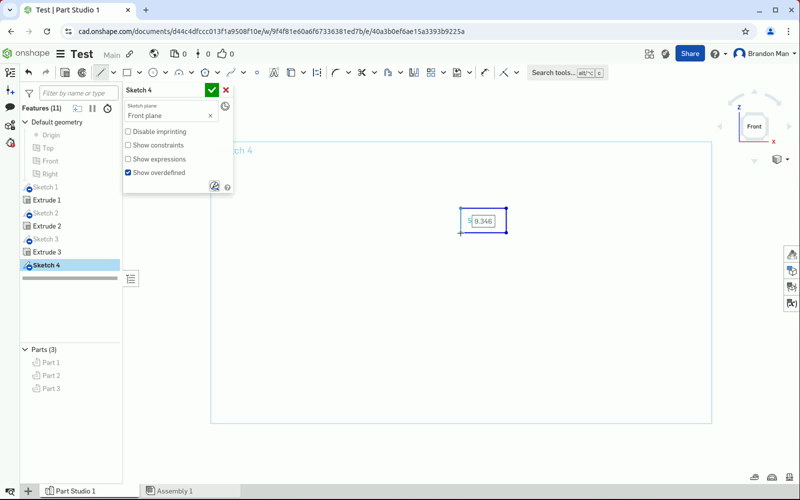
click(460, 232)
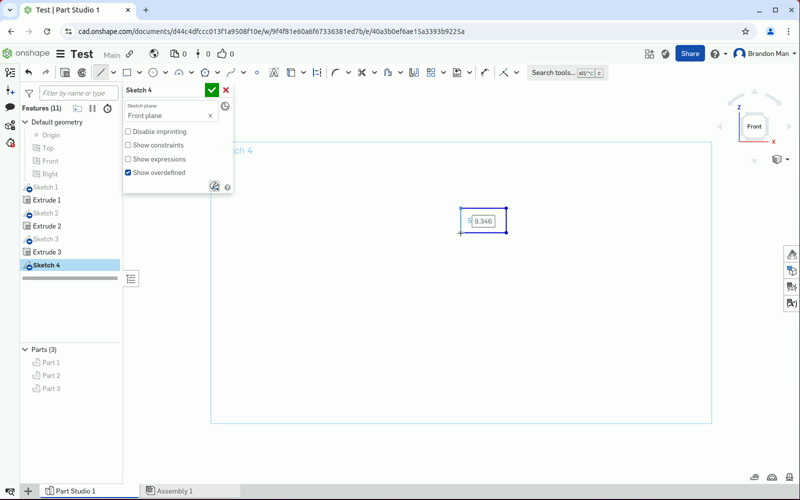
key(esc)
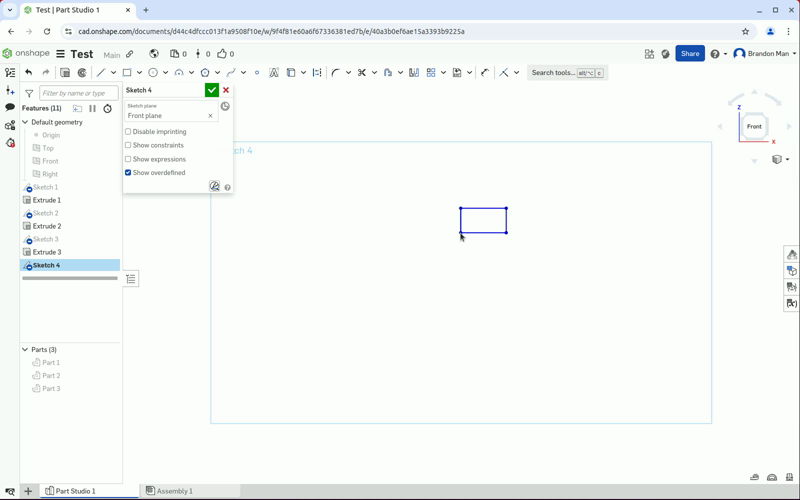
mouse_move(502, 219)
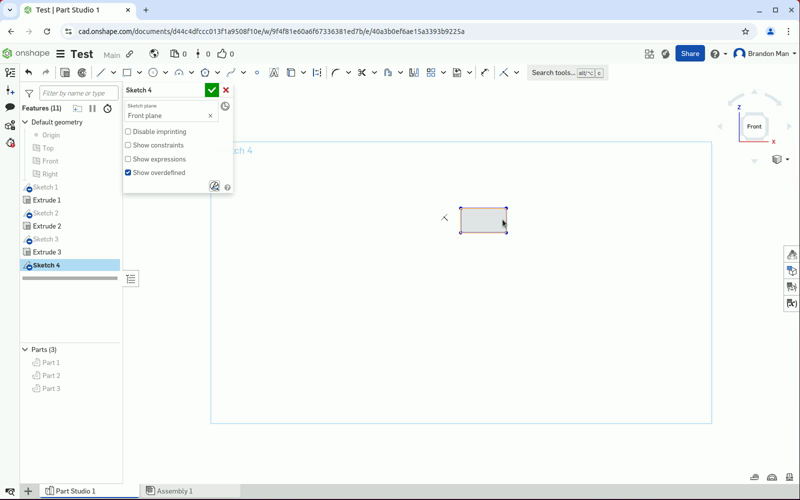
scroll(6)
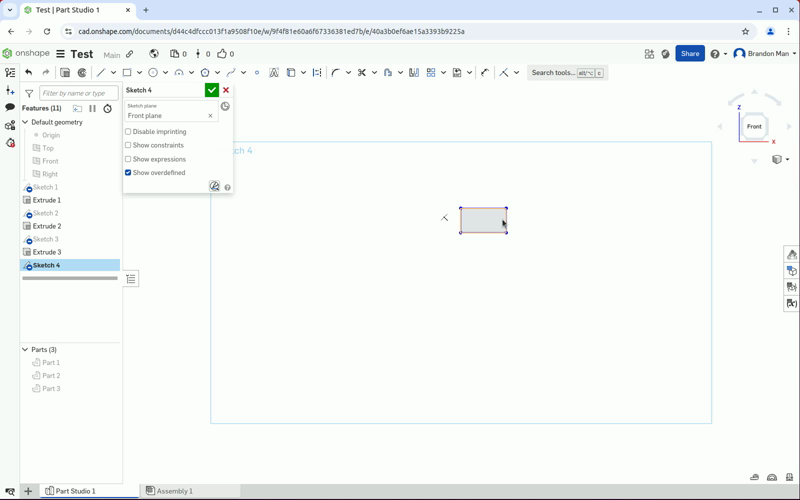
scroll(6)
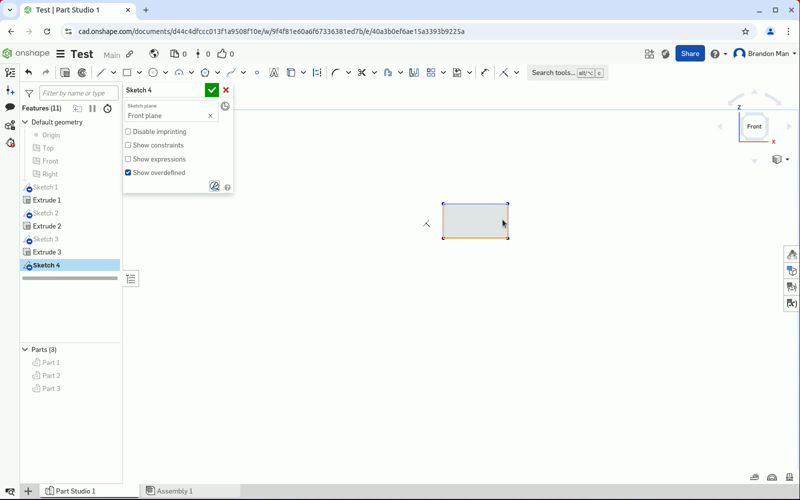
scroll(6)
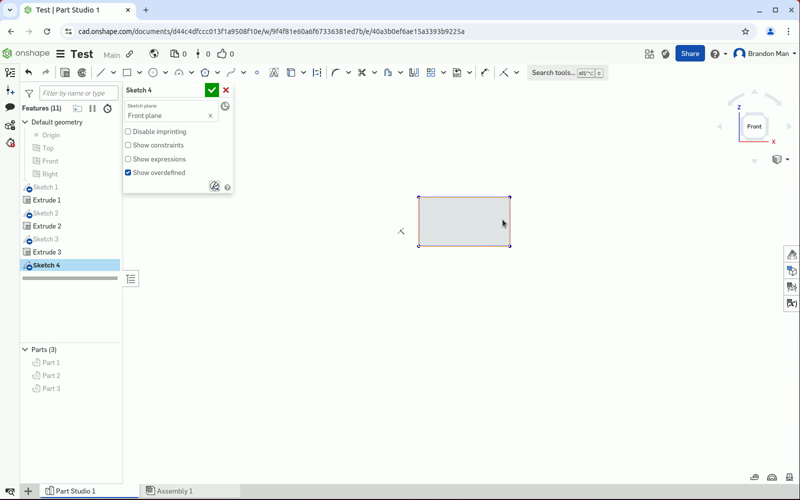
scroll(6)
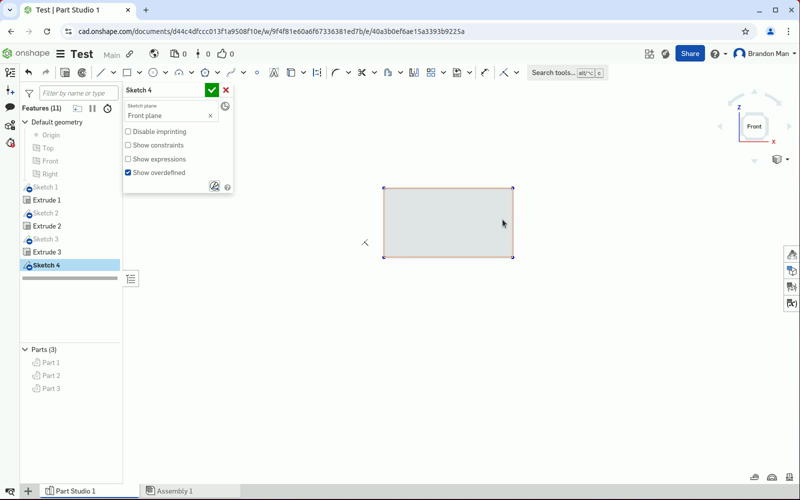
scroll(6)
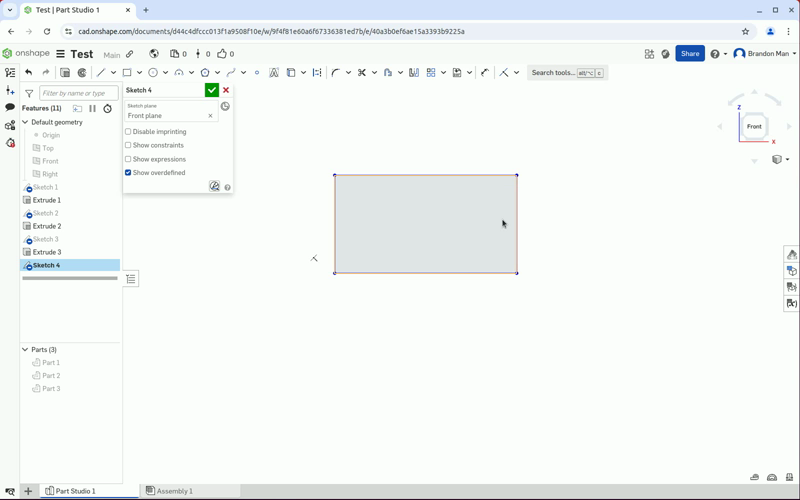
scroll(6)
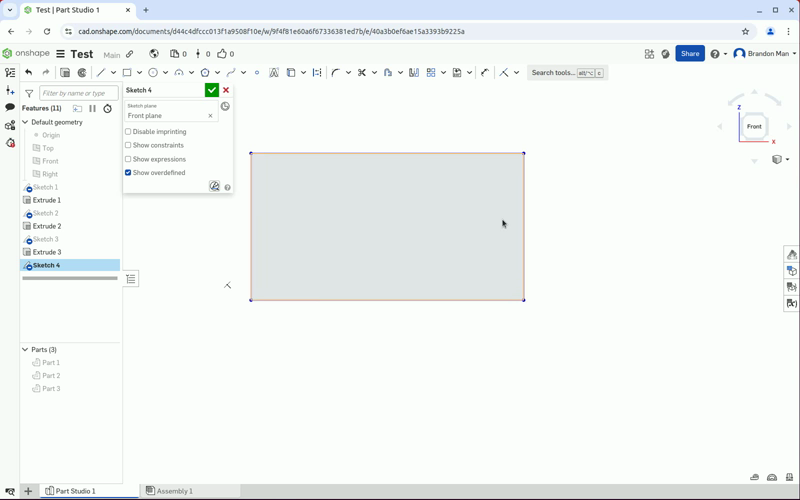
scroll(6)
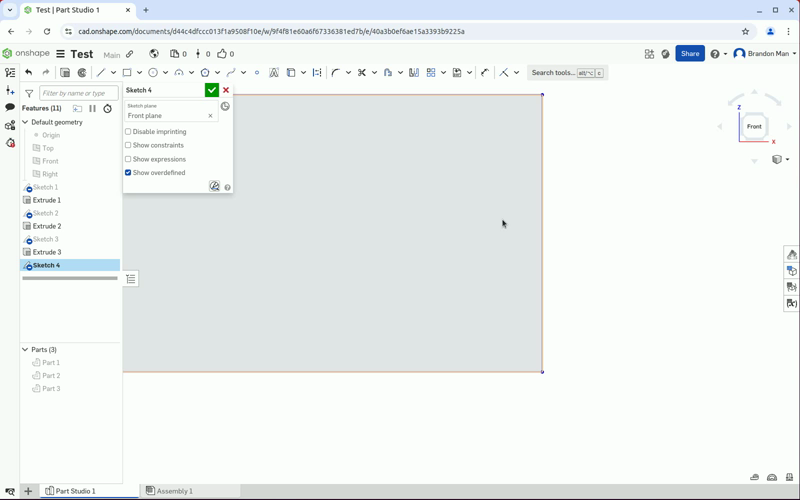
click(502, 219)
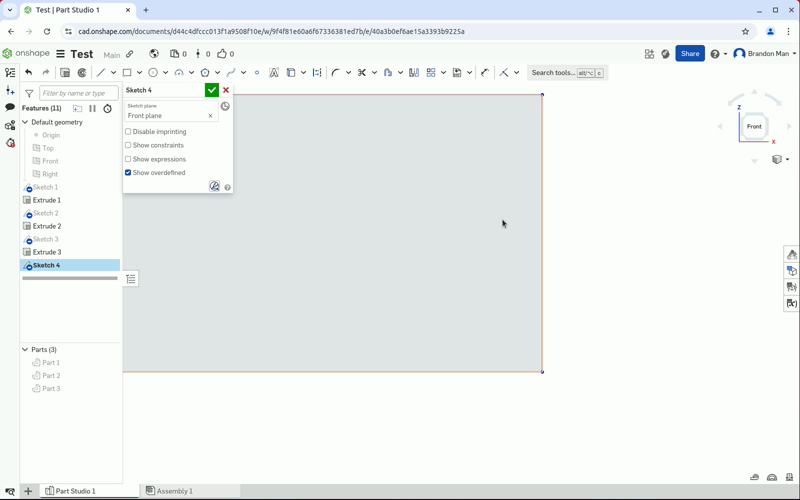
scroll(-6)
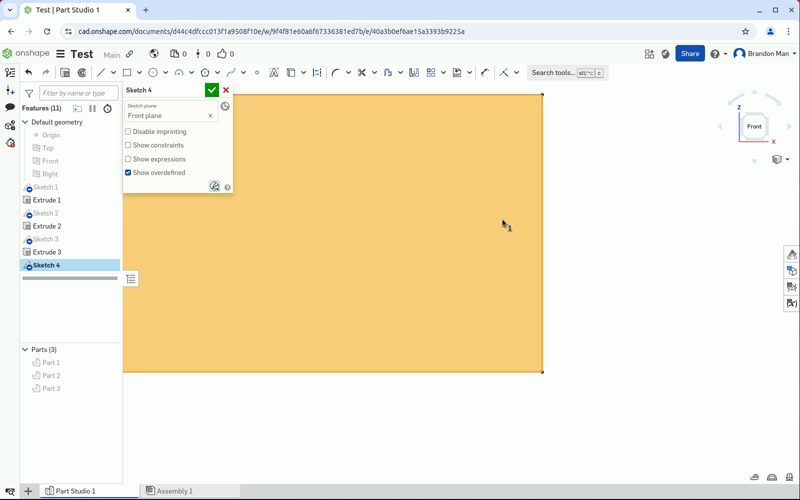
scroll(-6)
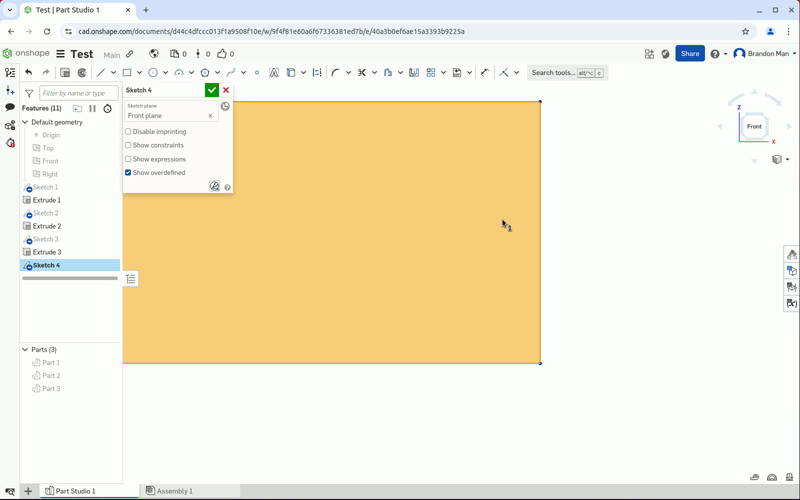
scroll(-6)
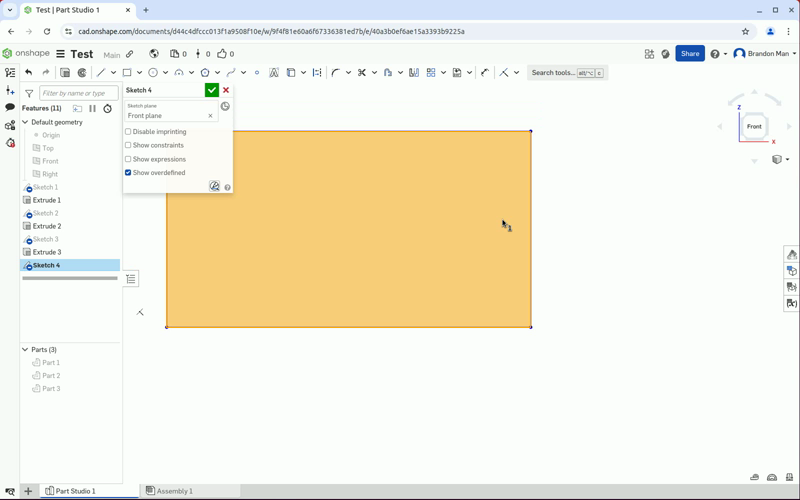
scroll(-6)
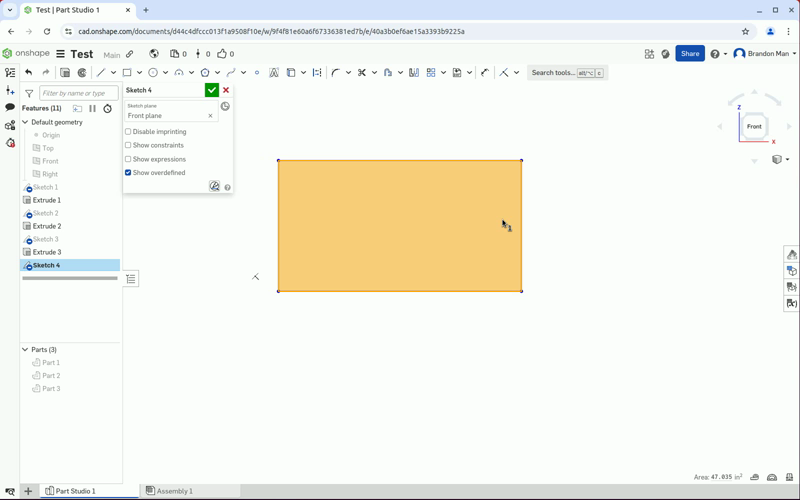
scroll(-6)
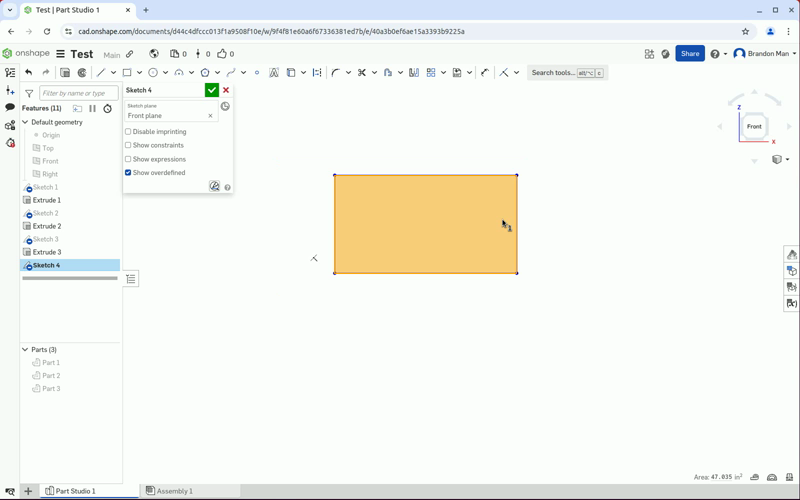
scroll(-6)
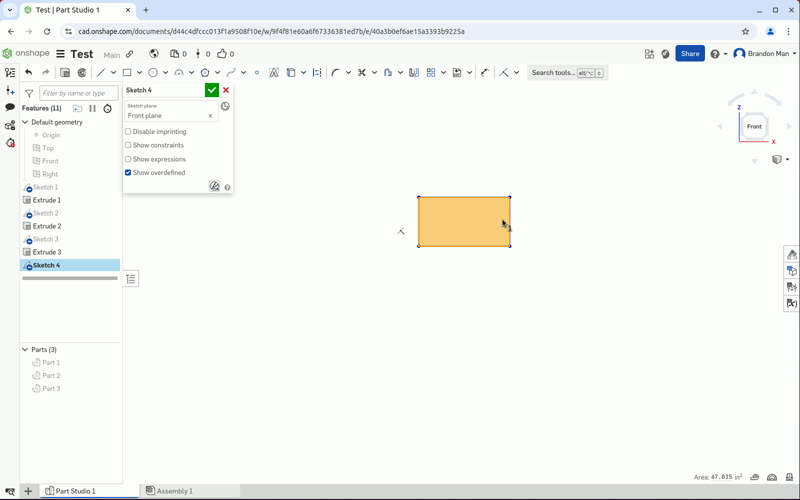
scroll(-6)
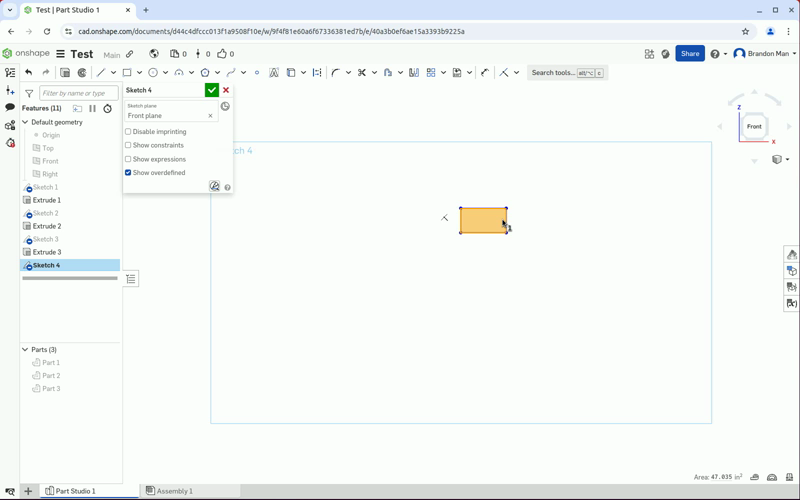
mouse_move(73, 352)
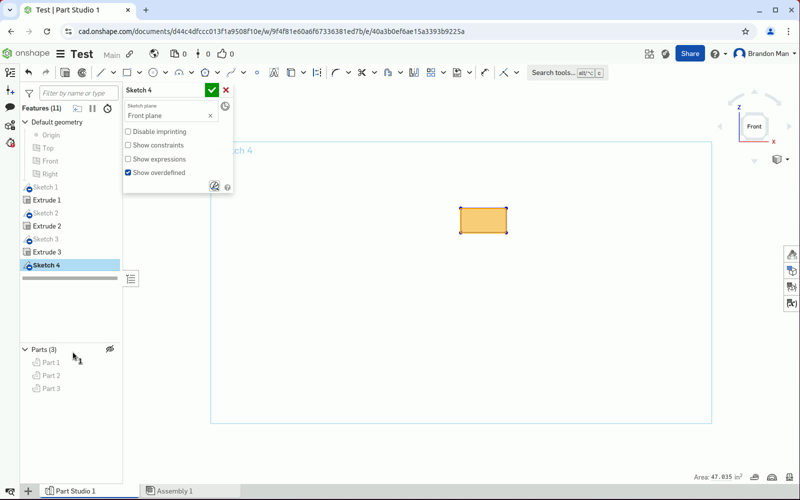
key(shift+y)
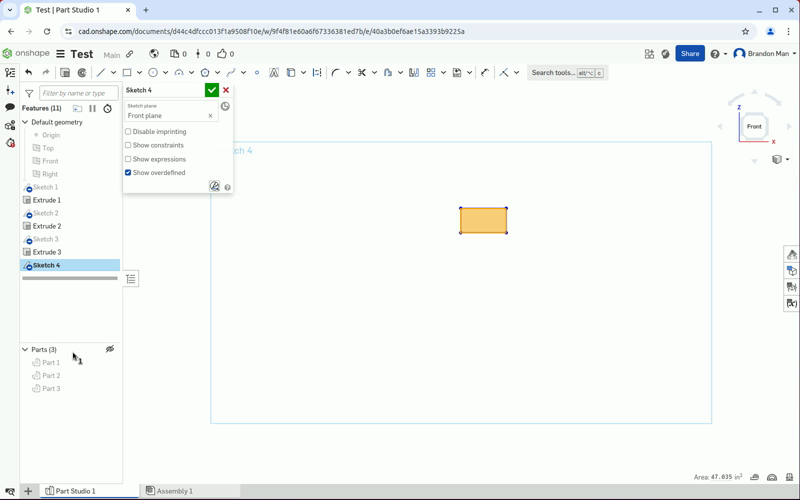
key(shift+e)
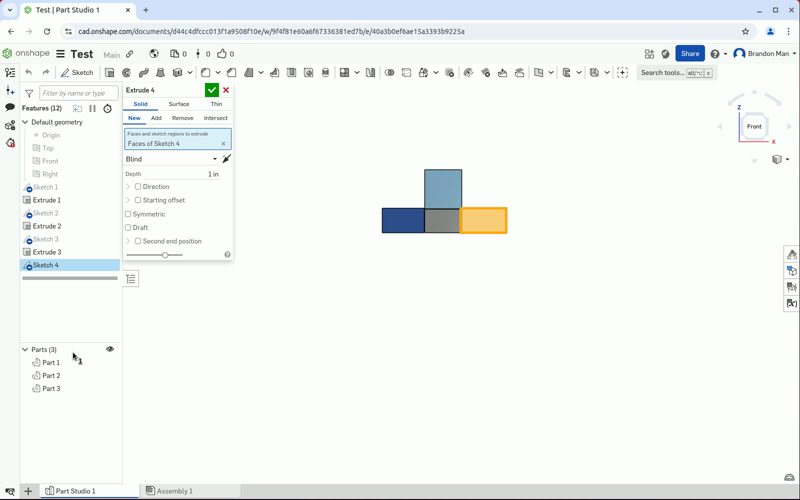
mouse_move(143, 106)
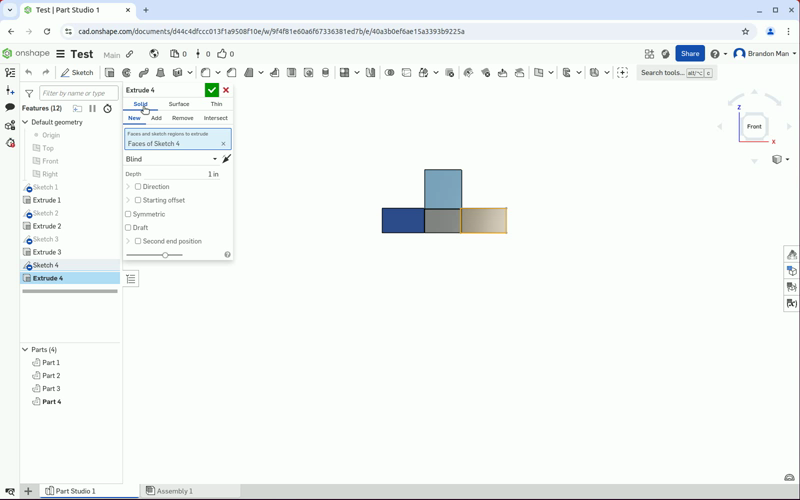
click(143, 106)
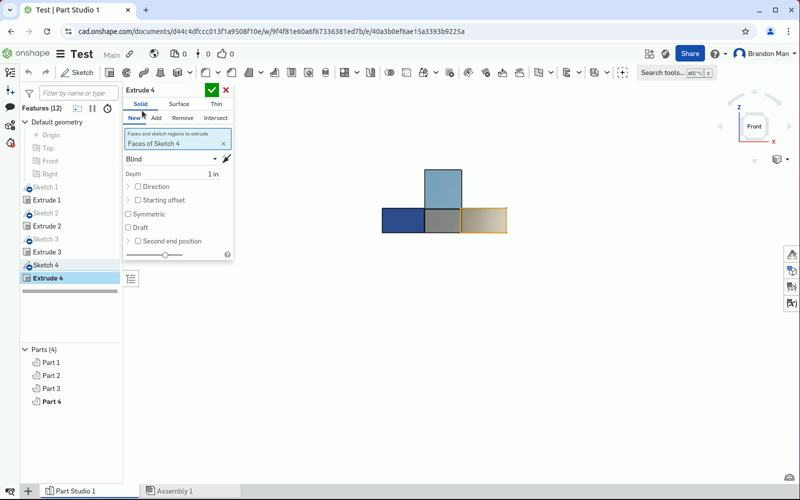
mouse_move(137, 120)
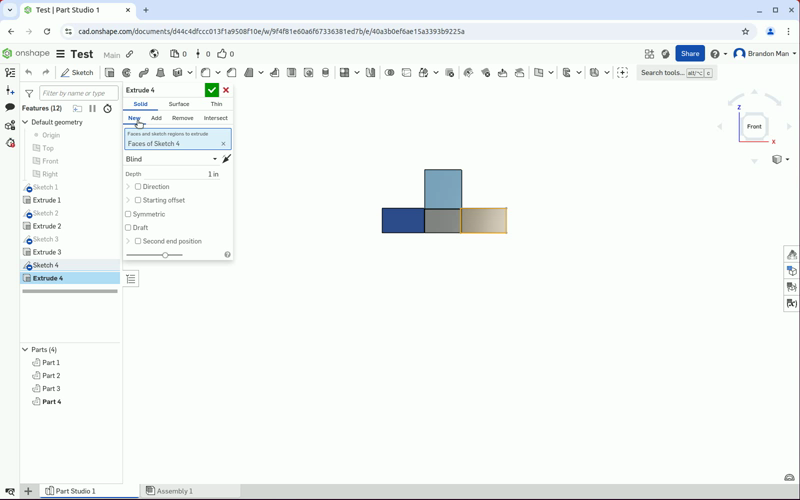
click(137, 120)
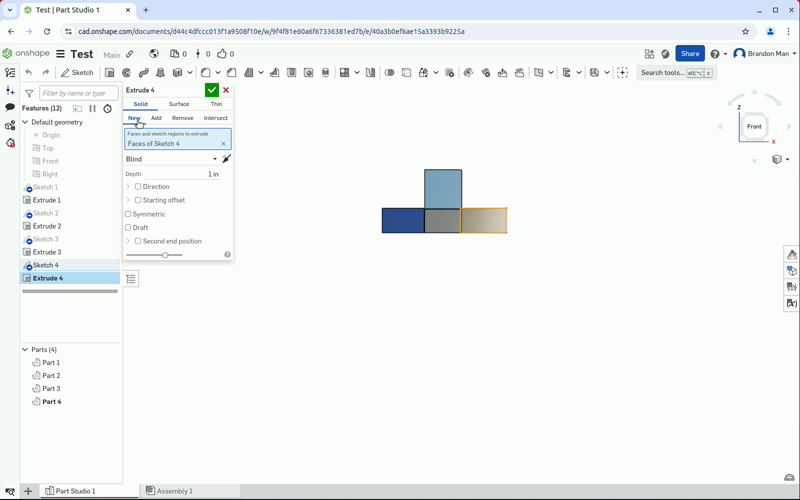
key(tab, 4)
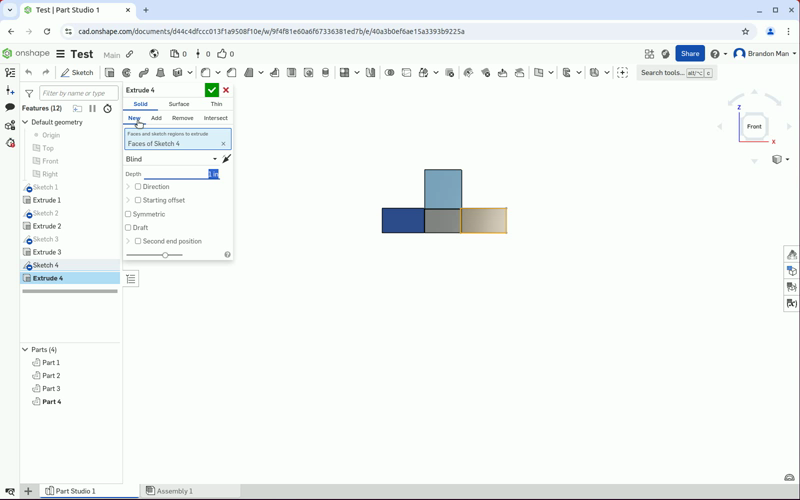
text(4.333)
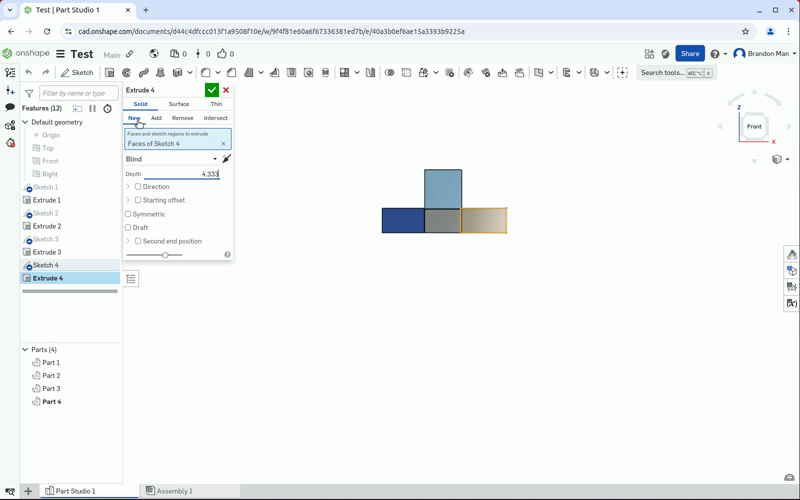
key(enter)
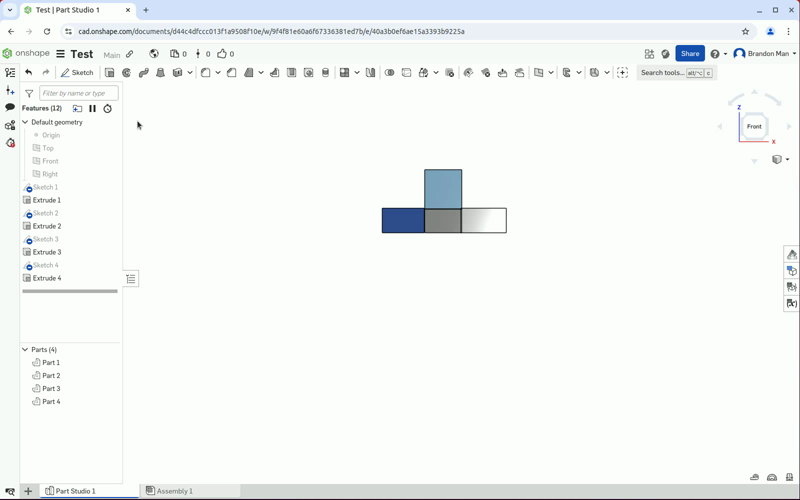
key(shift+h)
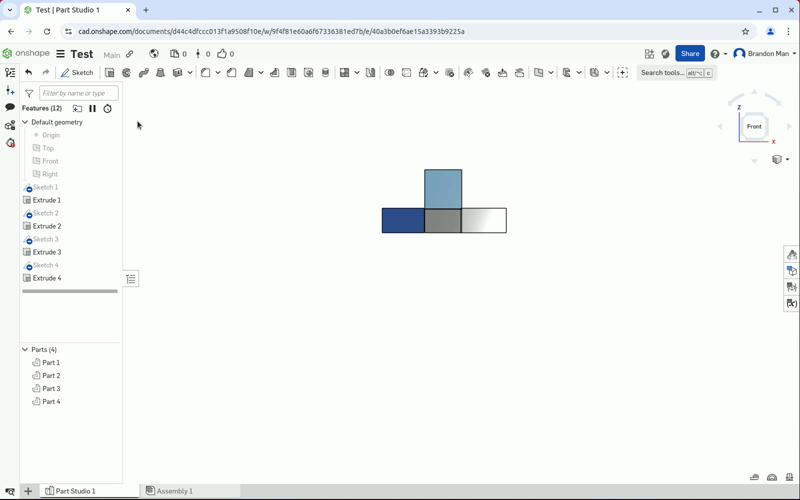
key(shift+h)
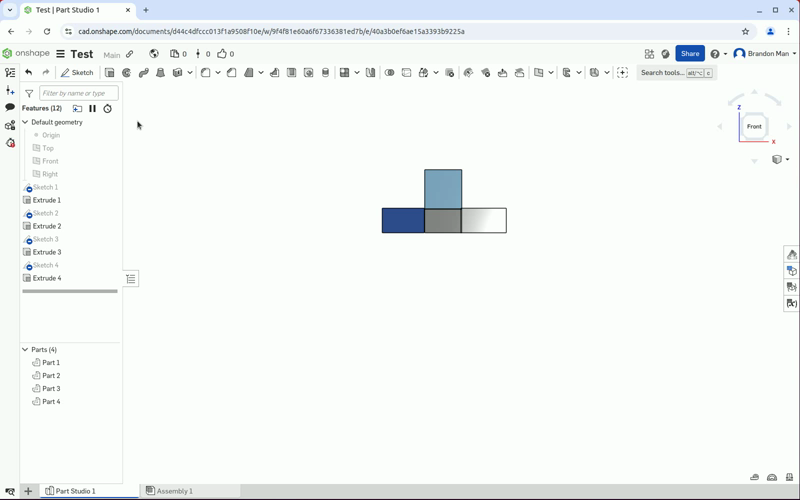
mouse_move(73, 189)
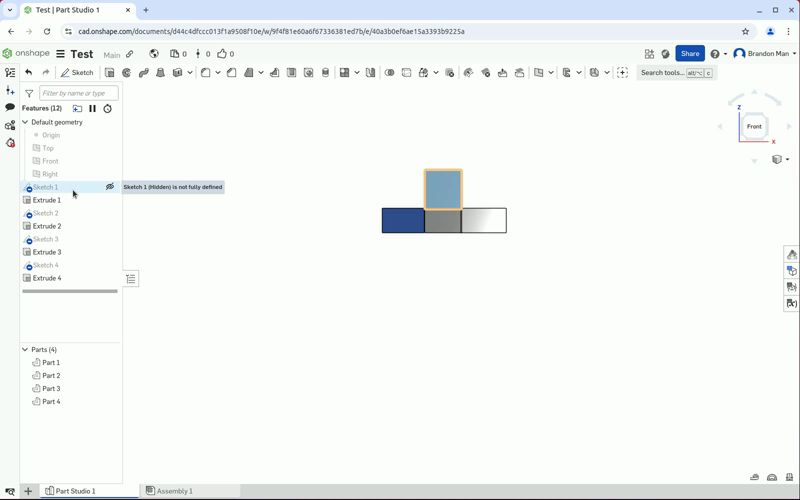
click(73, 189)
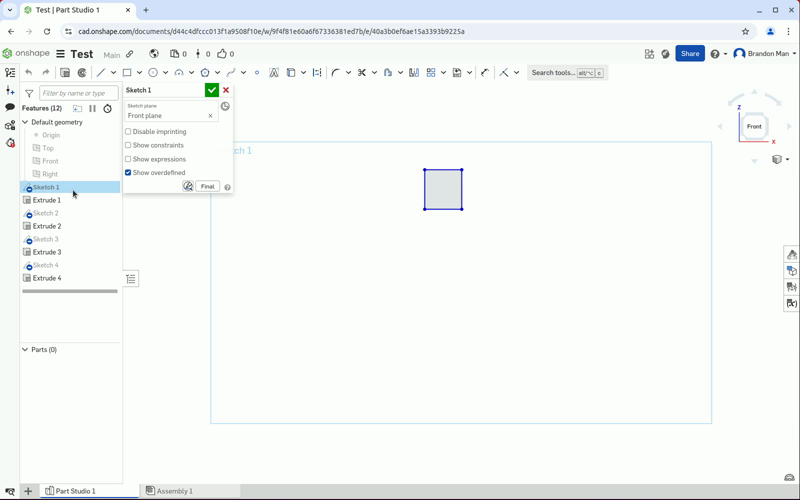
mouse_move(229, 92)
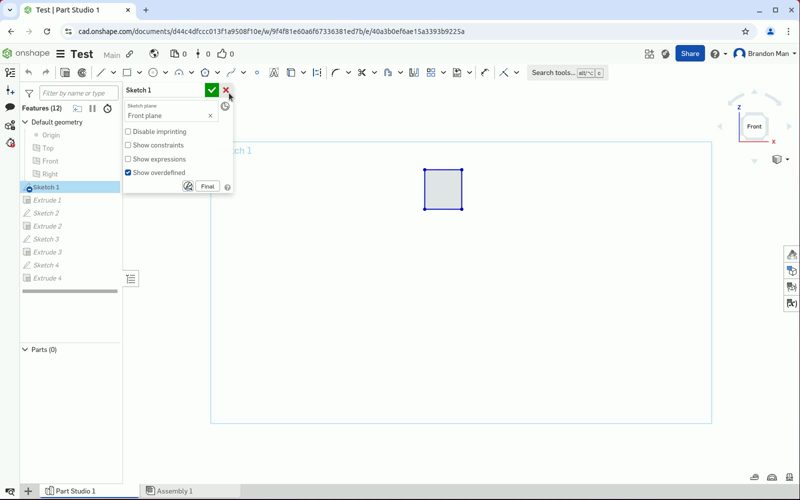
click(229, 92)
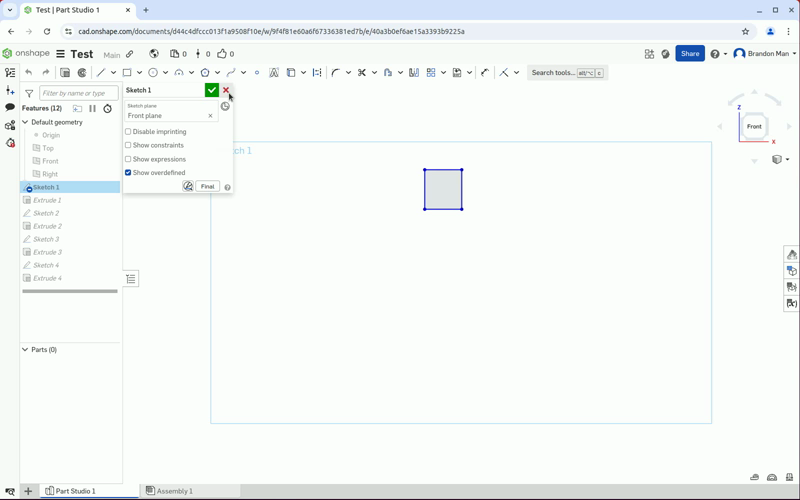
key(shift+s)
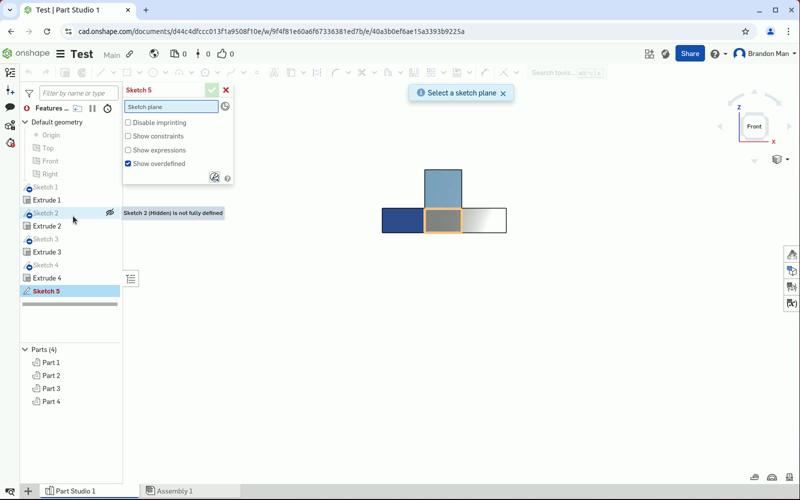
scroll(3)
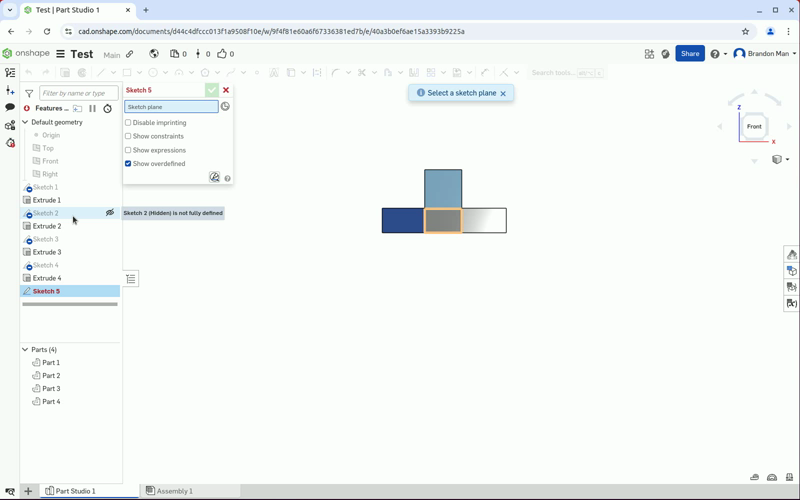
mouse_move(73, 163)
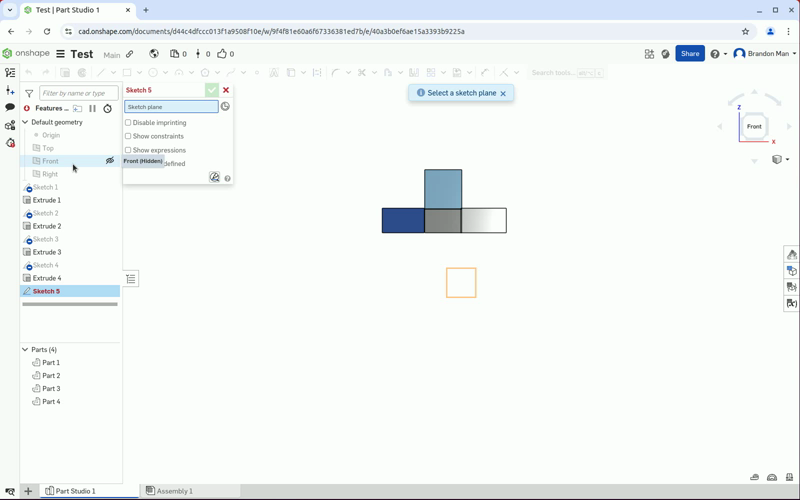
click(73, 163)
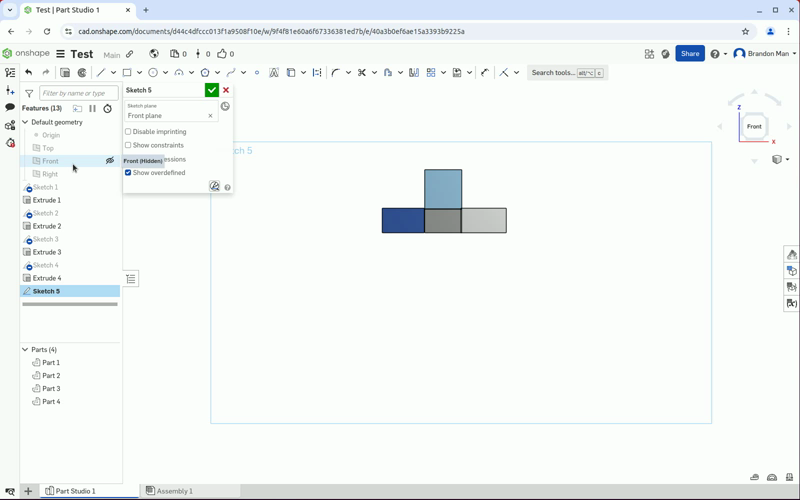
mouse_move(73, 352)
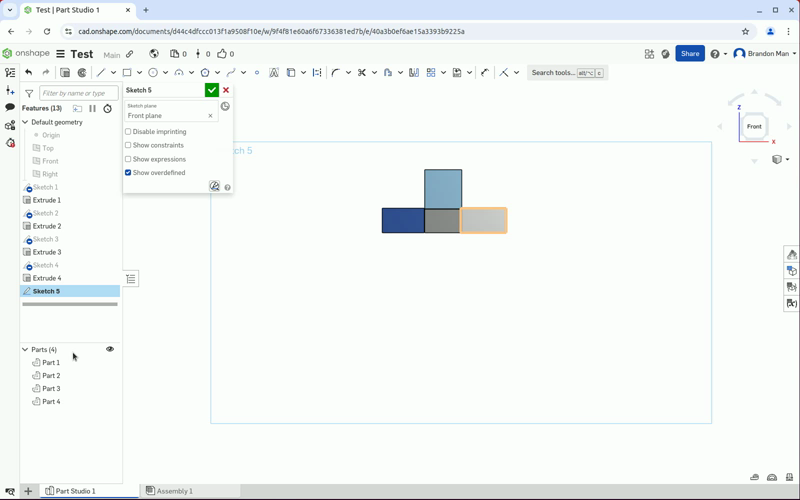
key(y)
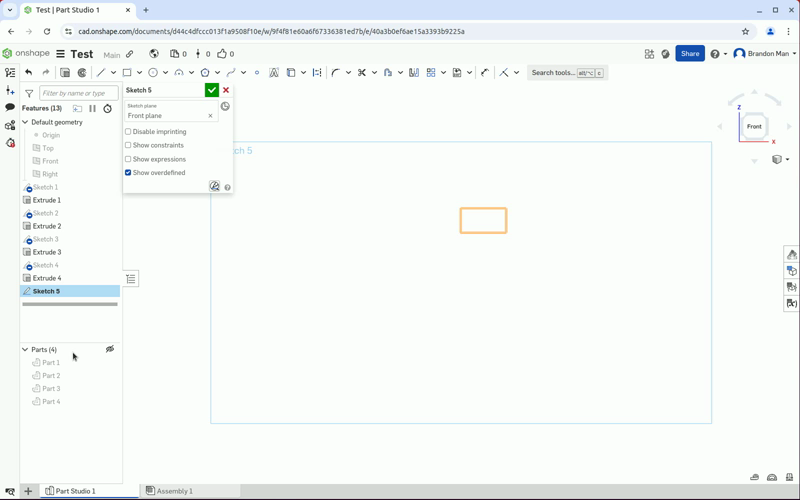
key(l)
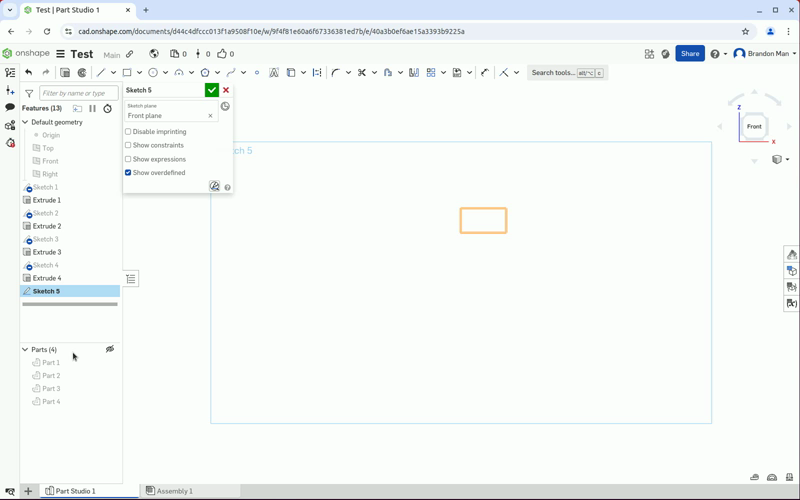
key_down(shift)
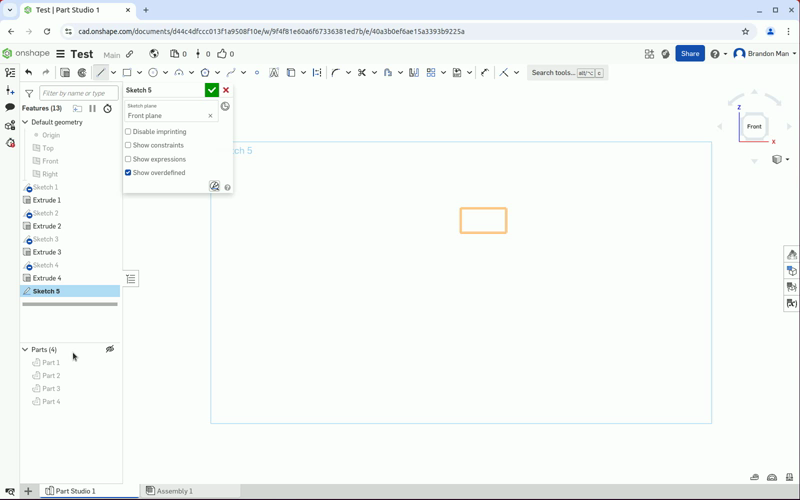
mouse_move(424, 282)
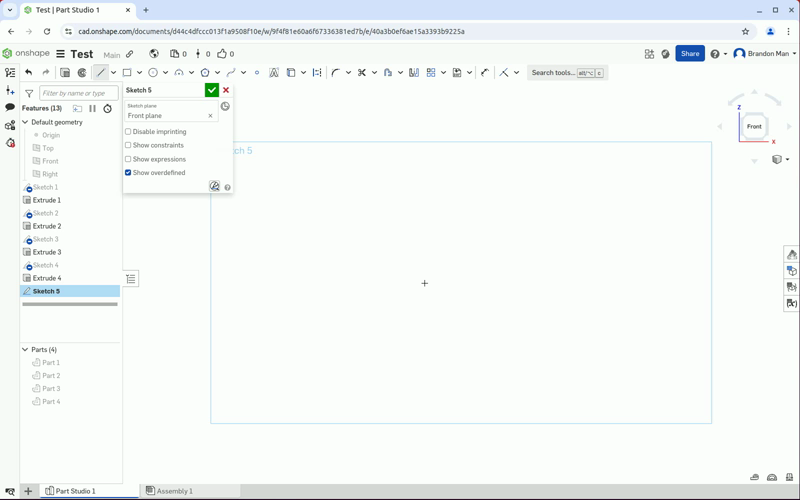
click(424, 282)
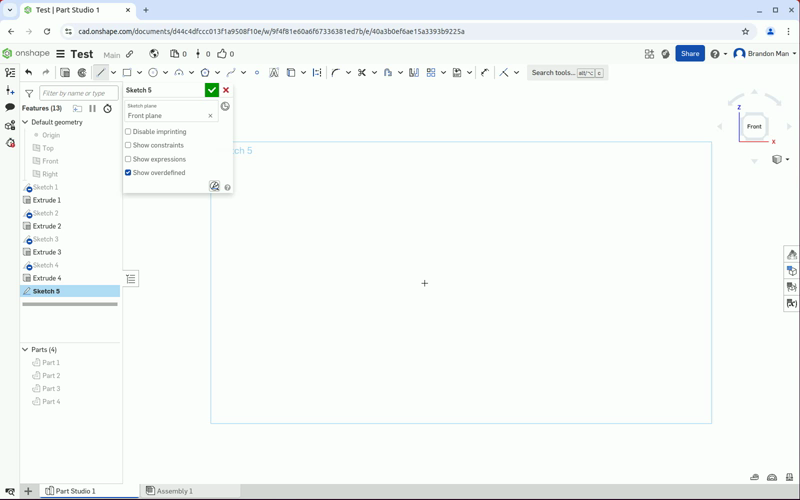
key_up(shift)
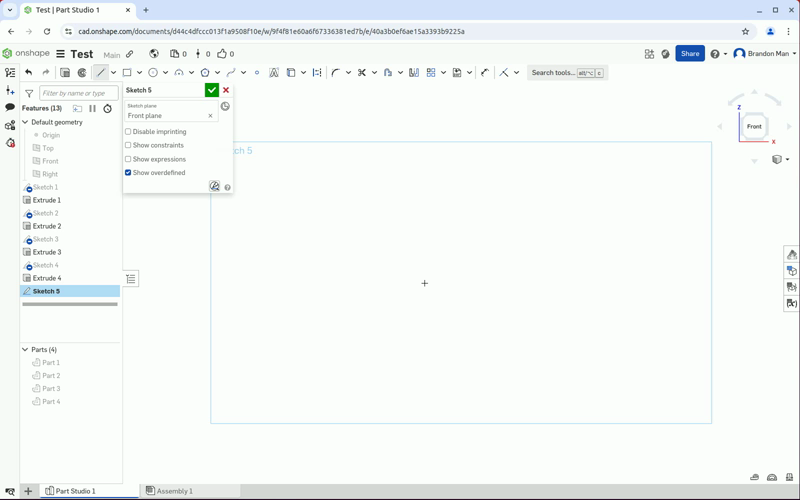
key_down(shift)
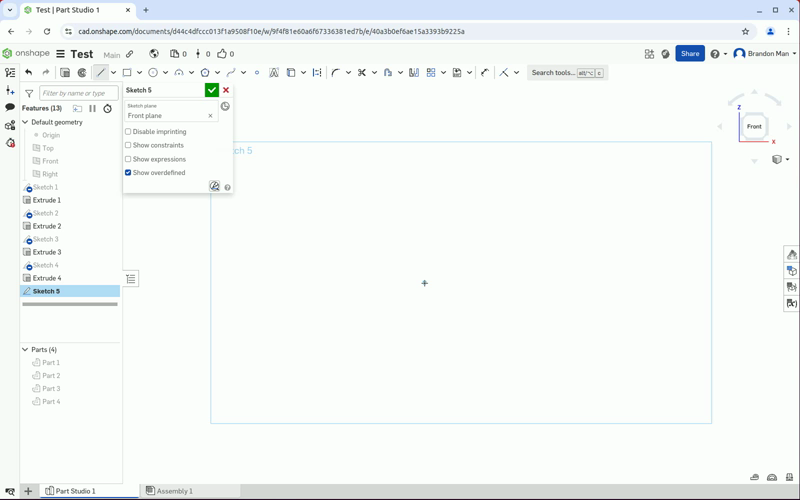
mouse_move(454, 282)
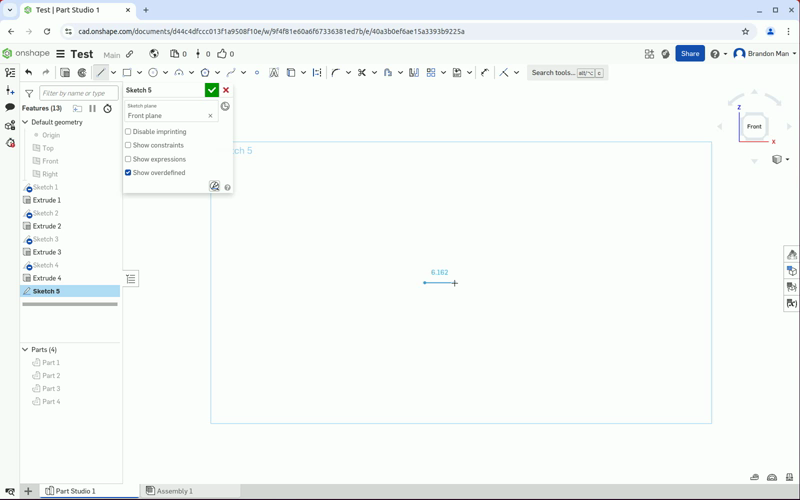
mouse_move(461, 282)
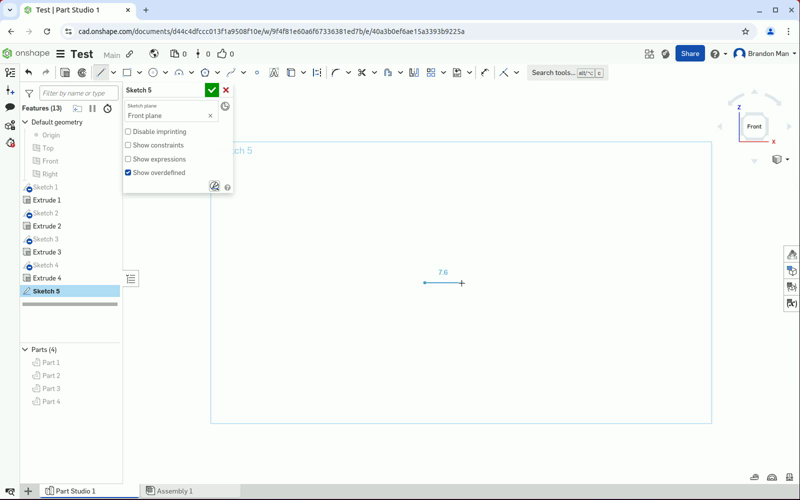
click(461, 282)
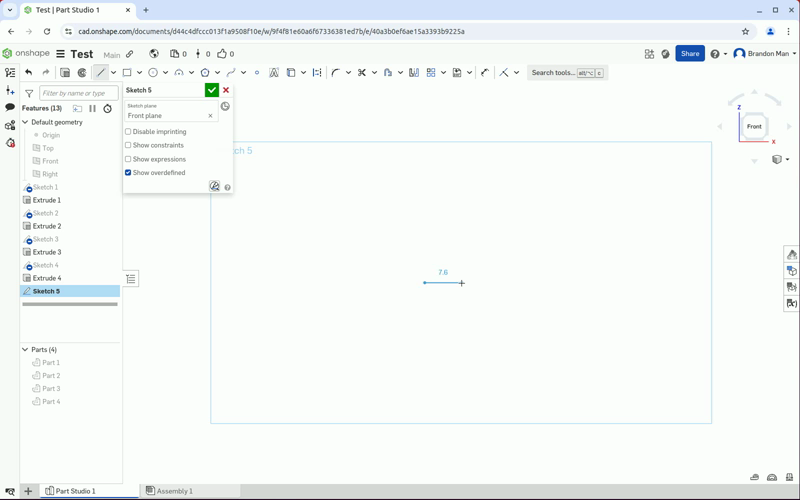
key_up(shift)
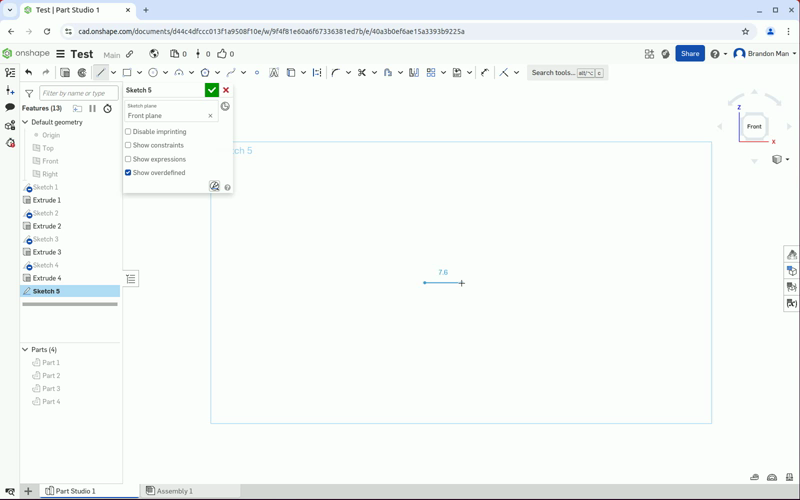
key_down(shift)
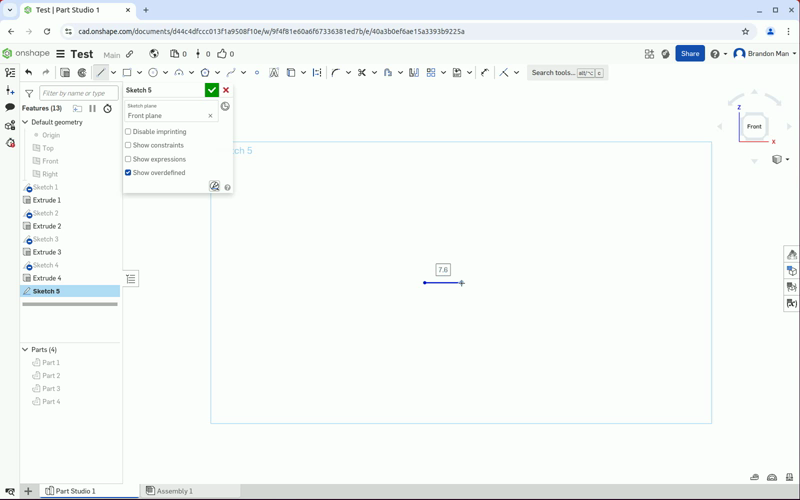
mouse_move(492, 282)
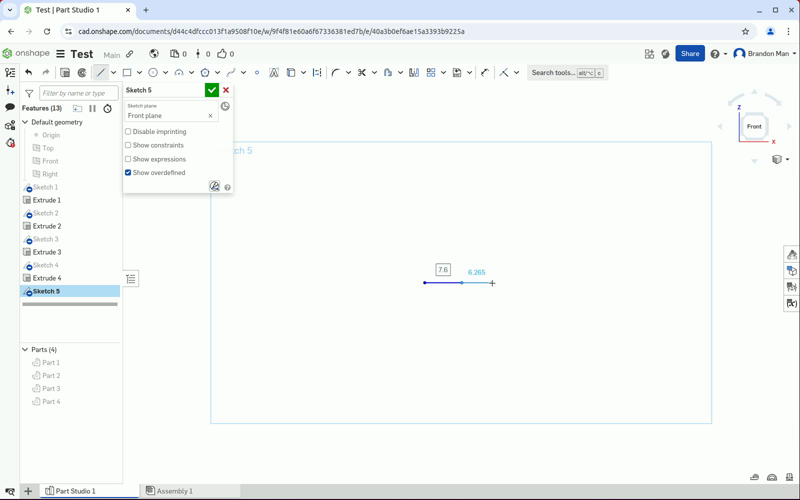
mouse_move(461, 231)
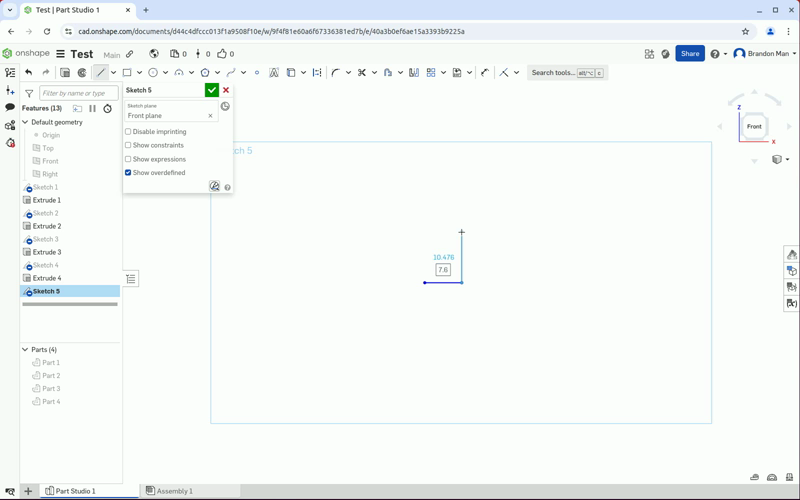
click(461, 231)
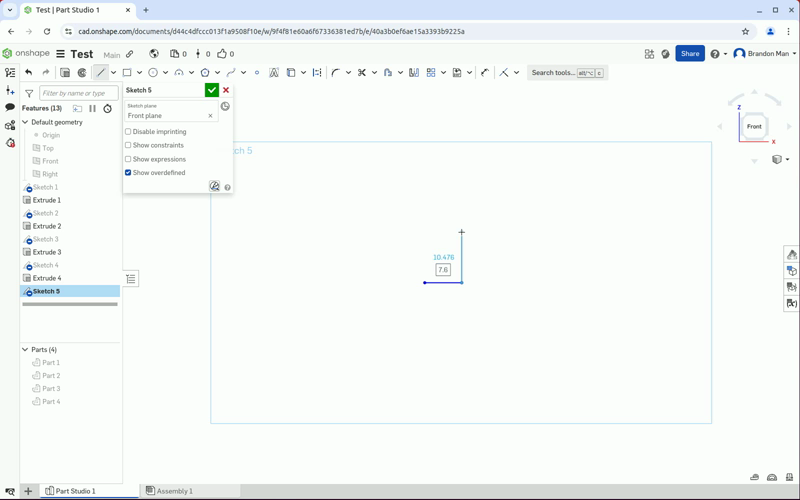
key_up(shift)
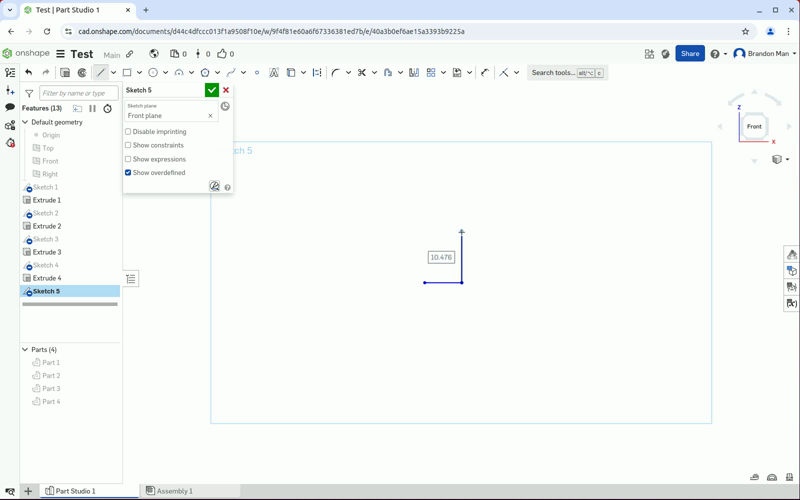
key_down(shift)
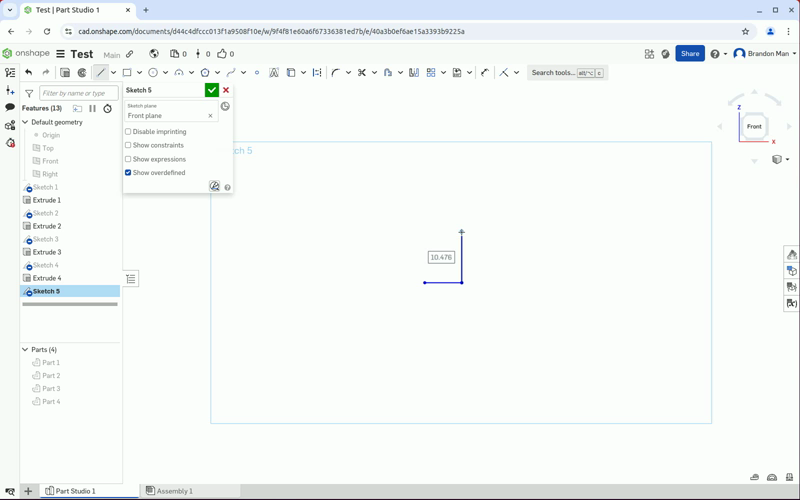
mouse_move(492, 231)
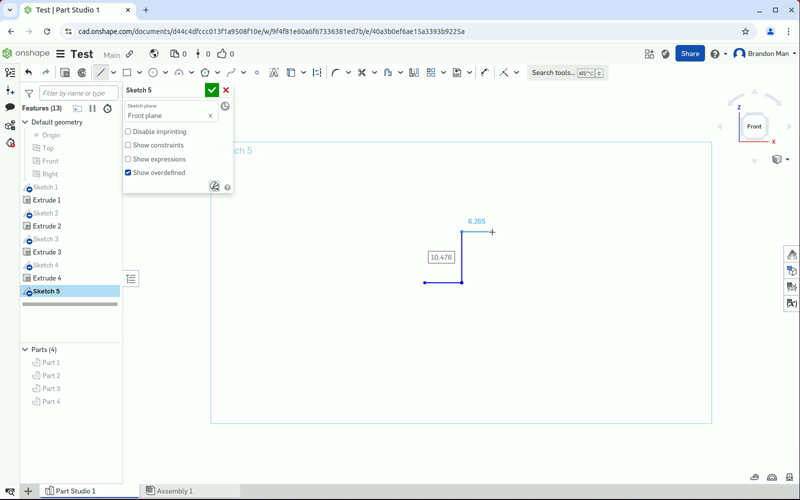
mouse_move(424, 231)
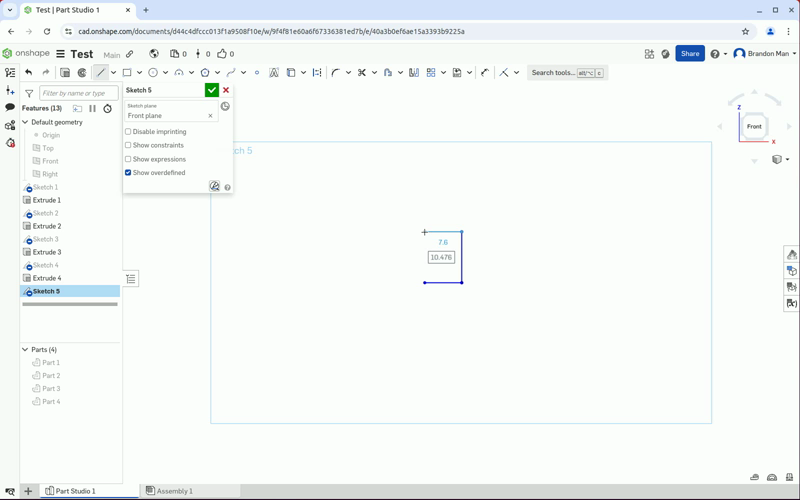
click(424, 231)
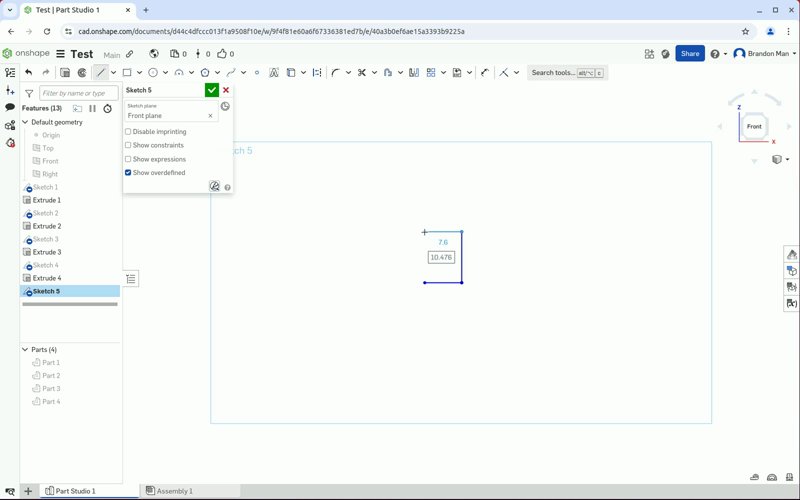
key_up(shift)
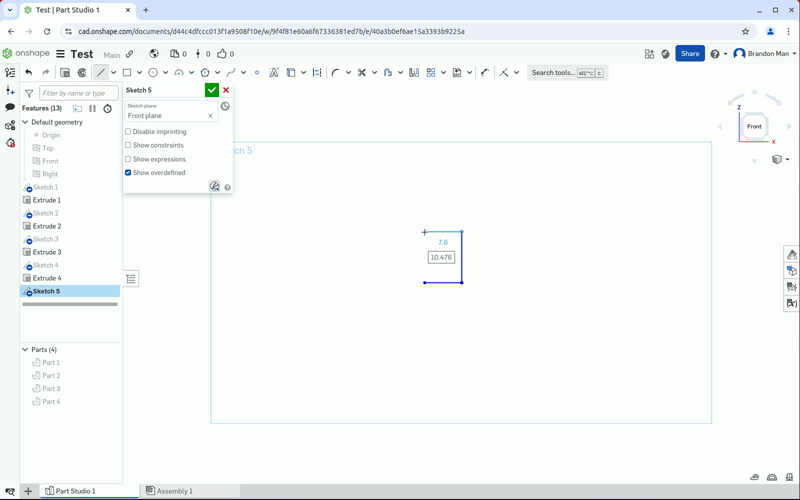
mouse_move(454, 231)
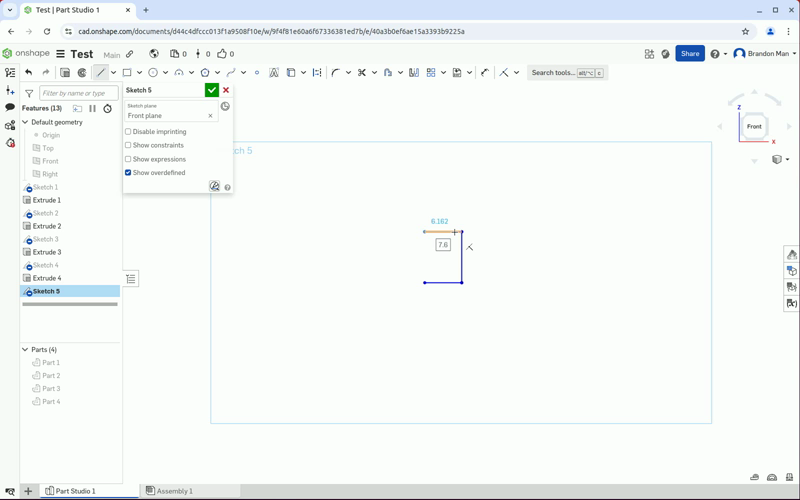
key_down(shift)
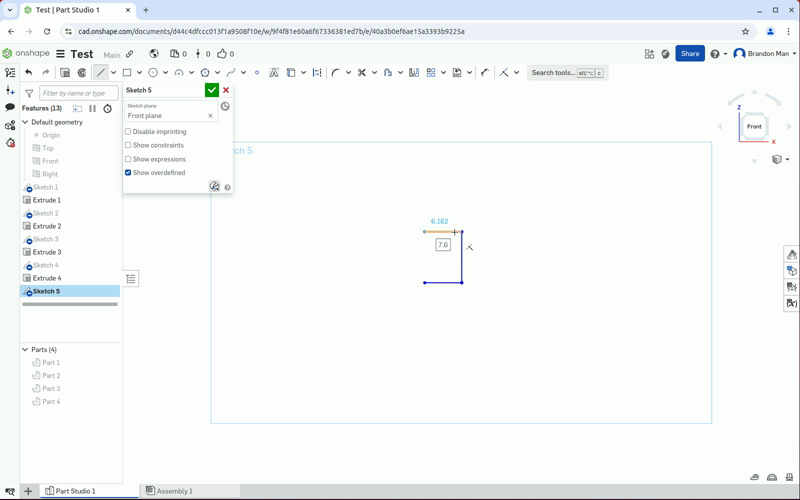
mouse_move(424, 282)
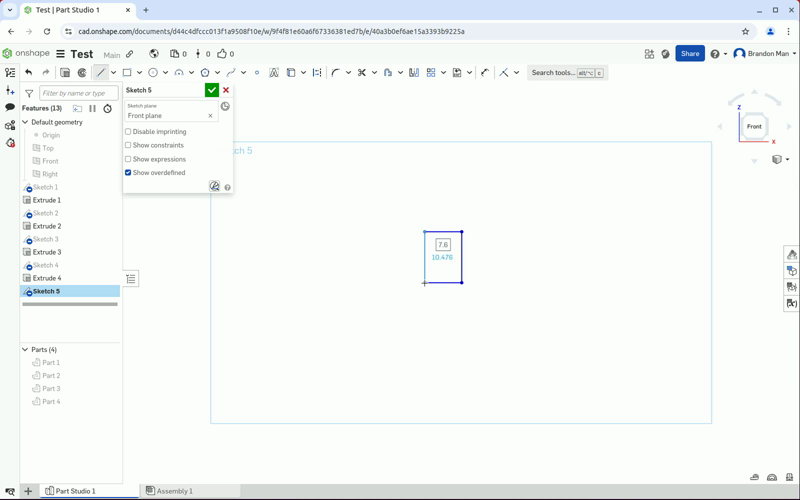
key_up(shift)
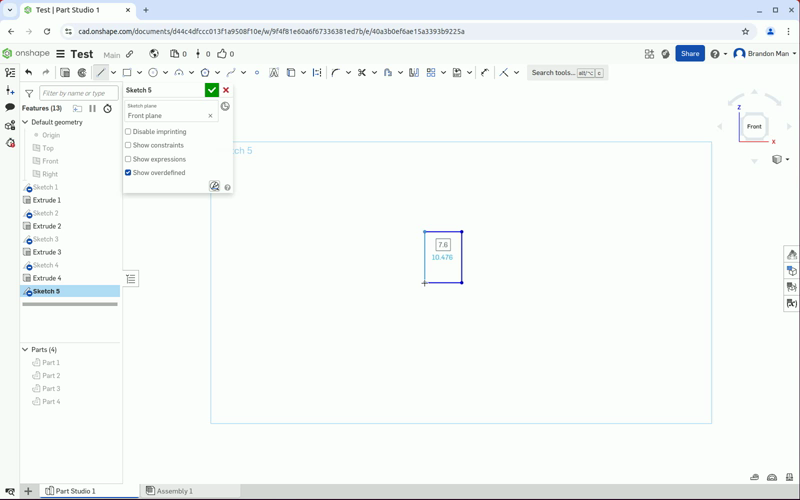
click(424, 282)
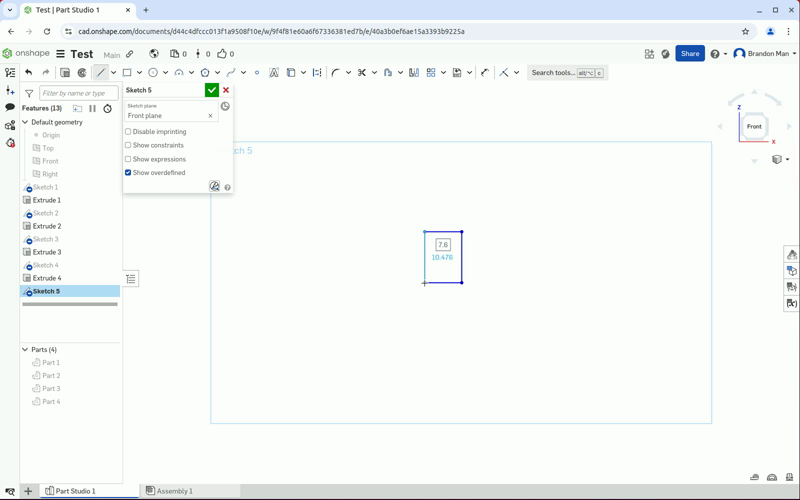
key(esc)
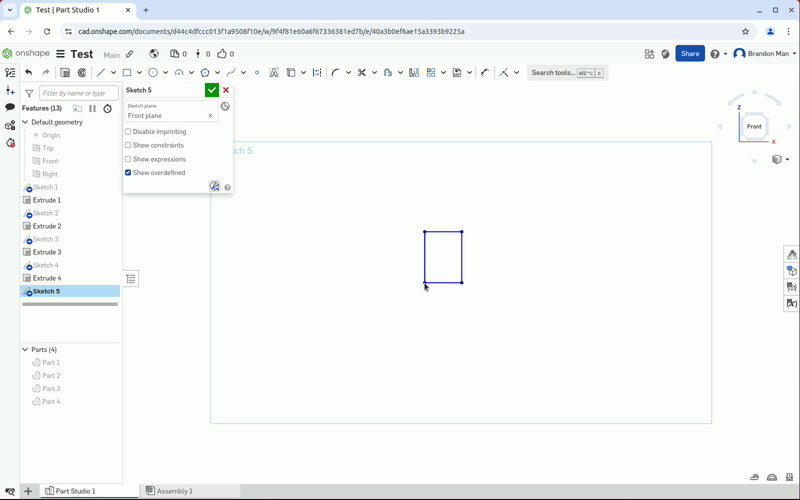
mouse_move(453, 258)
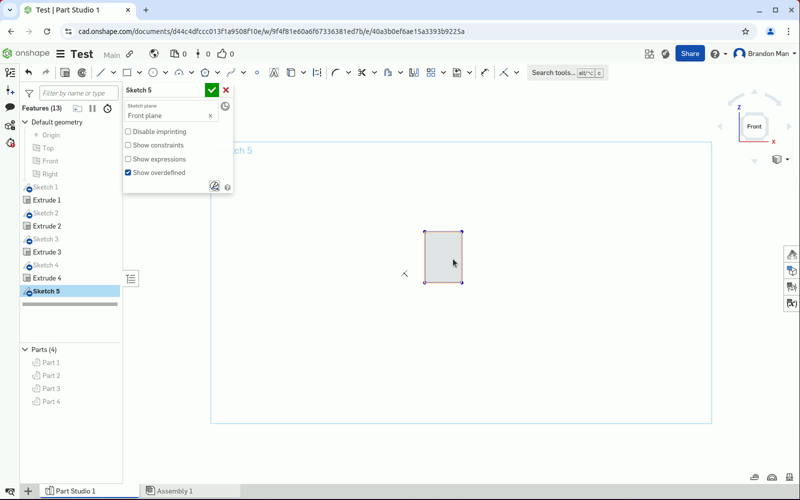
click(453, 258)
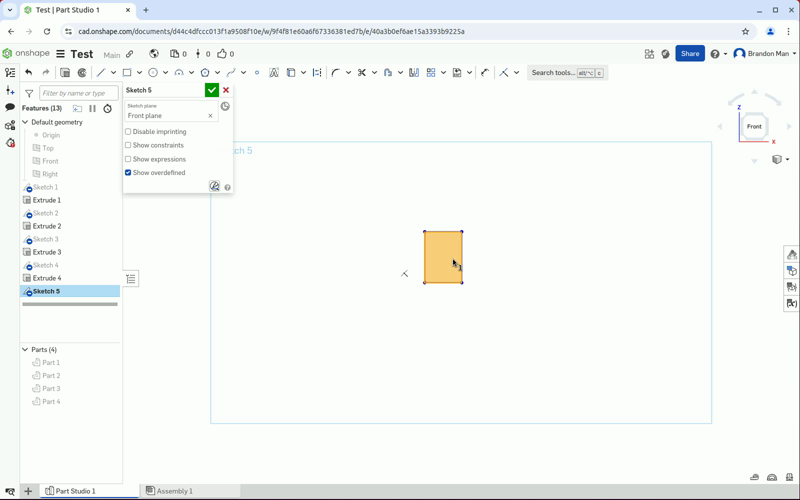
mouse_move(73, 352)
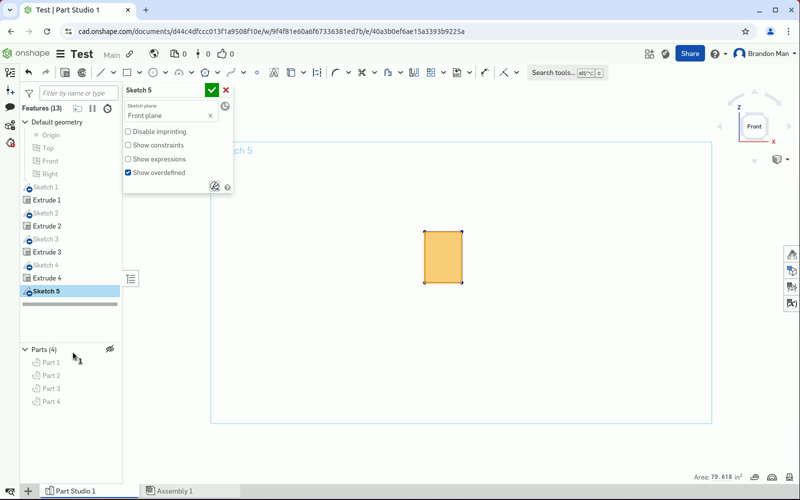
key(shift+y)
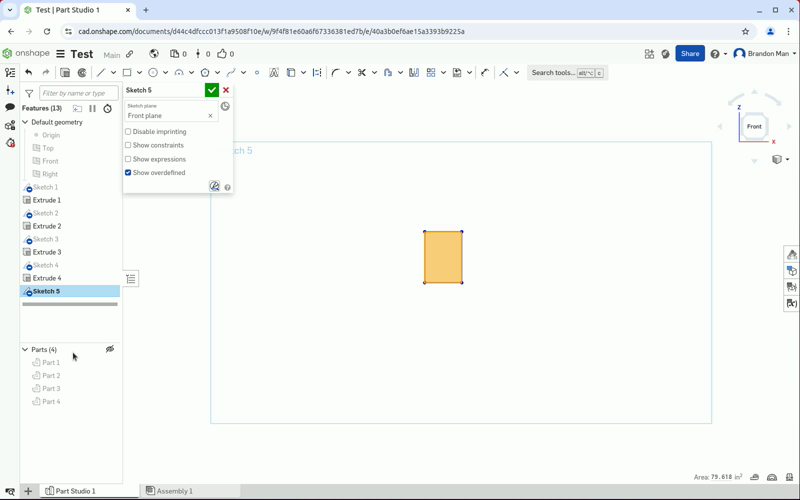
key(shift+e)
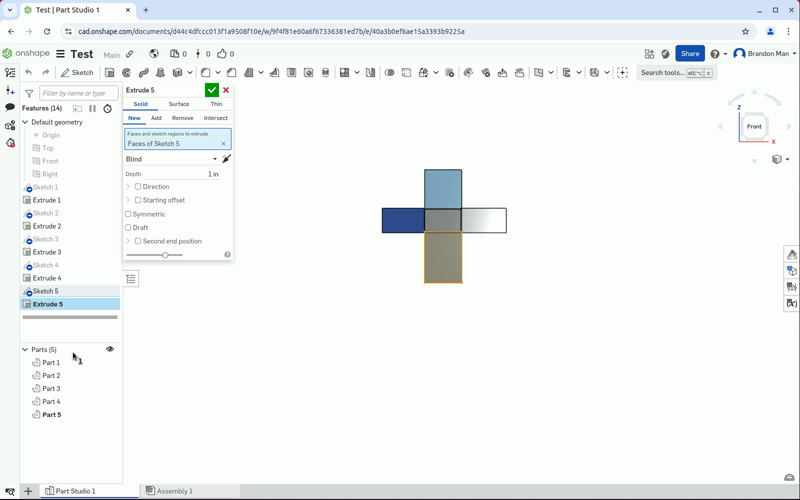
mouse_move(143, 106)
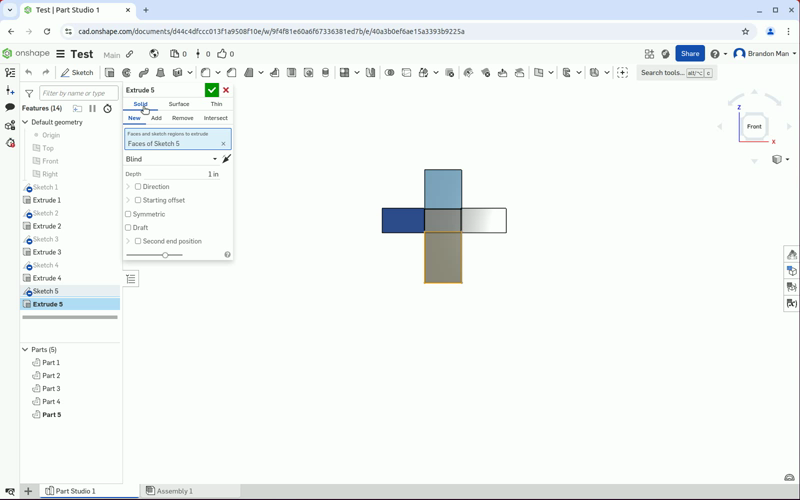
click(143, 106)
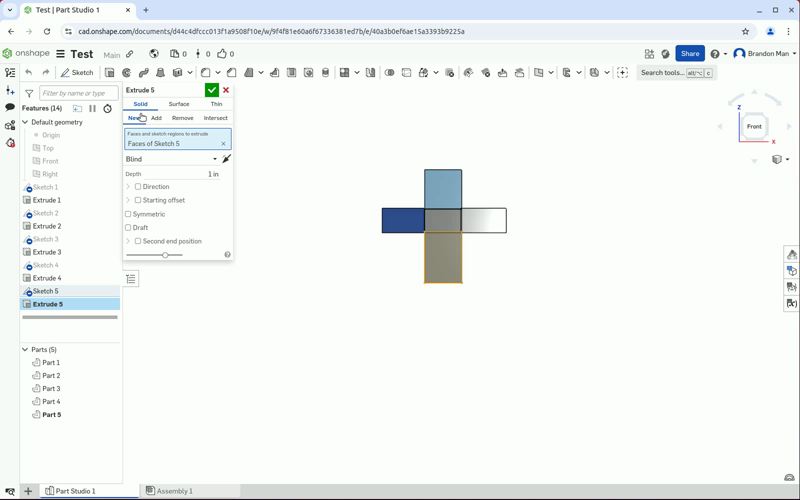
mouse_move(137, 120)
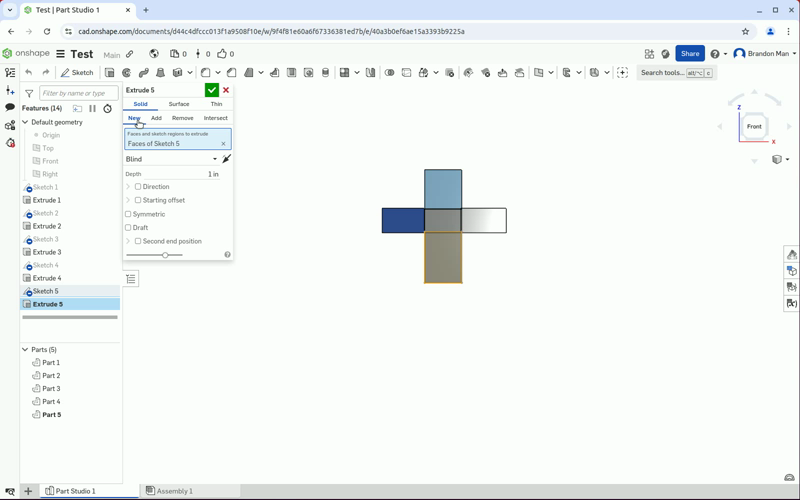
click(137, 120)
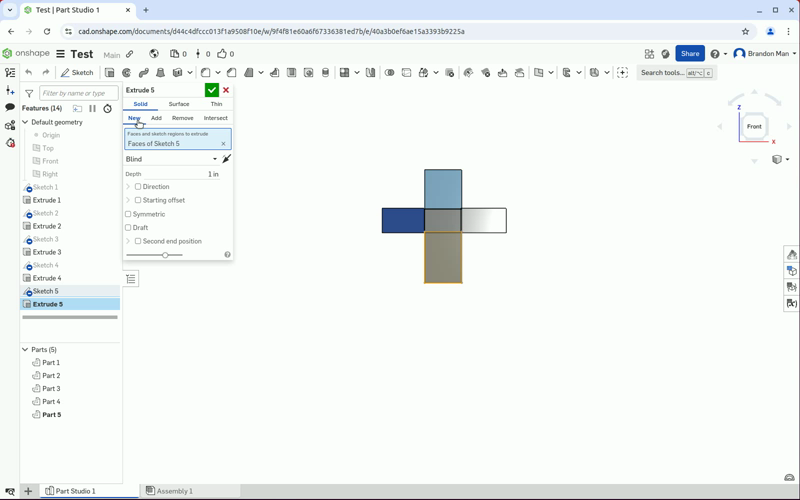
key(tab, 4)
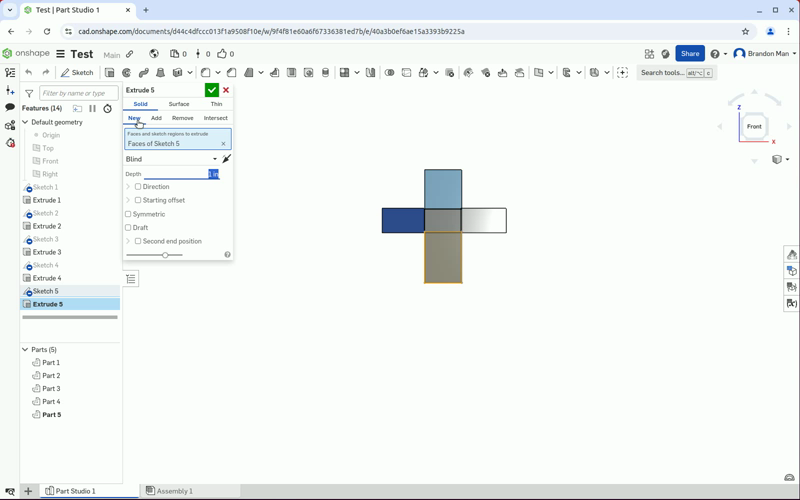
text(4.333)
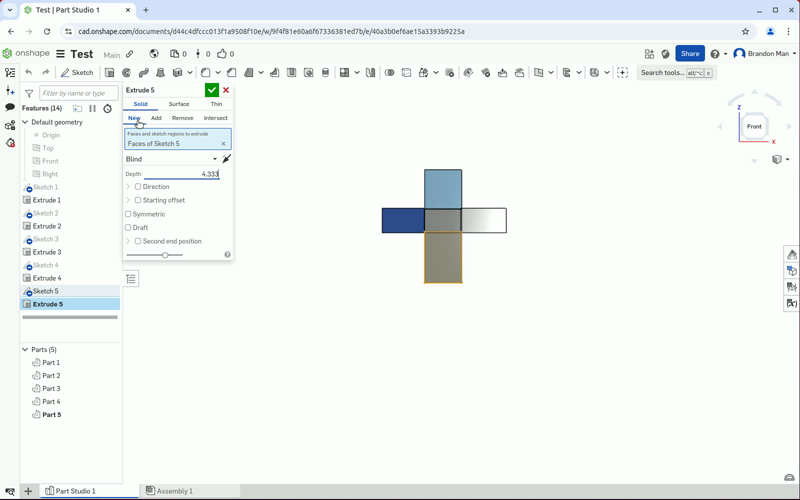
key(enter)
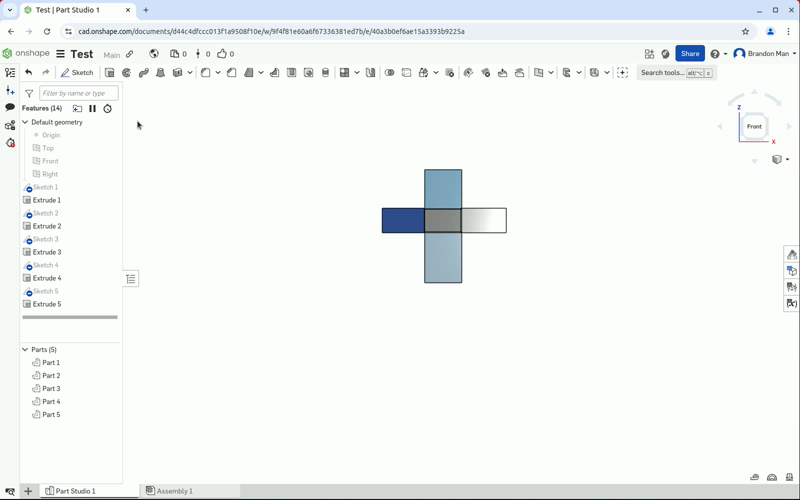
key(shift+h)
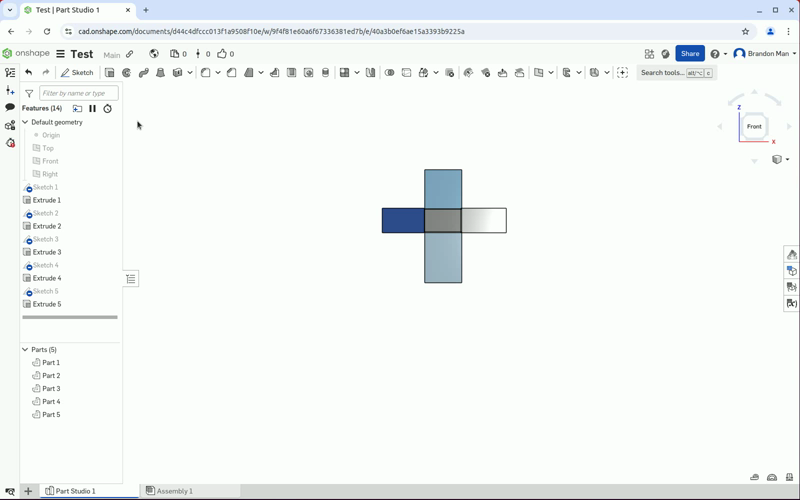
key(shift+h)
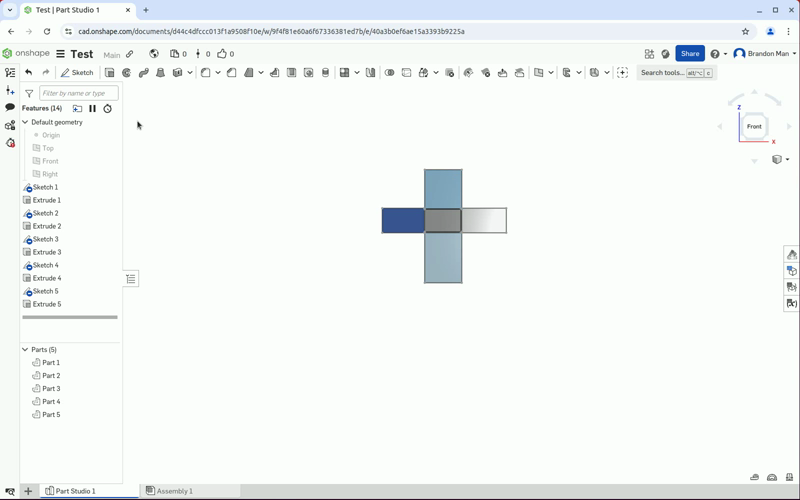
key(shift+7)
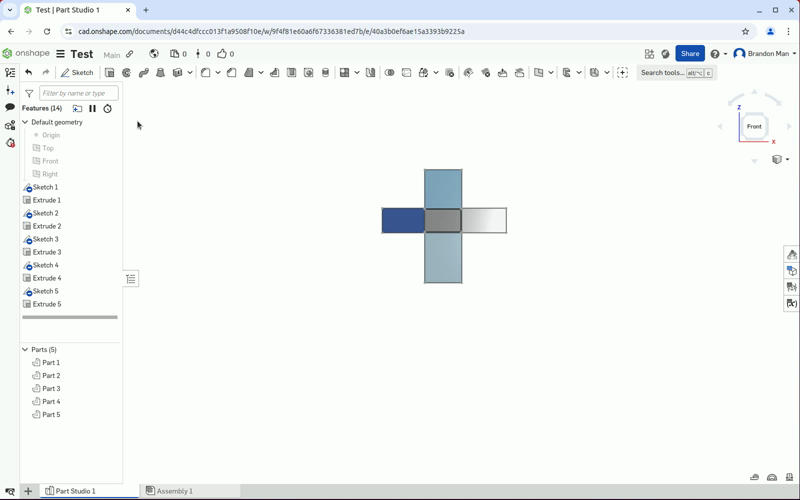
key(left, 2)
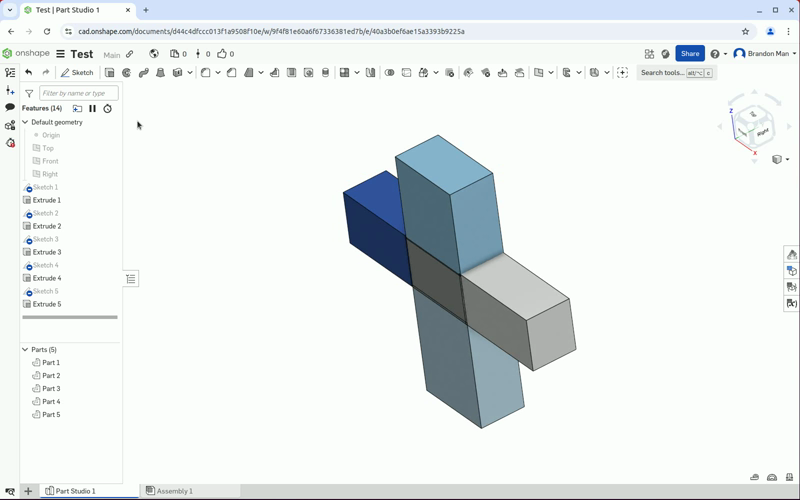
key(down, 2)
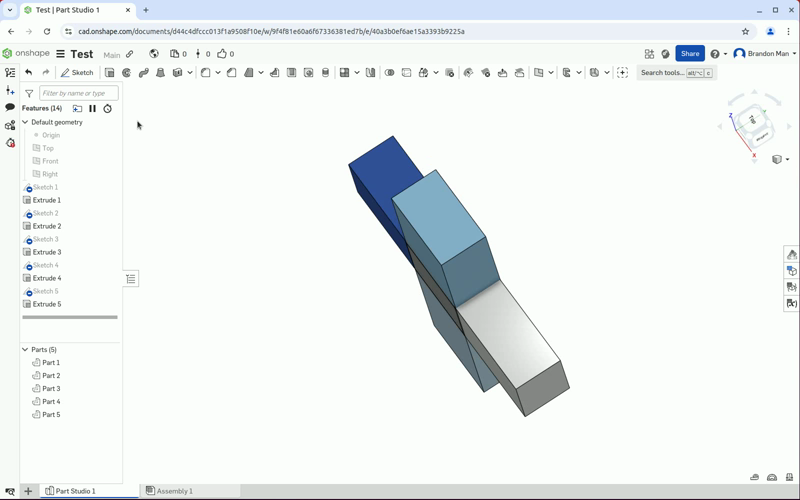
key(up, 2)
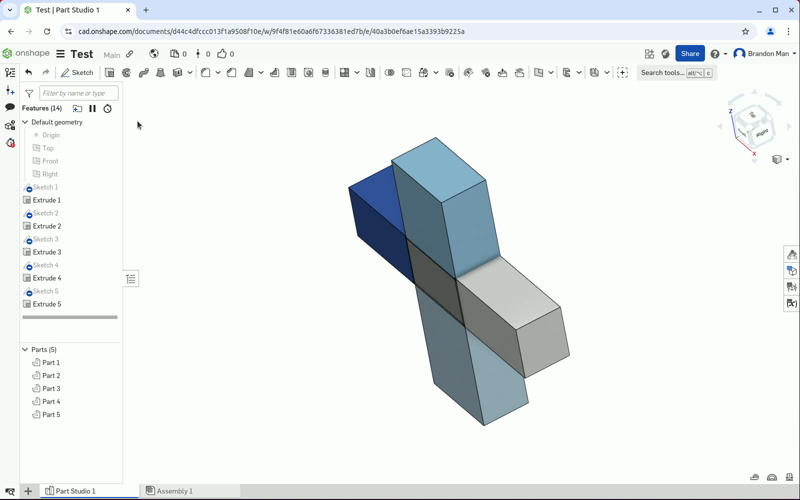
key(right, 2)
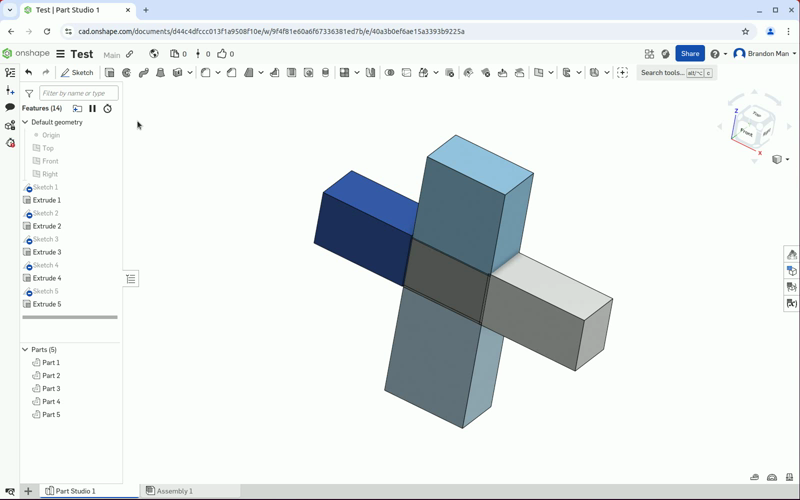
mouse_move(73, 189)
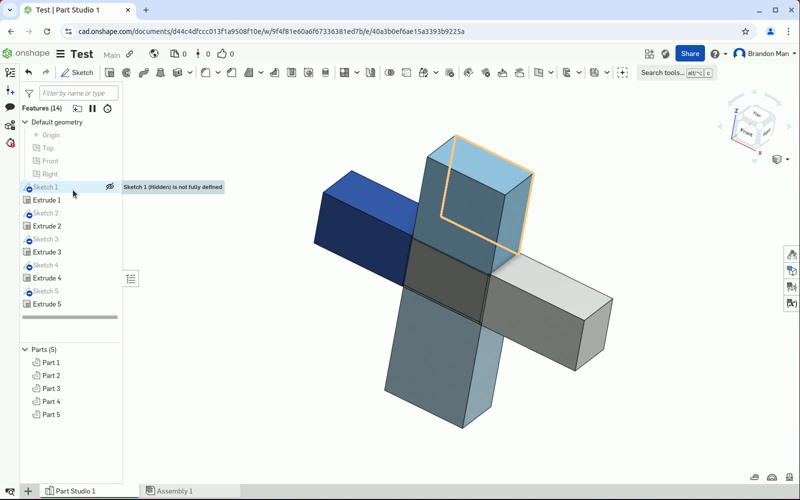
click(73, 189)